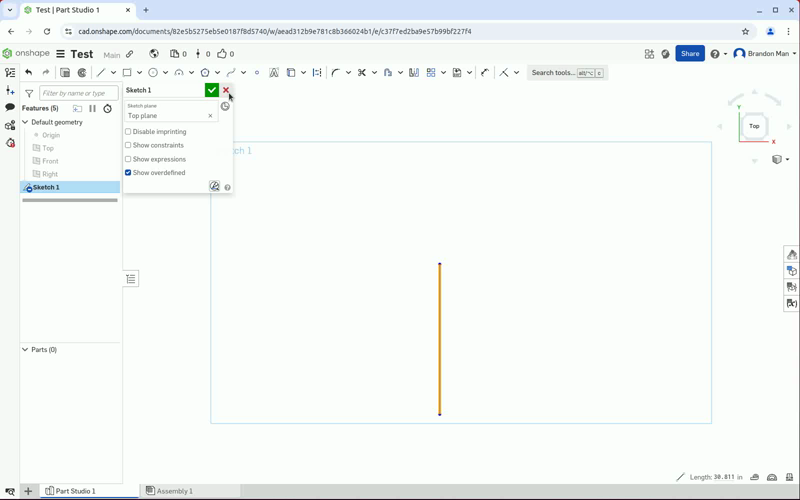
key(shift+h)
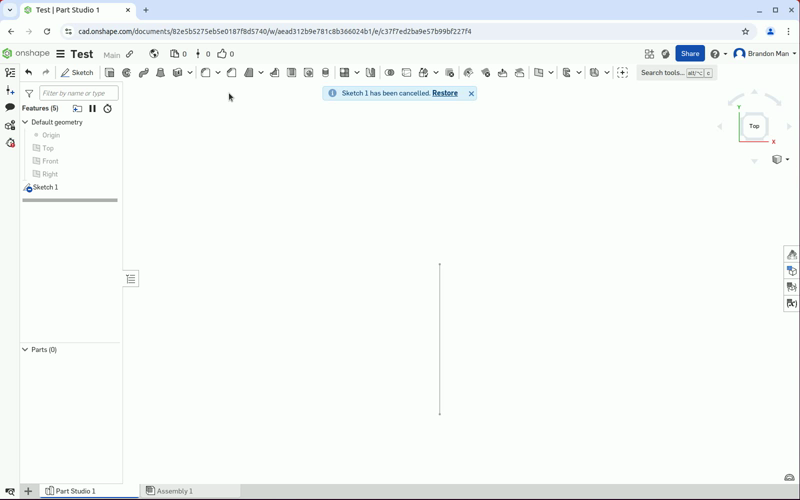
mouse_move(73, 352)
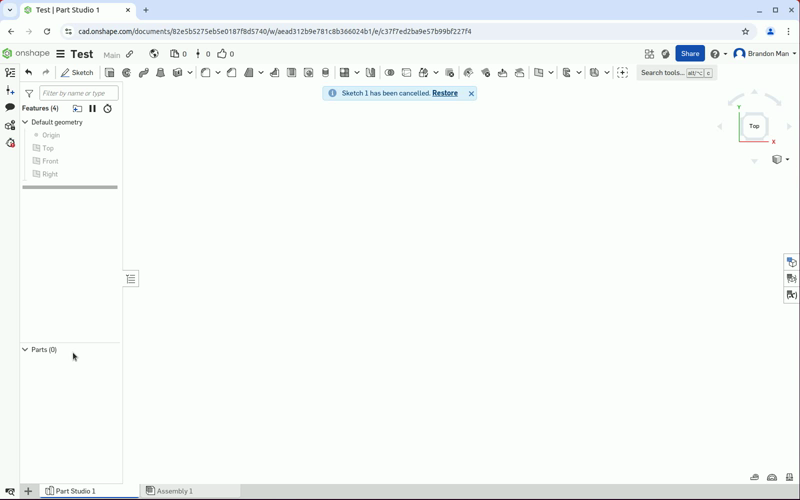
key(y)
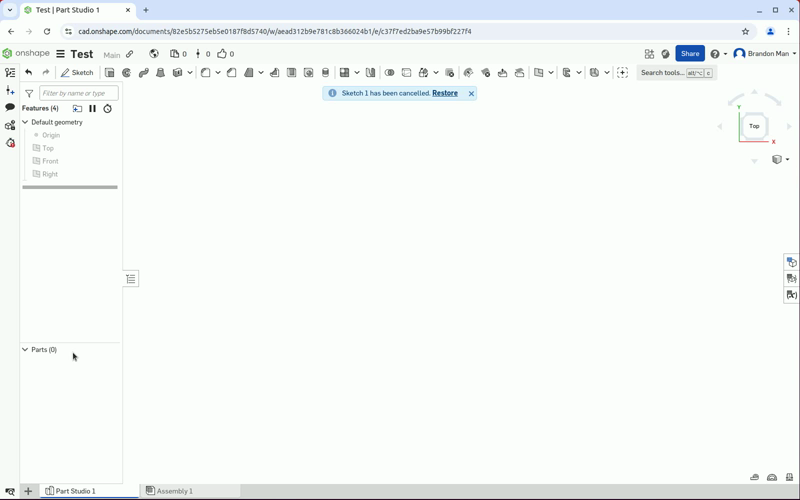
key(shift+p)
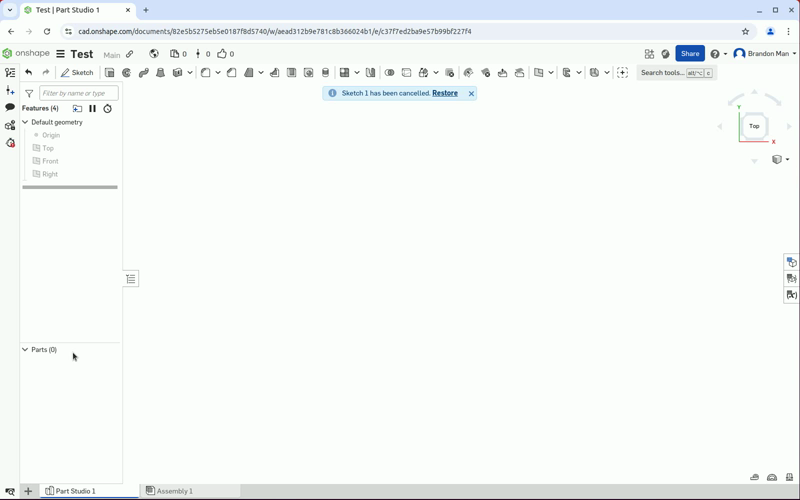
key(space)
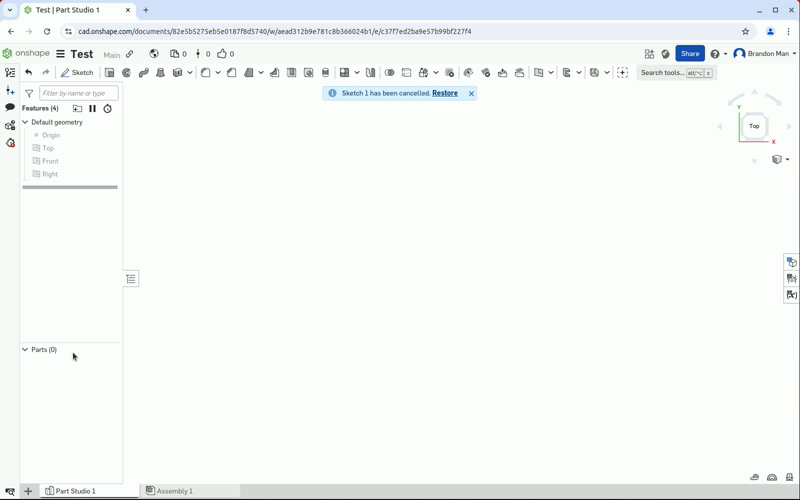
key_down(shift)
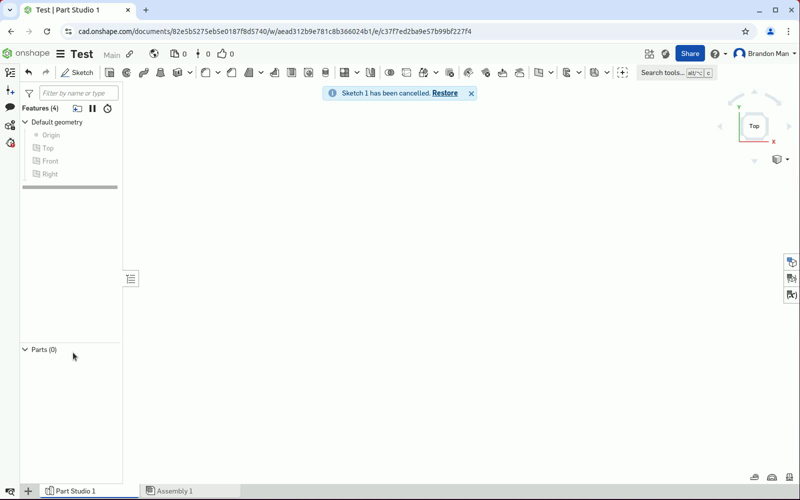
key(up)
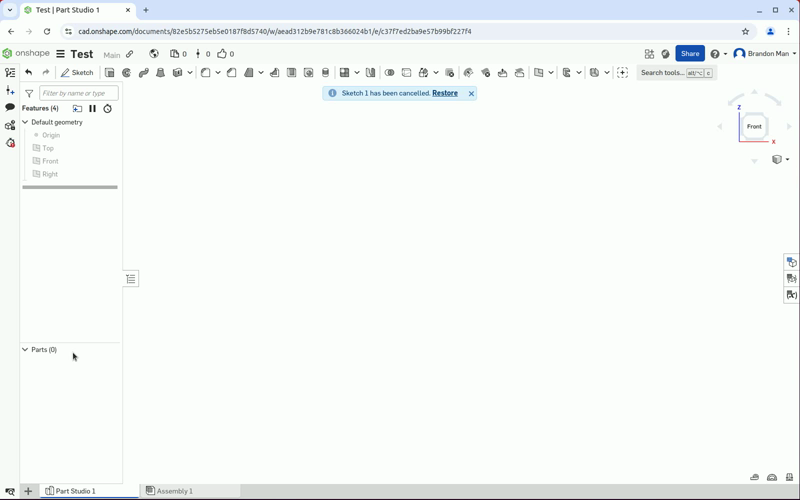
key_up(shift)
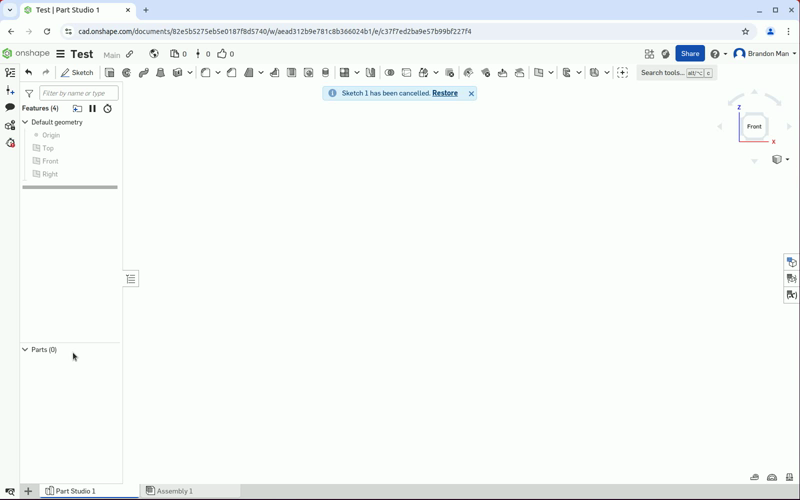
mouse_move(73, 352)
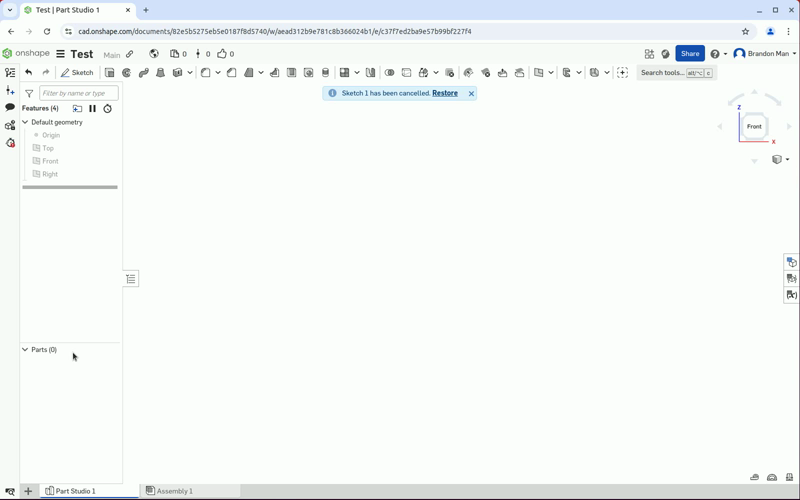
key(shift+y)
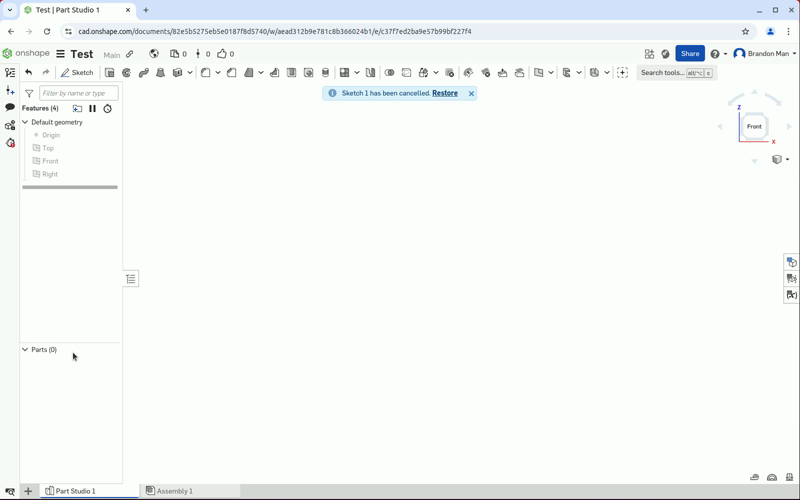
key(shift+s)
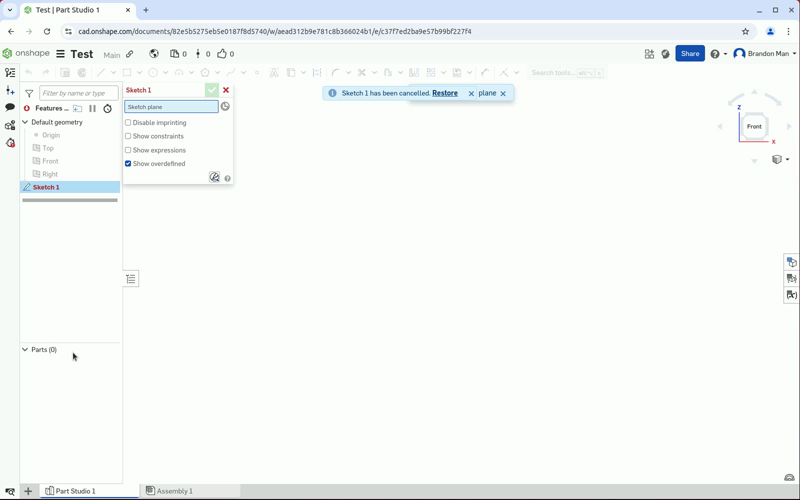
mouse_move(73, 163)
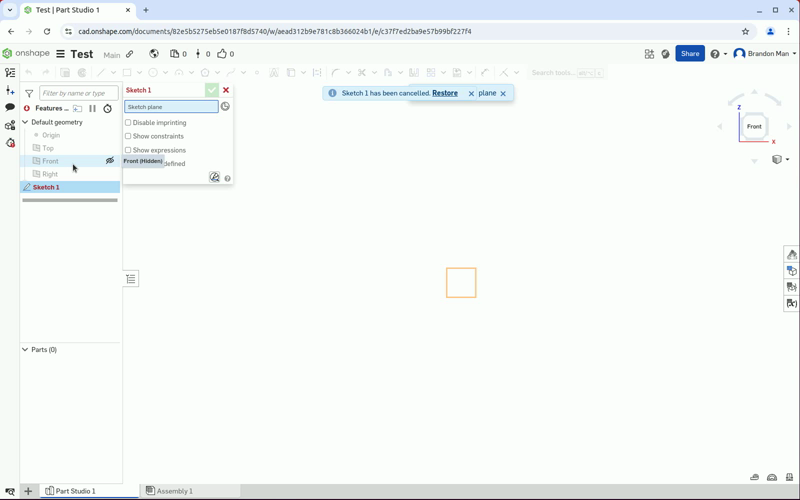
click(73, 163)
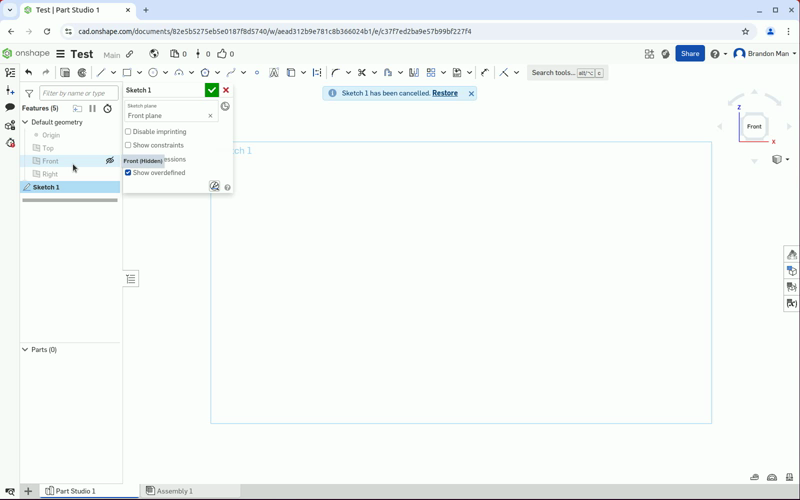
mouse_move(73, 352)
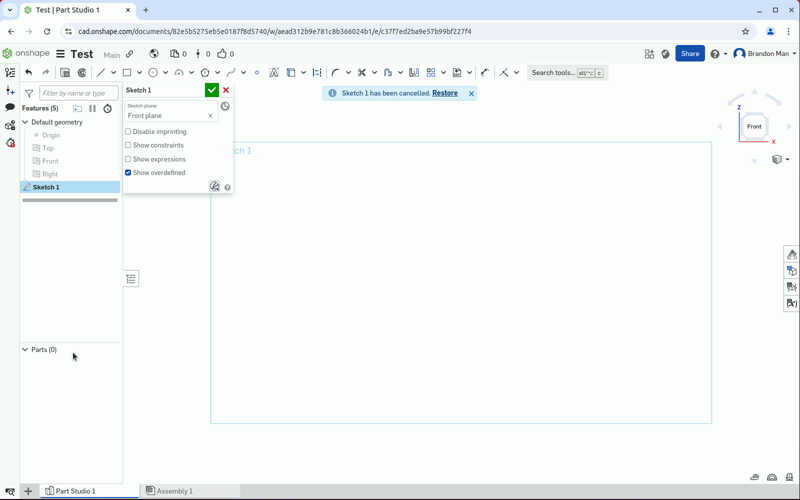
key(y)
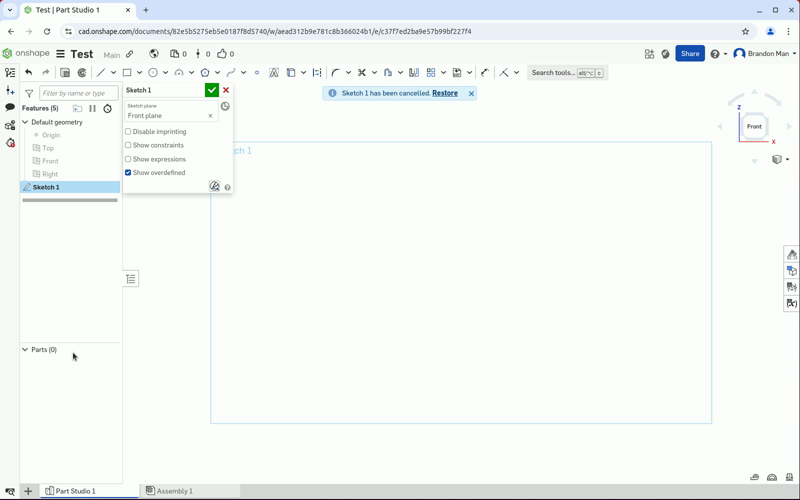
key(l)
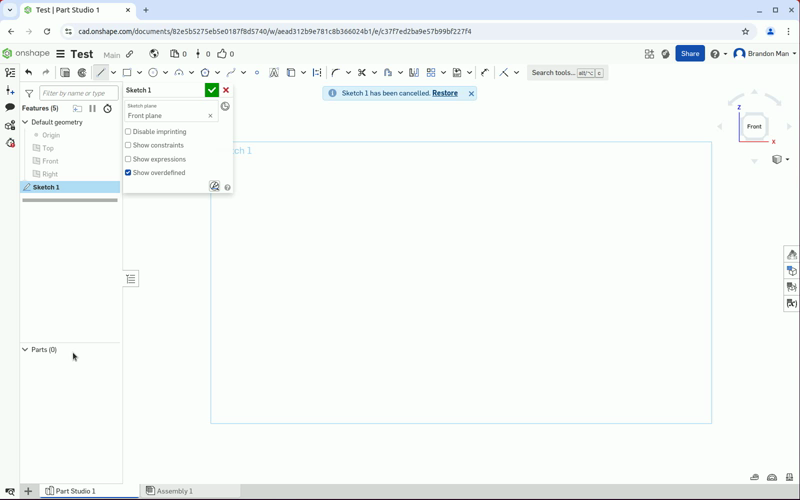
key_down(shift)
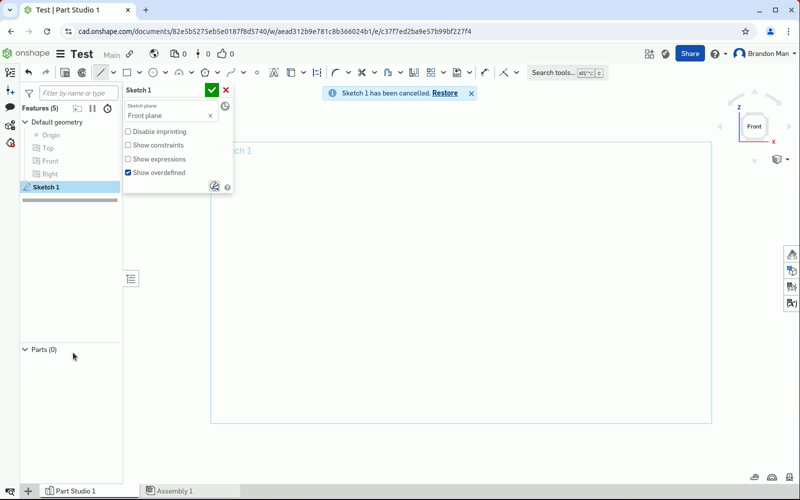
mouse_move(460, 226)
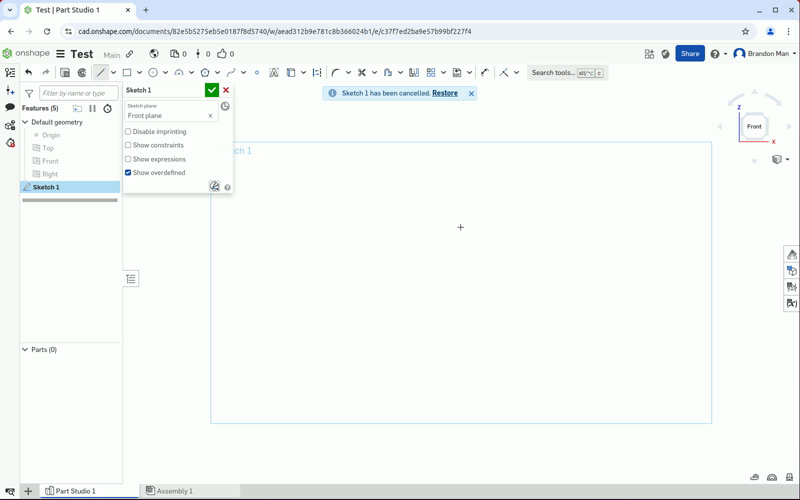
click(460, 226)
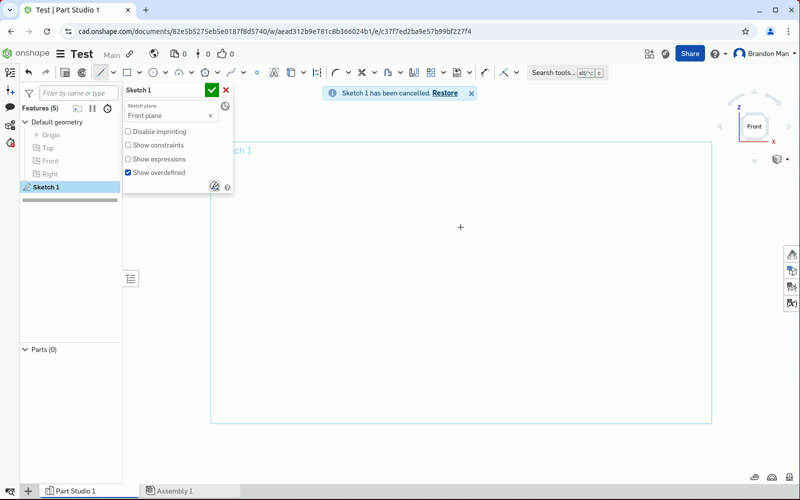
key_up(shift)
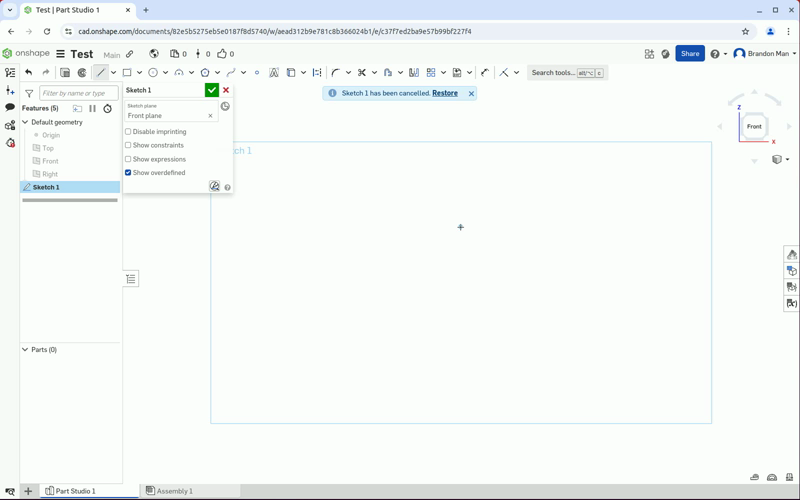
key_down(shift)
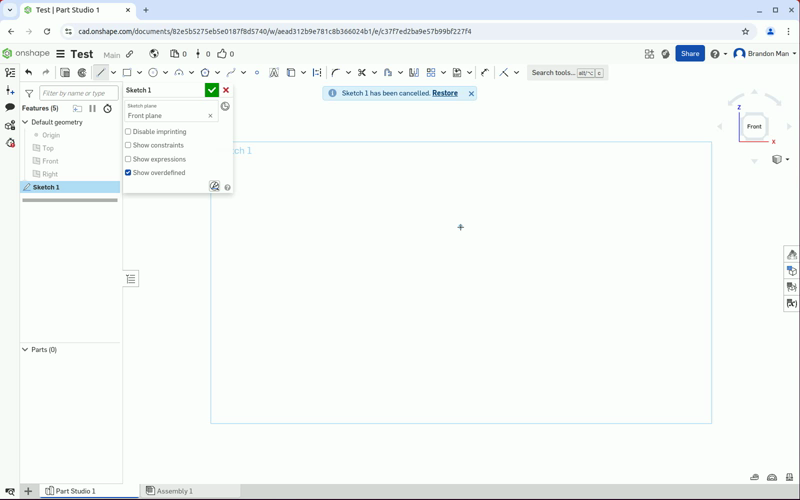
mouse_move(490, 226)
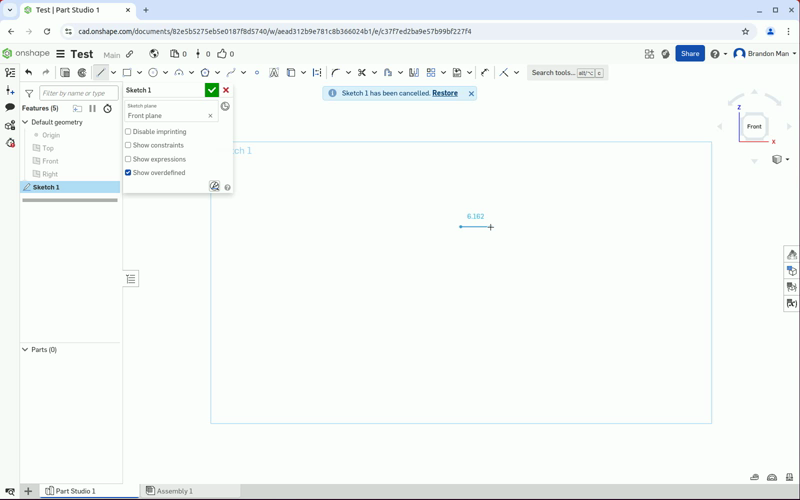
mouse_move(517, 226)
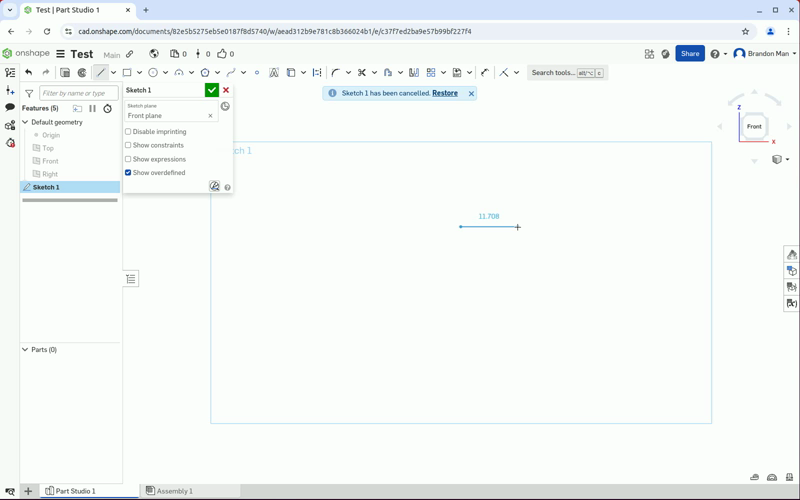
click(517, 226)
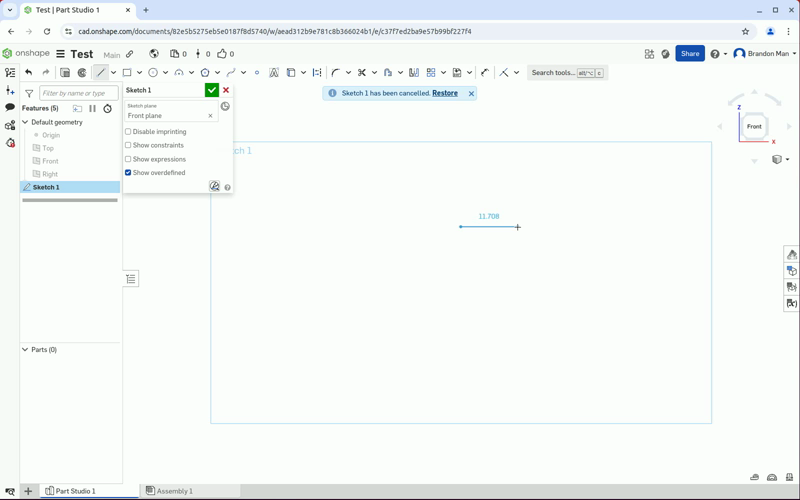
key_up(shift)
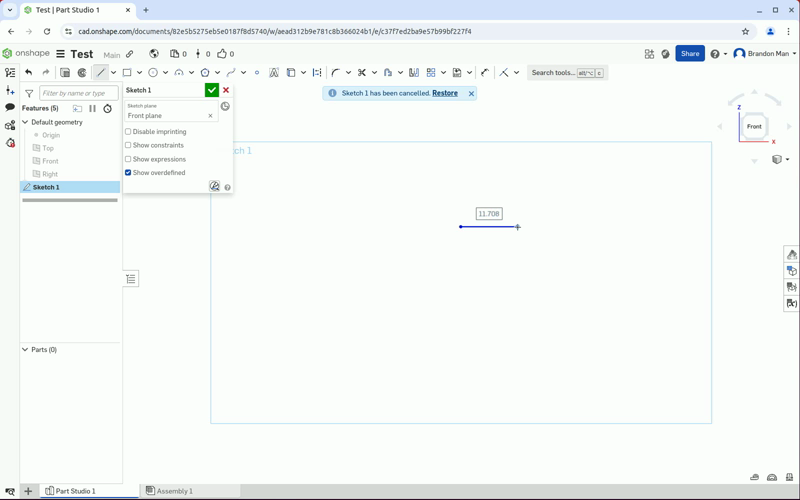
key_down(shift)
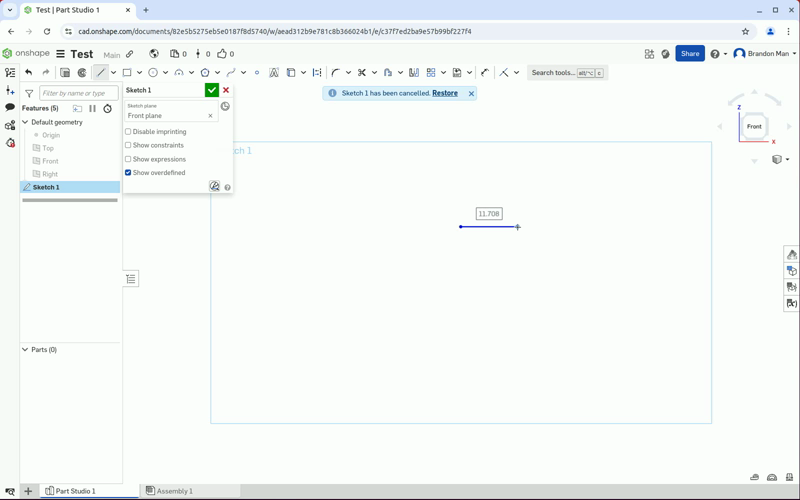
mouse_move(547, 226)
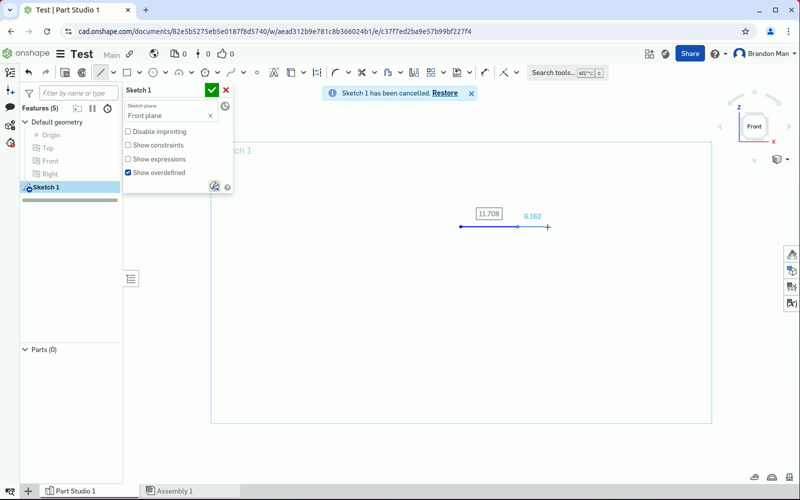
mouse_move(517, 169)
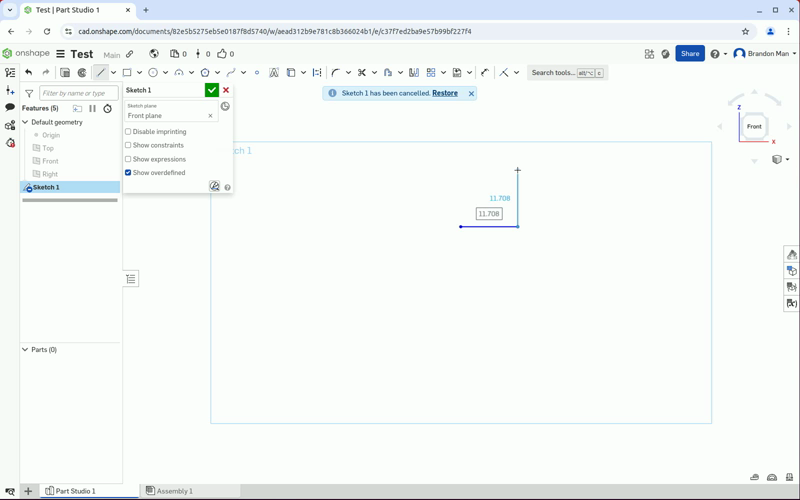
click(517, 169)
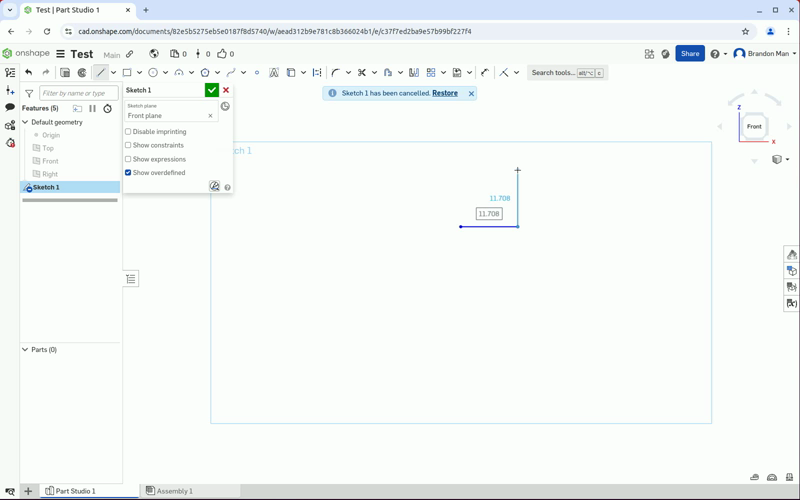
key_up(shift)
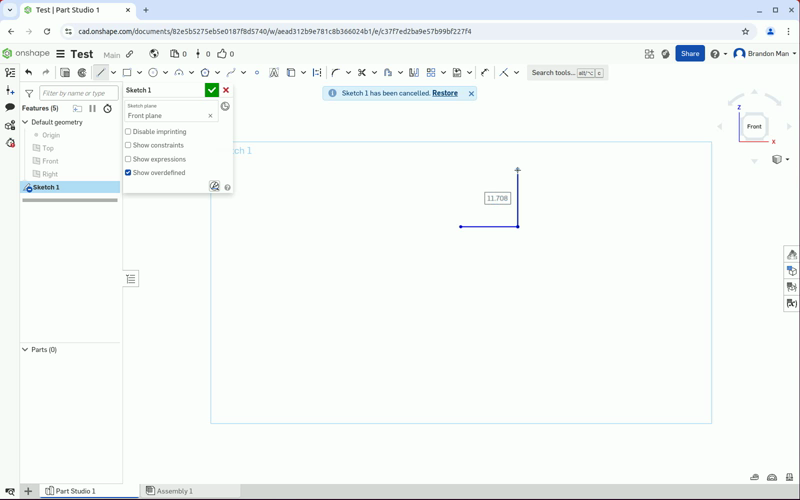
key_down(shift)
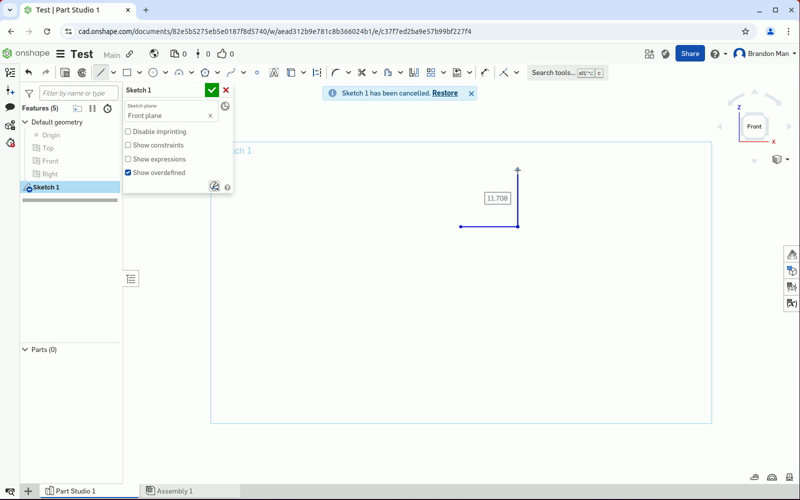
mouse_move(547, 169)
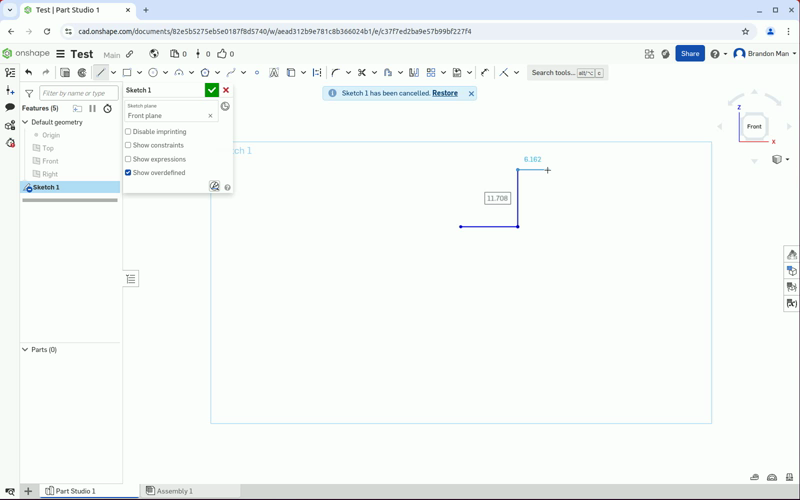
mouse_move(460, 169)
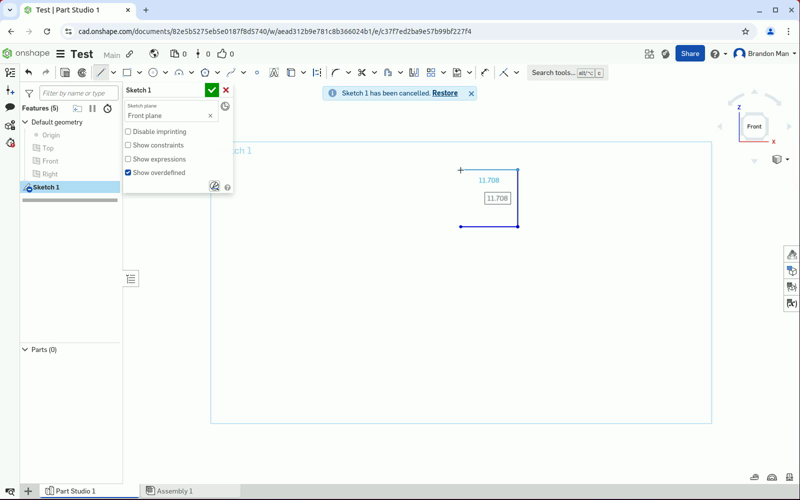
click(460, 169)
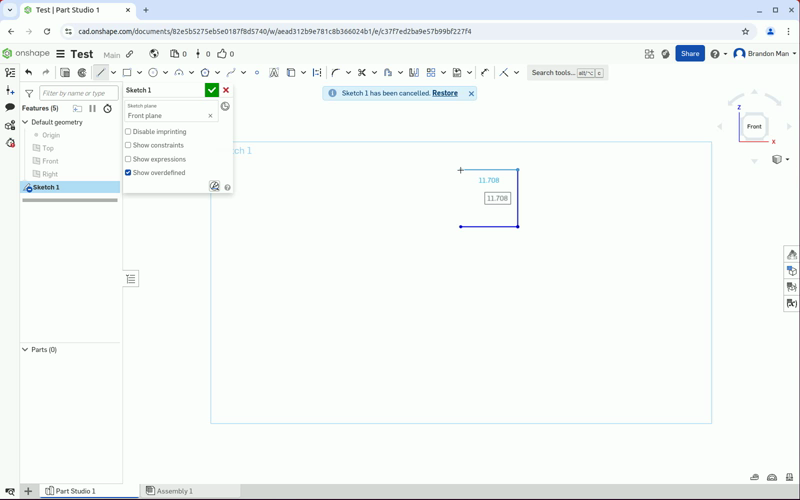
key_up(shift)
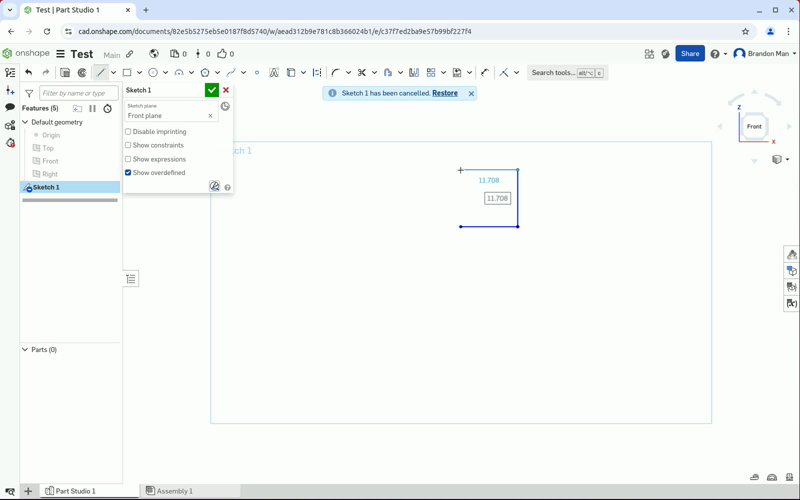
mouse_move(490, 169)
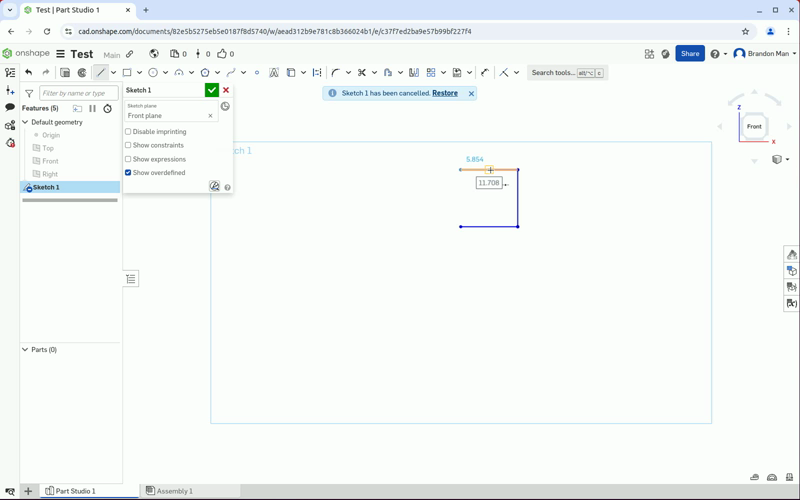
key_down(shift)
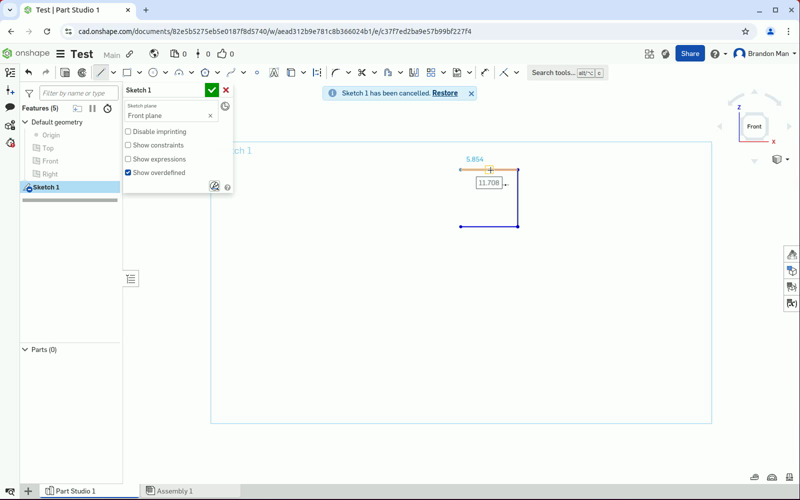
mouse_move(460, 226)
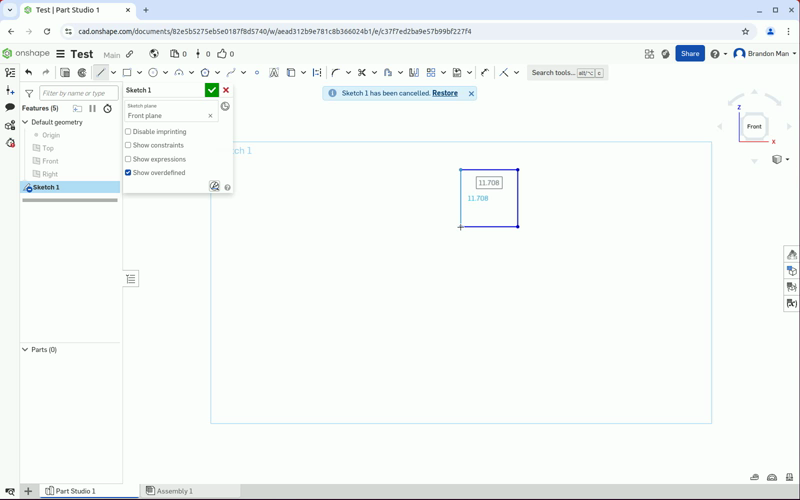
key_up(shift)
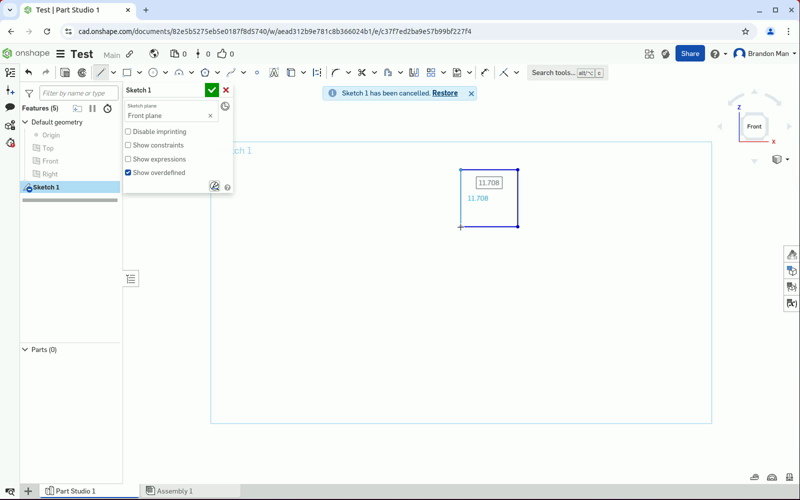
click(460, 226)
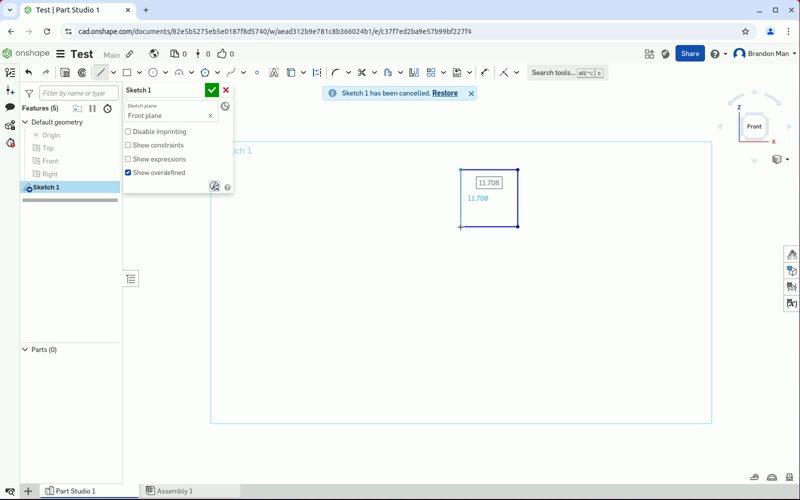
key(esc)
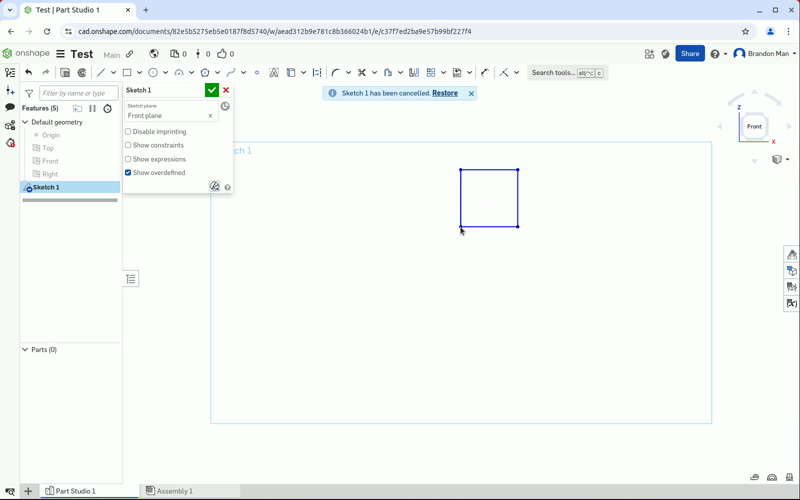
mouse_move(475, 172)
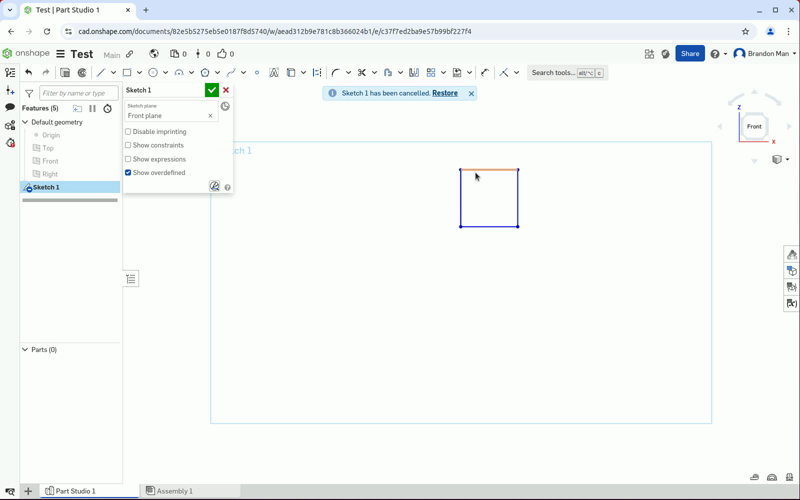
click(475, 172)
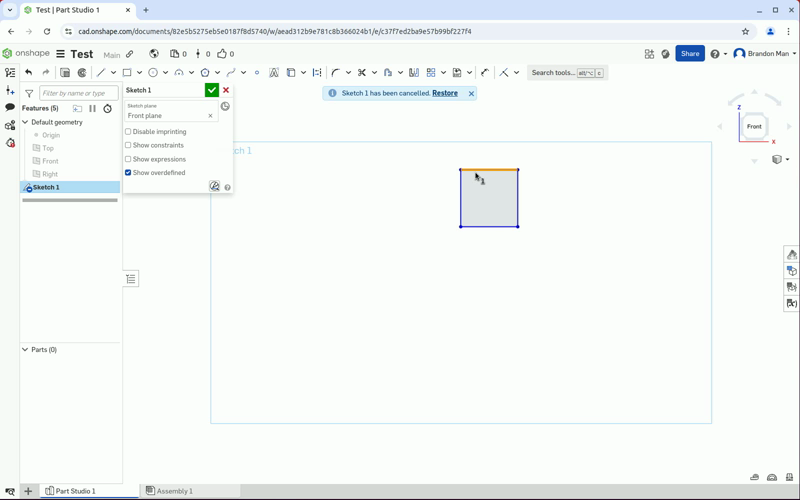
mouse_move(73, 352)
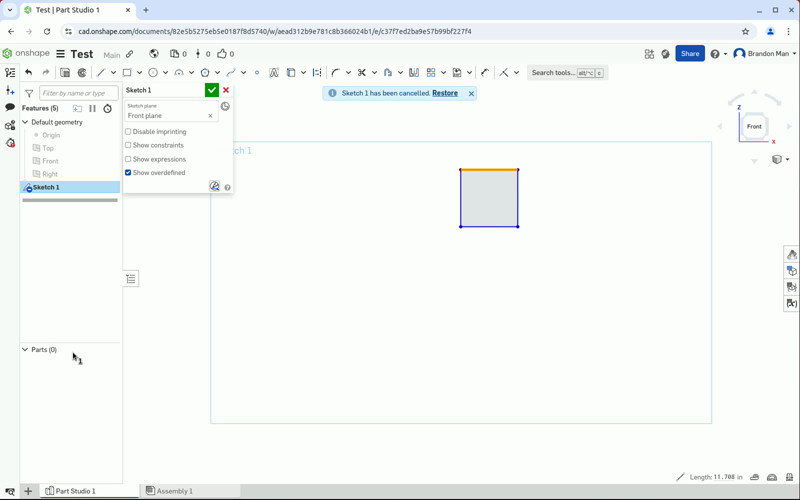
key(shift+y)
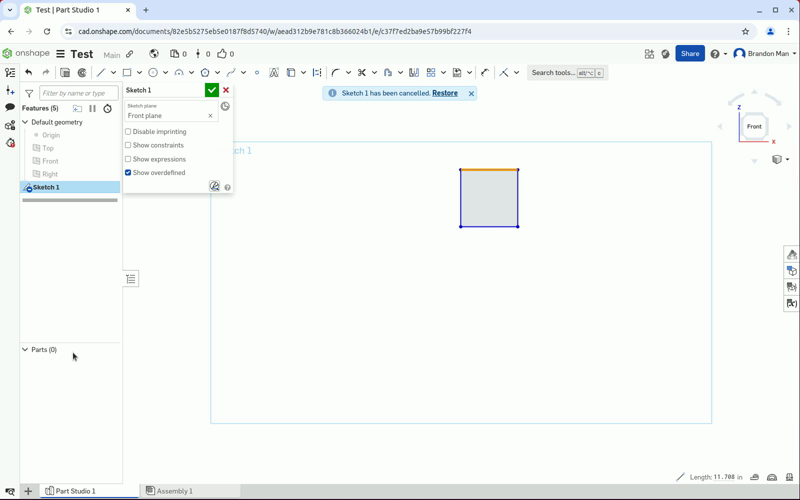
key(shift+e)
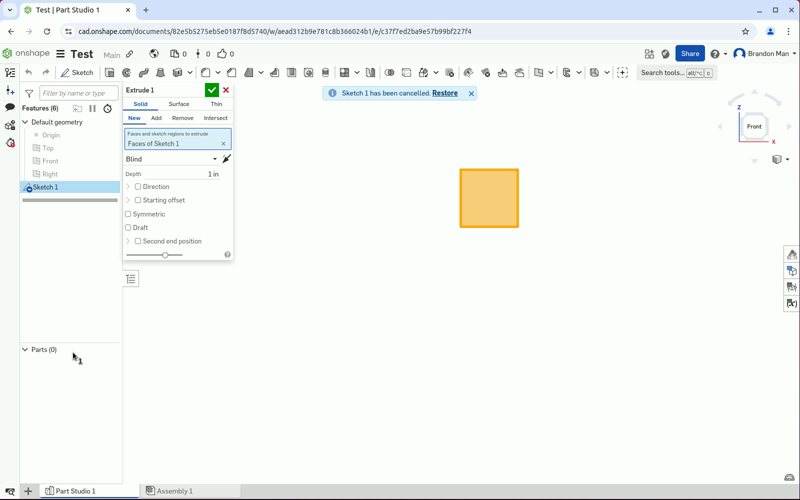
mouse_move(143, 106)
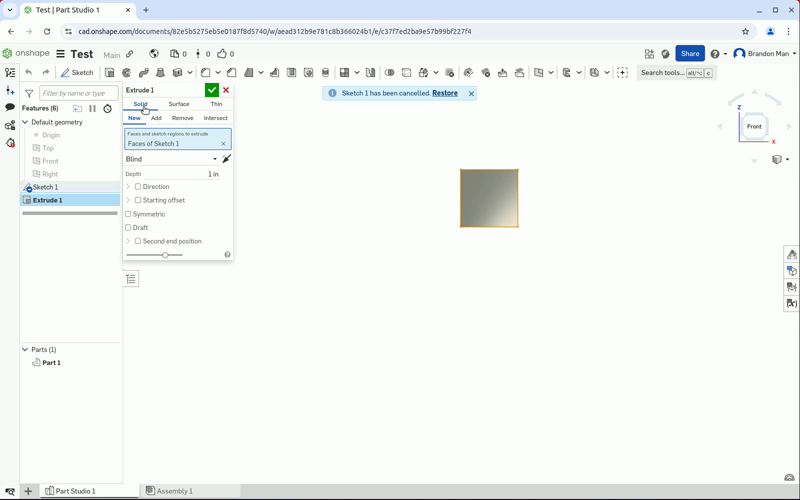
click(143, 106)
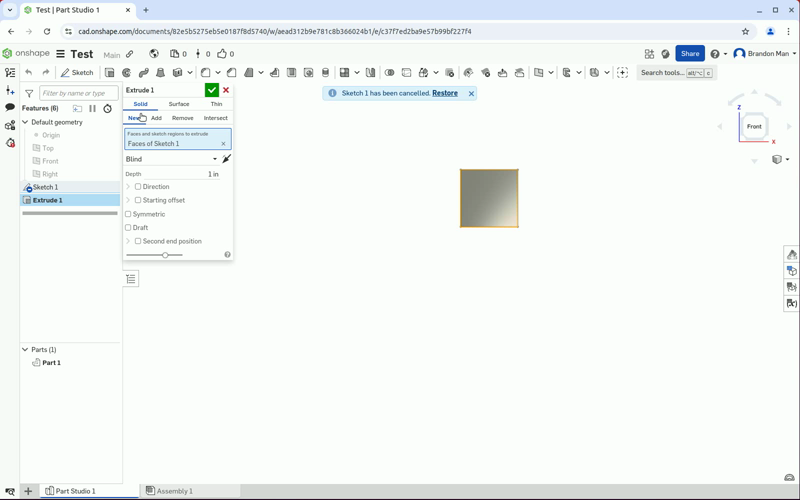
mouse_move(137, 120)
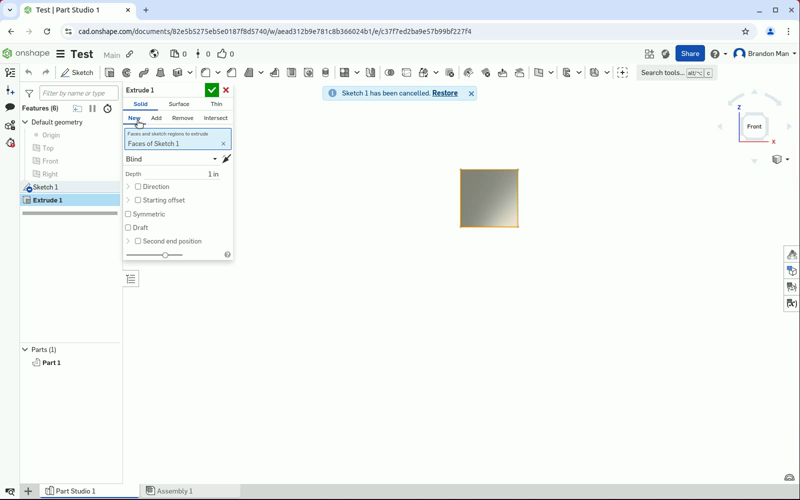
click(137, 120)
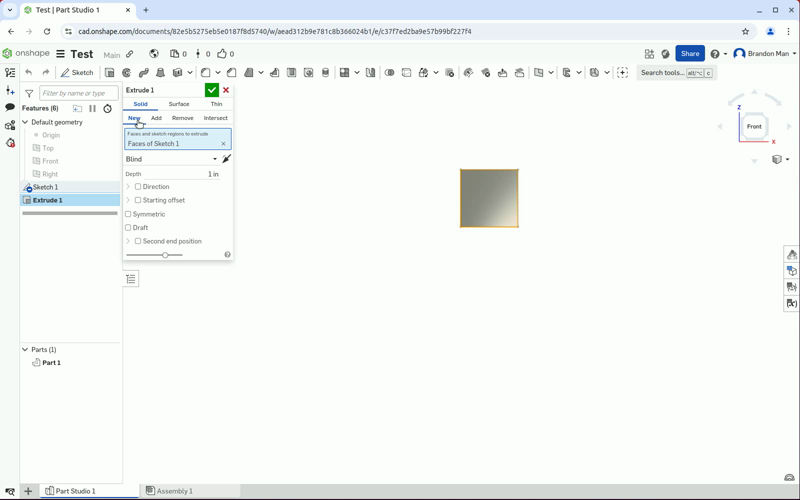
key(tab, 4)
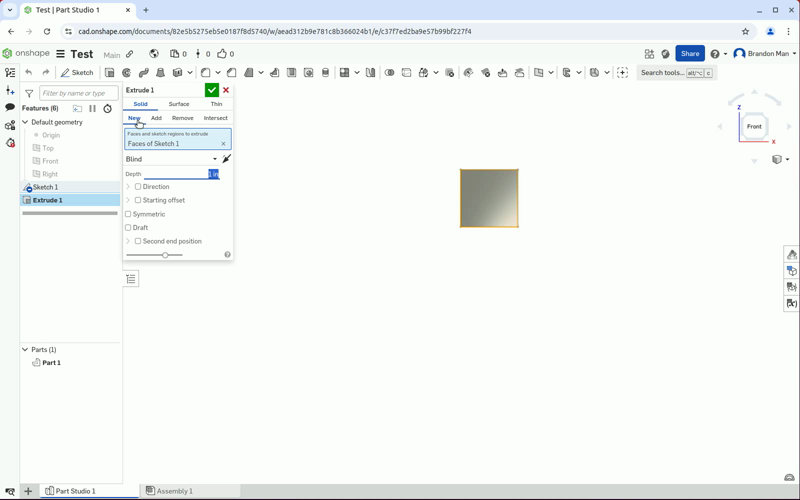
text(11.554)
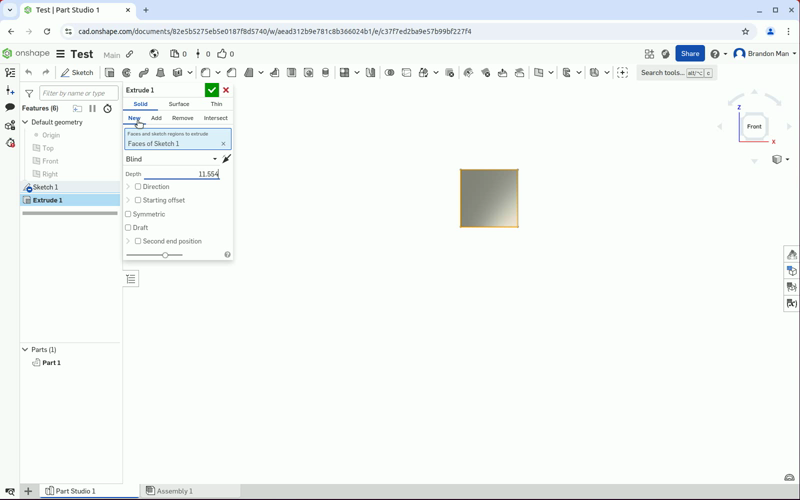
key(enter)
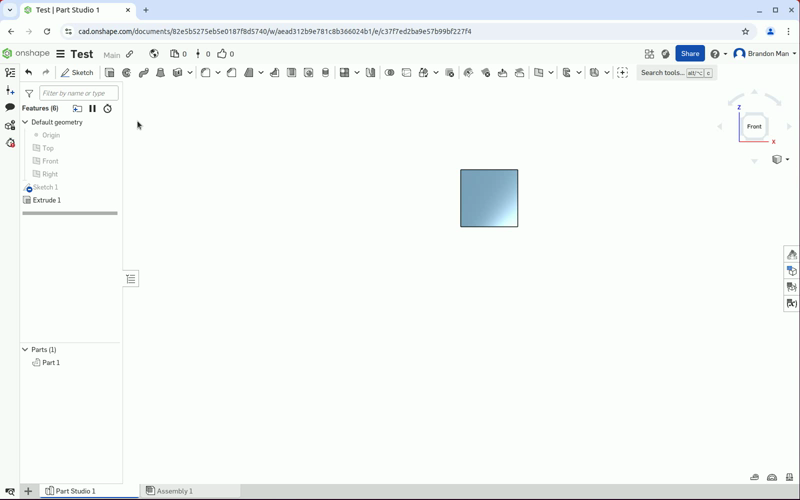
key(shift+h)
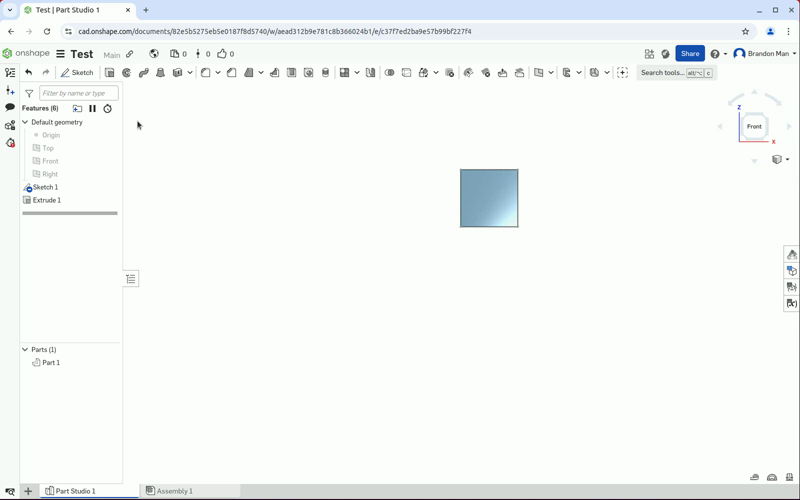
key(shift+h)
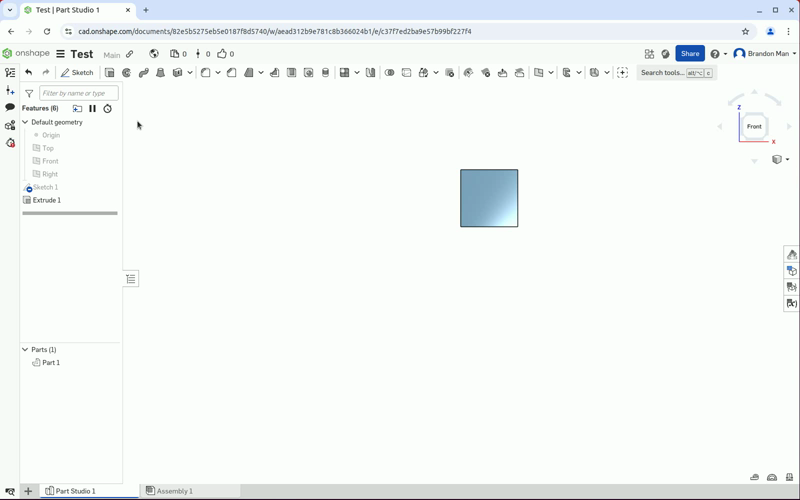
mouse_move(73, 189)
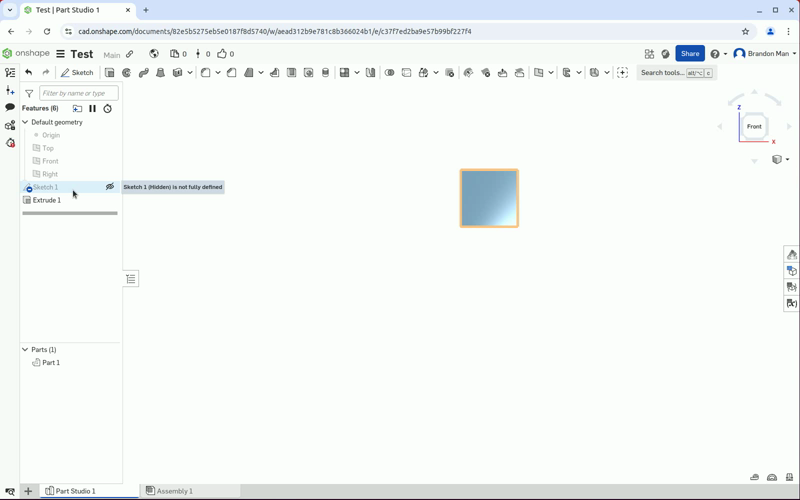
click(73, 189)
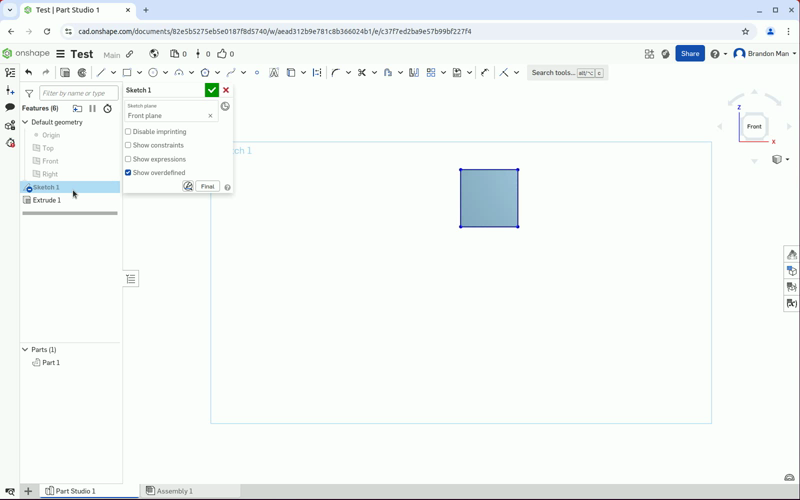
mouse_move(229, 92)
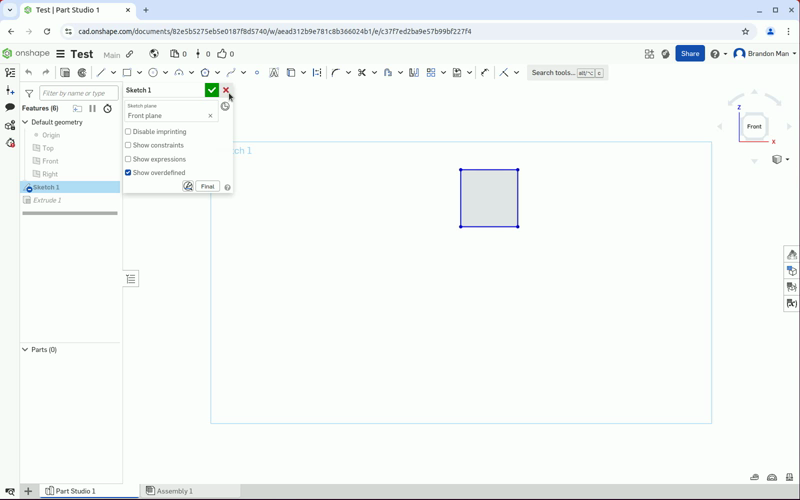
click(229, 92)
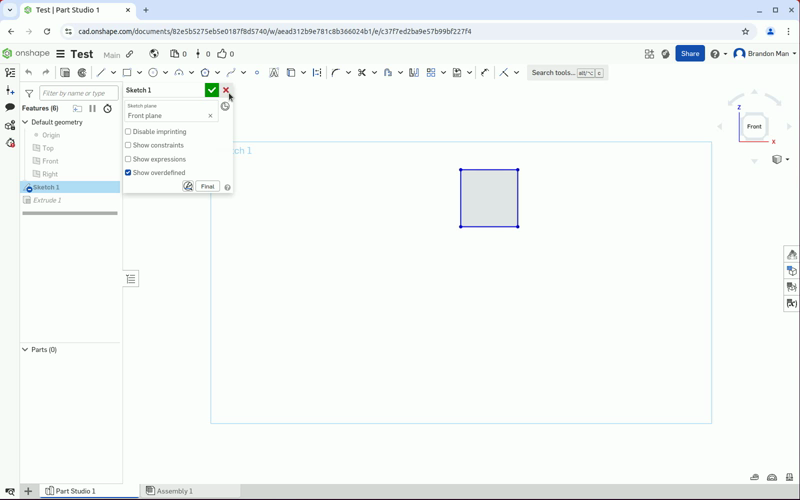
key(shift+s)
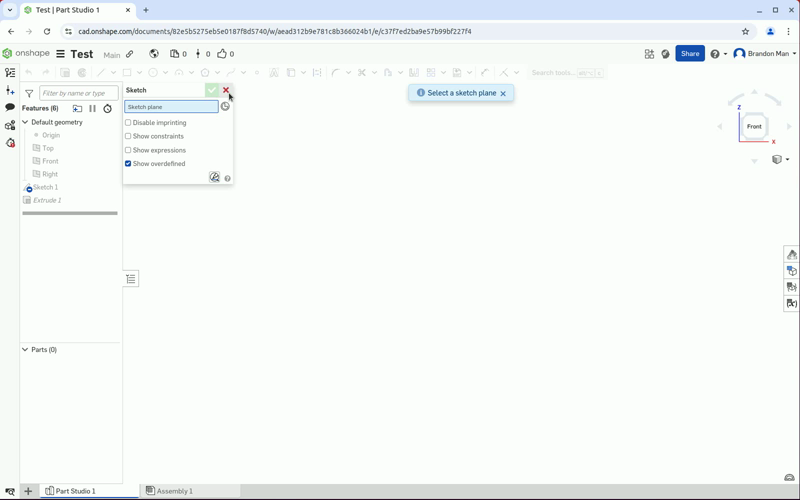
mouse_move(73, 163)
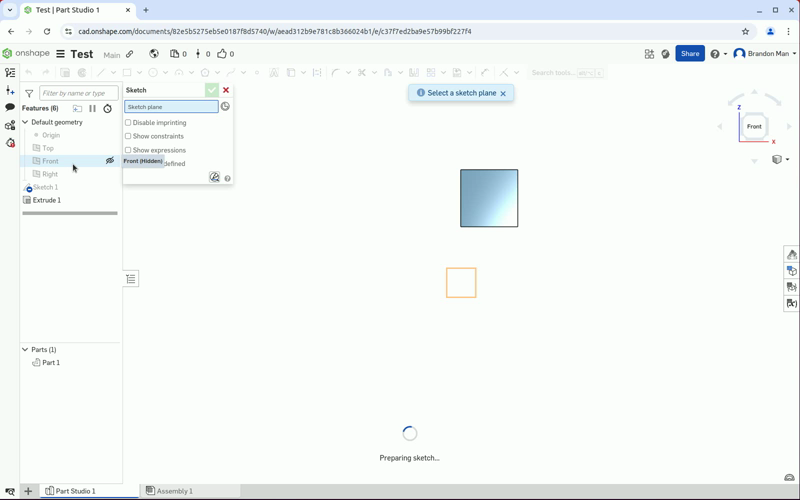
click(73, 163)
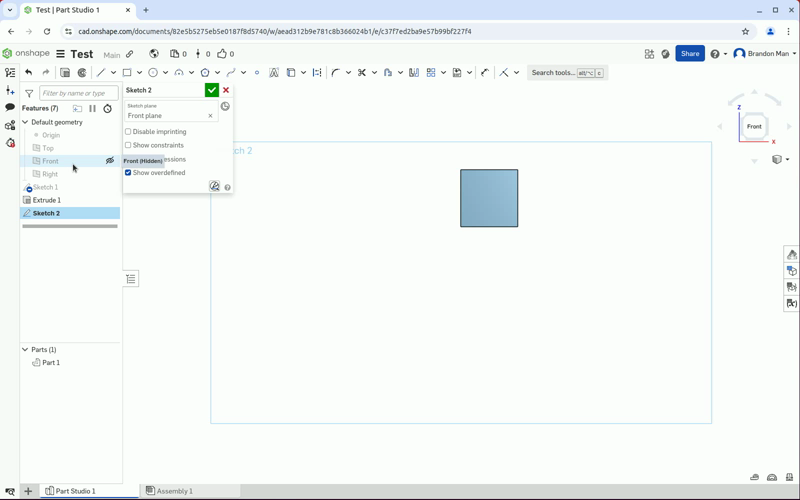
mouse_move(73, 352)
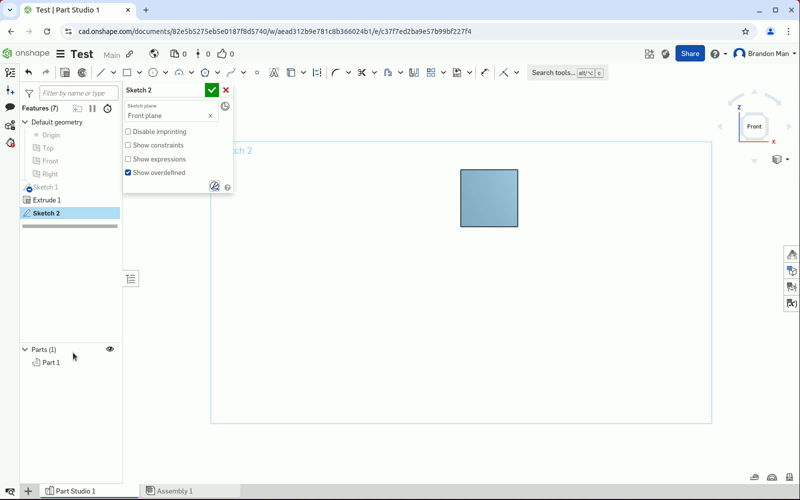
key(y)
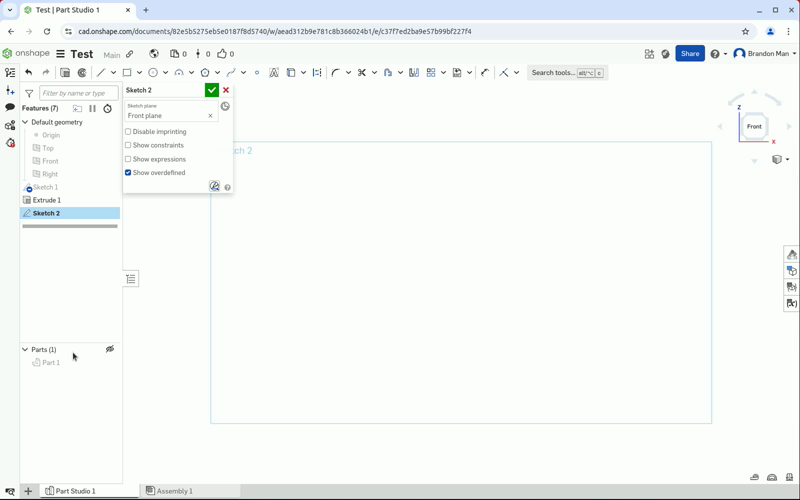
key(l)
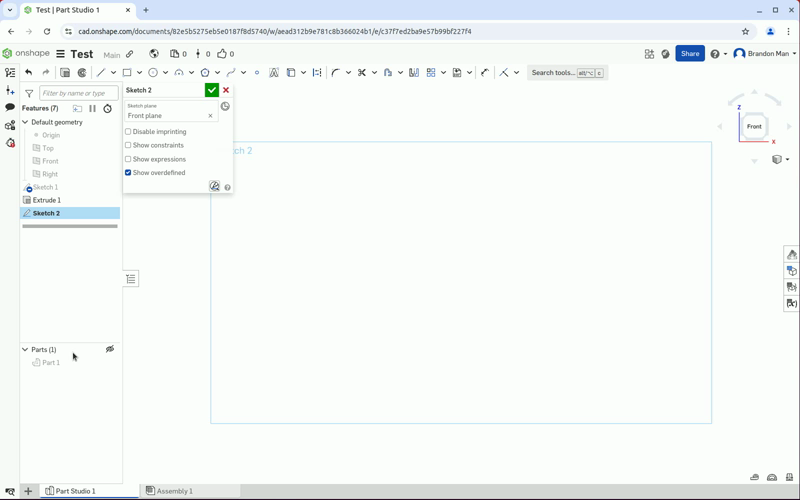
key_down(shift)
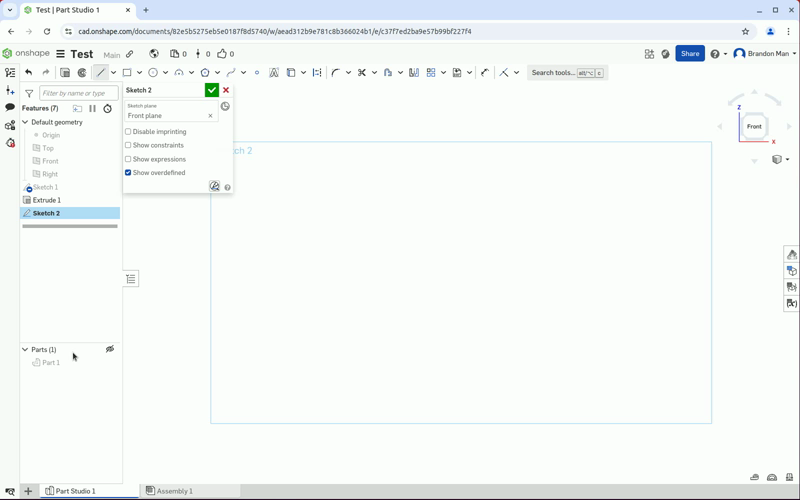
mouse_move(460, 339)
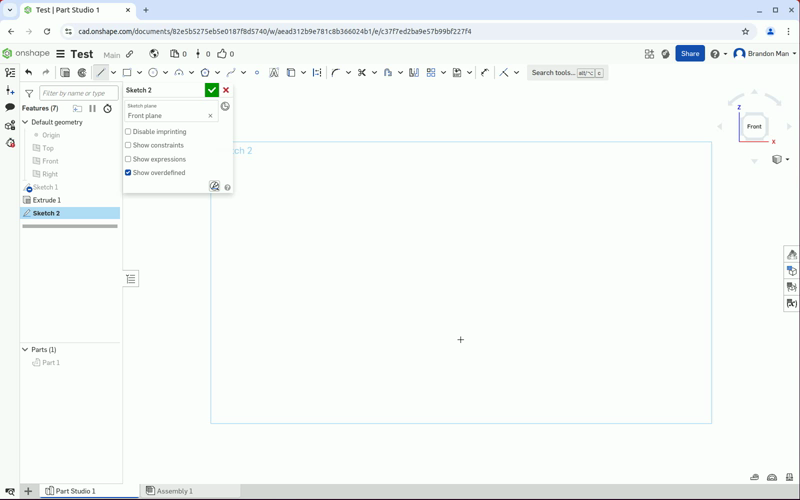
click(460, 339)
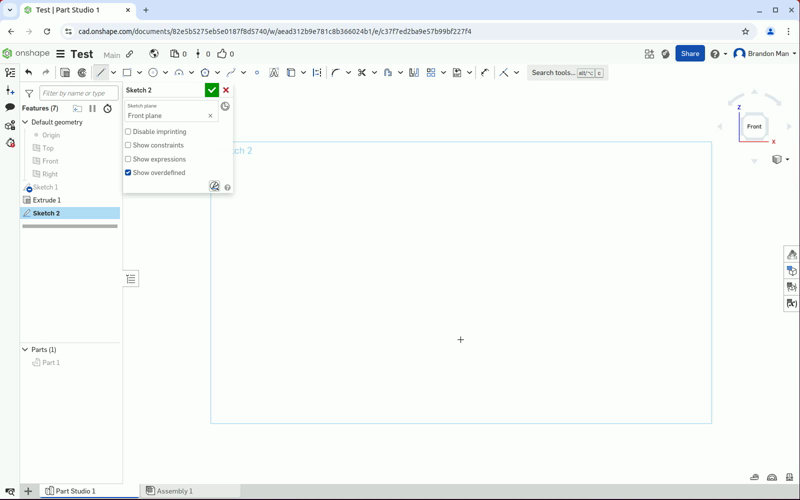
key_up(shift)
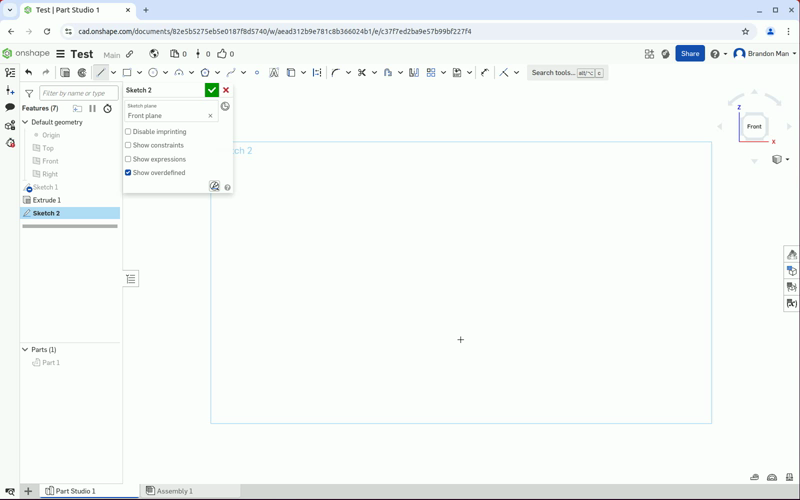
key_down(shift)
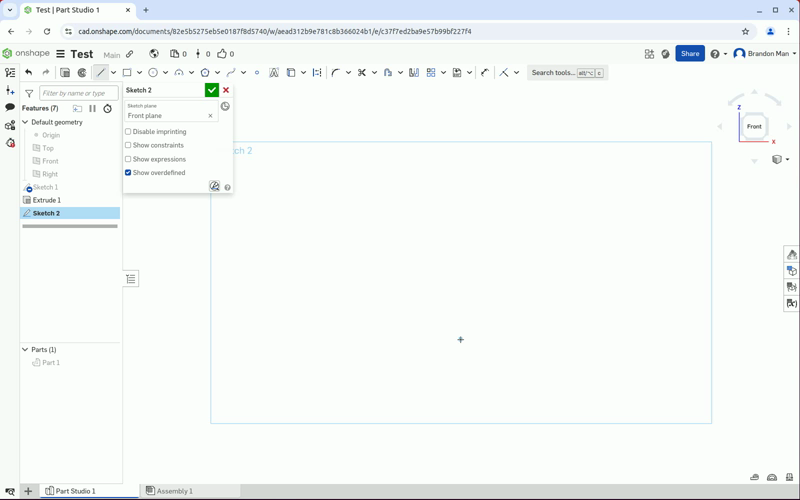
mouse_move(490, 339)
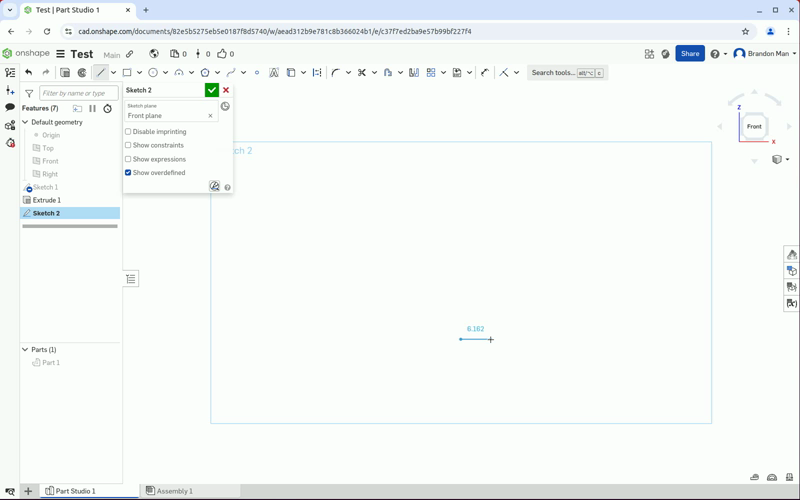
mouse_move(517, 339)
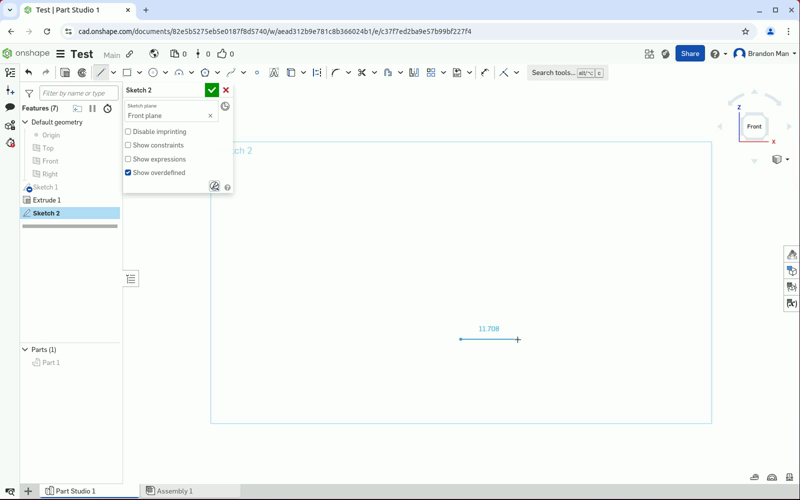
click(517, 339)
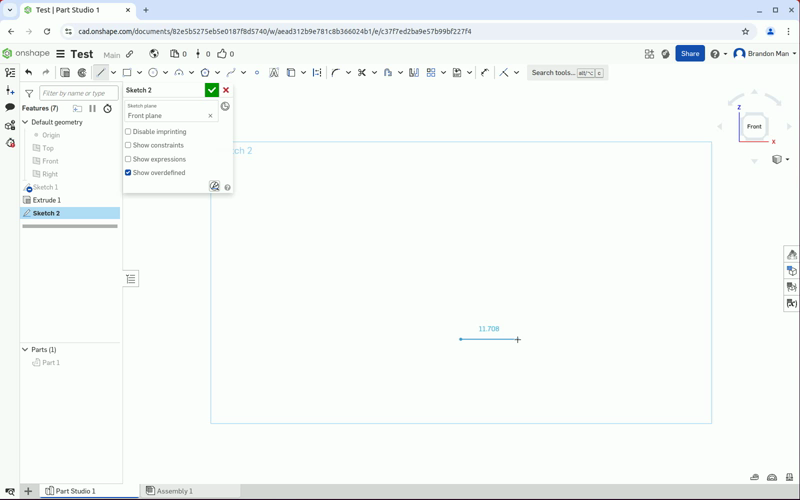
key_up(shift)
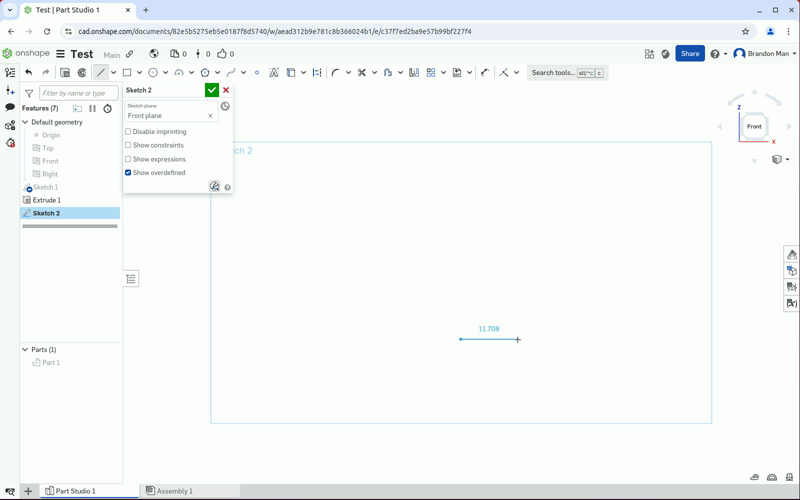
key_down(shift)
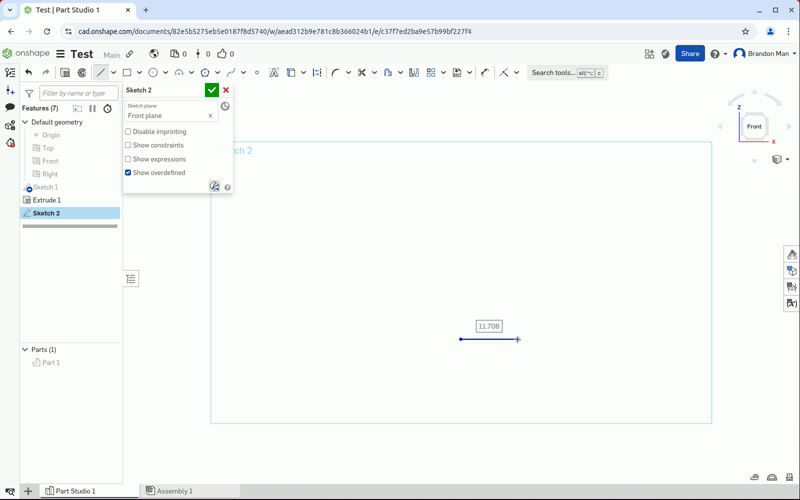
mouse_move(547, 339)
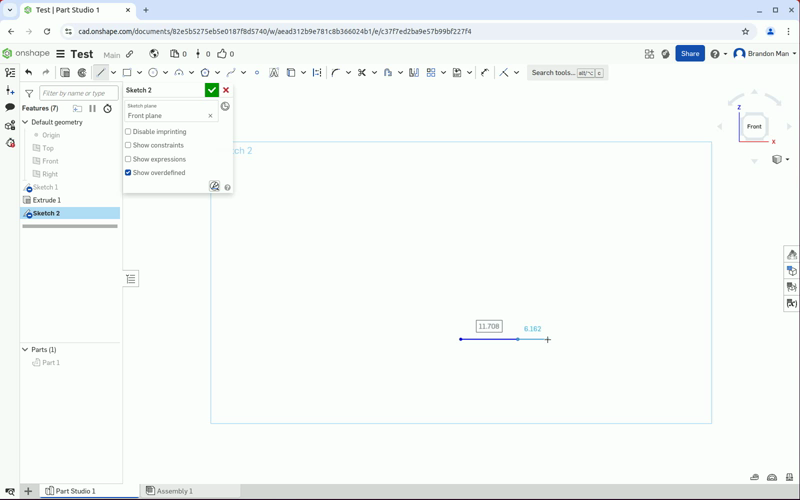
mouse_move(517, 282)
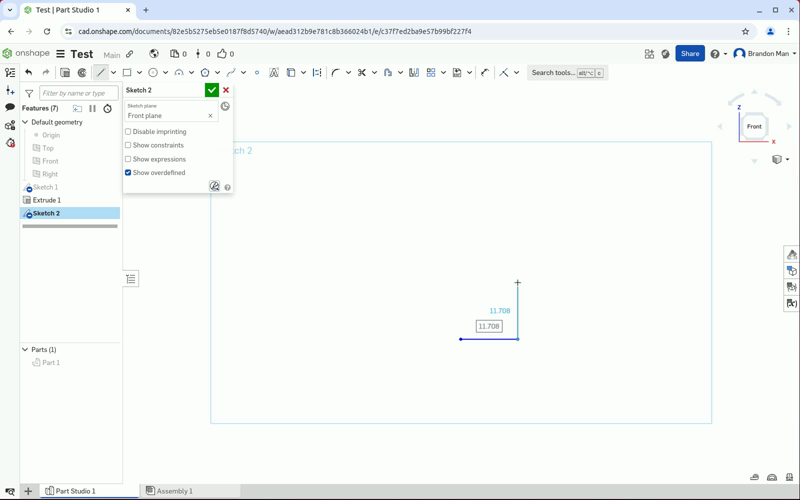
click(517, 282)
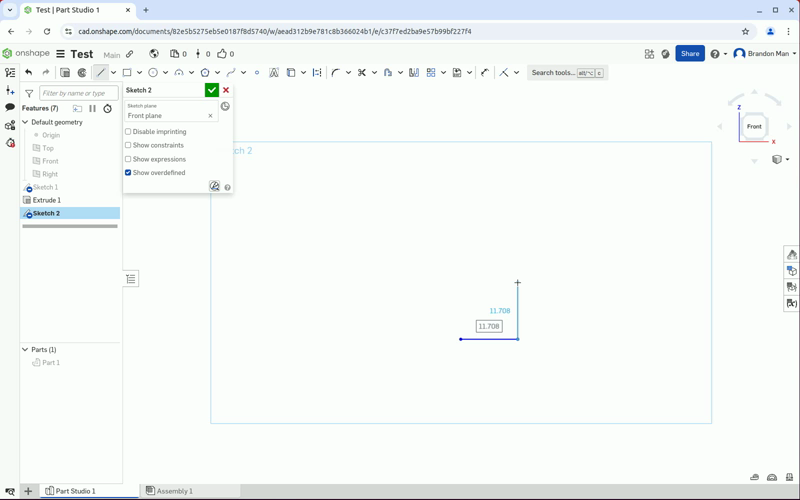
key_up(shift)
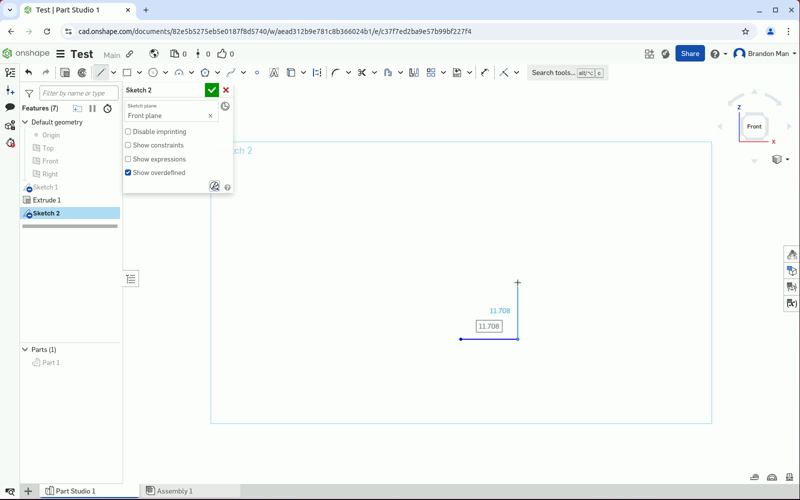
key_down(shift)
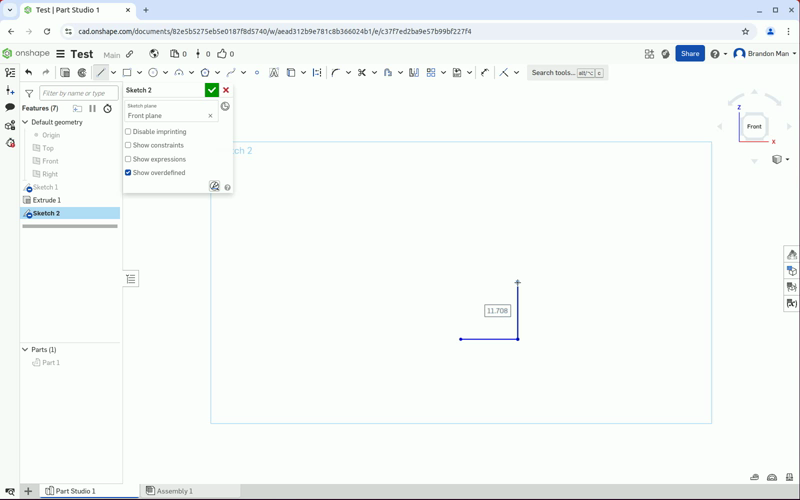
mouse_move(547, 282)
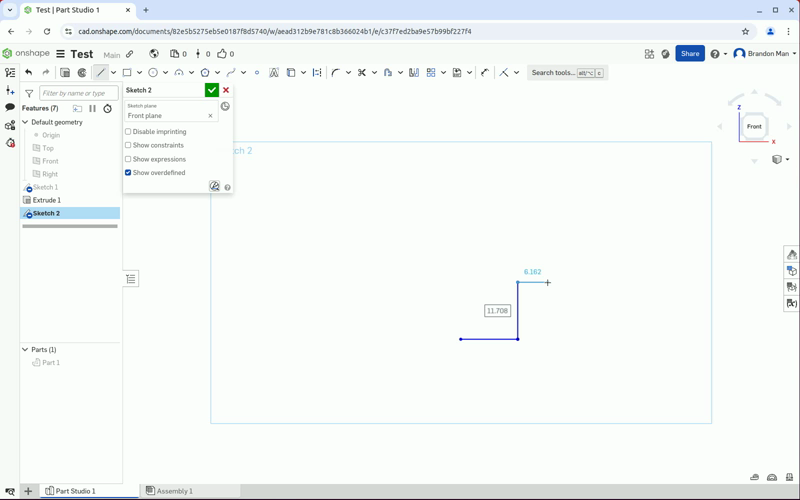
mouse_move(460, 282)
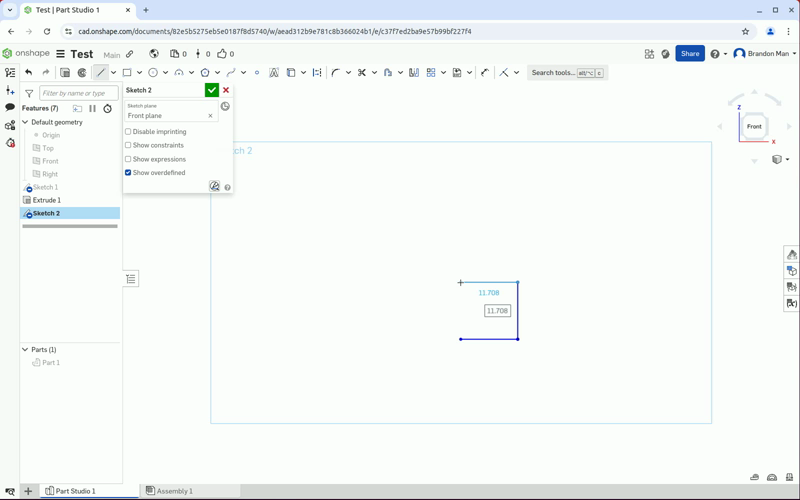
click(460, 282)
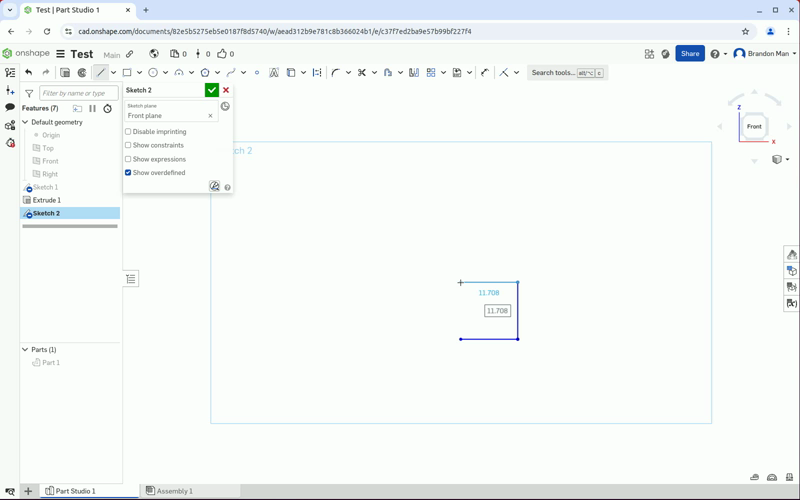
key_up(shift)
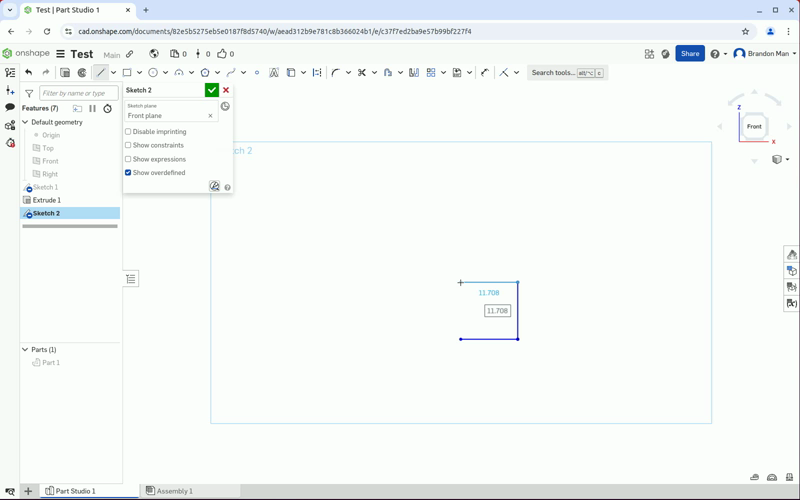
mouse_move(490, 282)
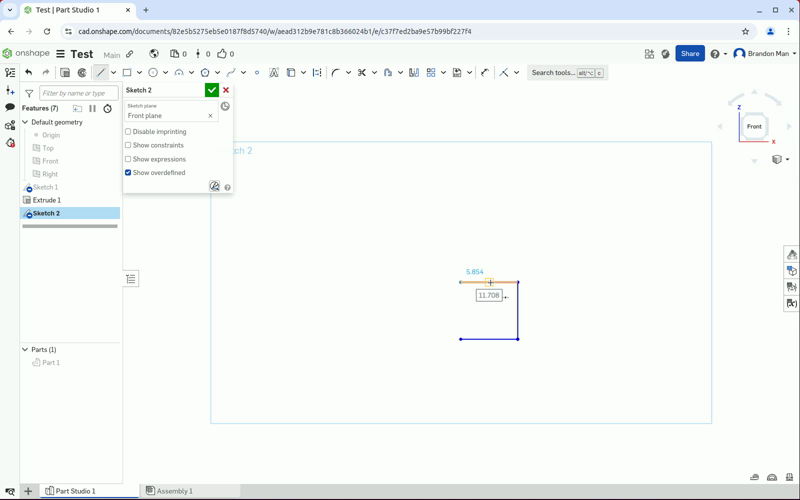
key_down(shift)
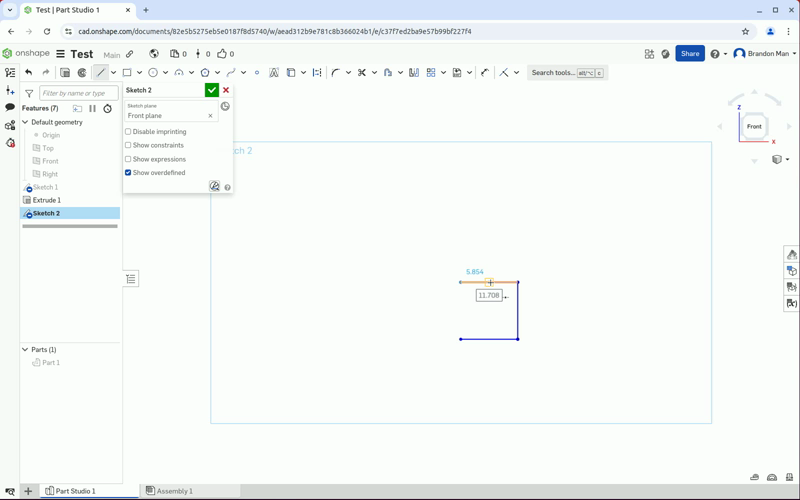
mouse_move(460, 339)
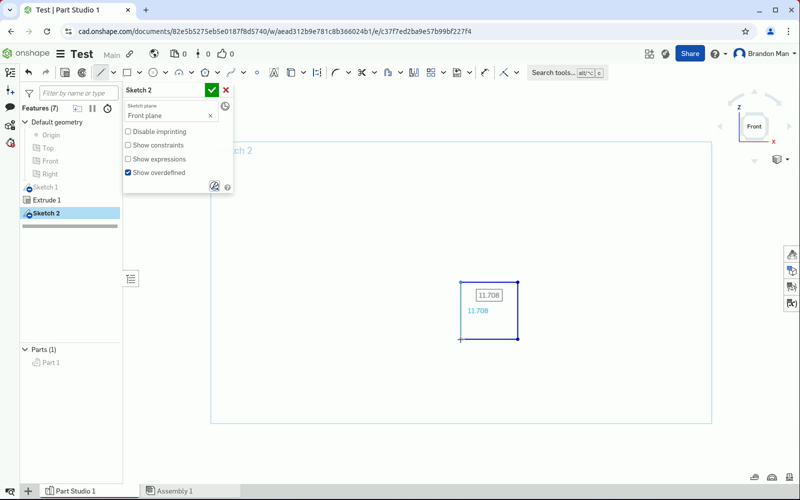
key_up(shift)
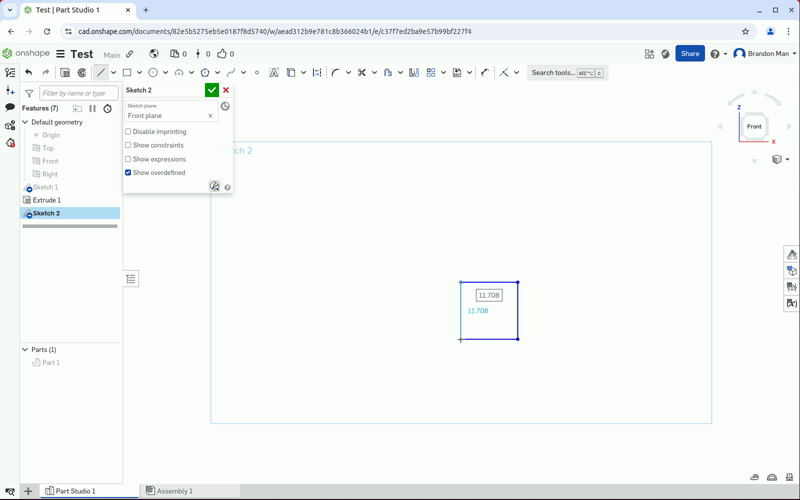
click(460, 339)
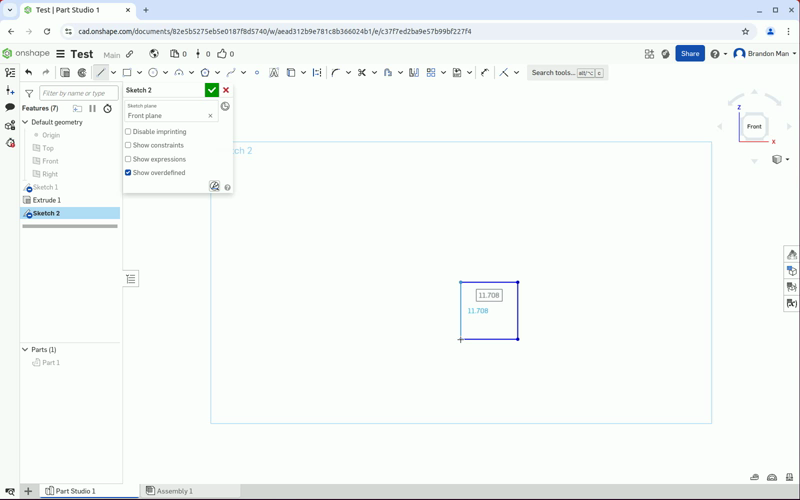
key(esc)
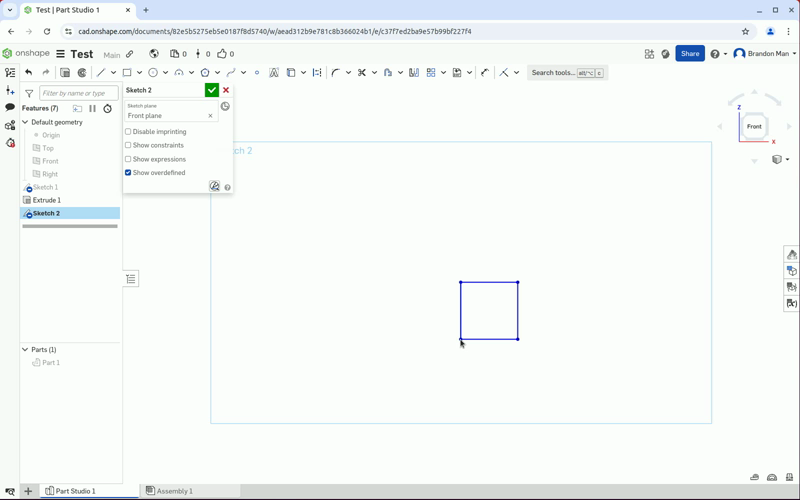
mouse_move(508, 288)
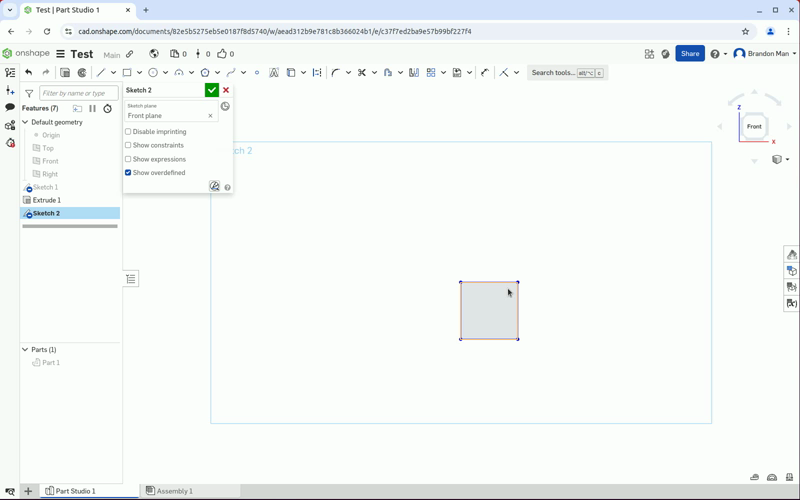
click(508, 288)
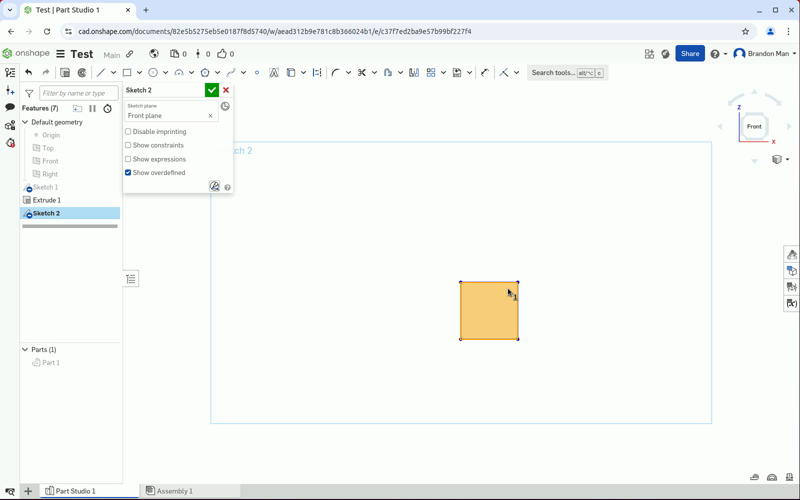
mouse_move(73, 352)
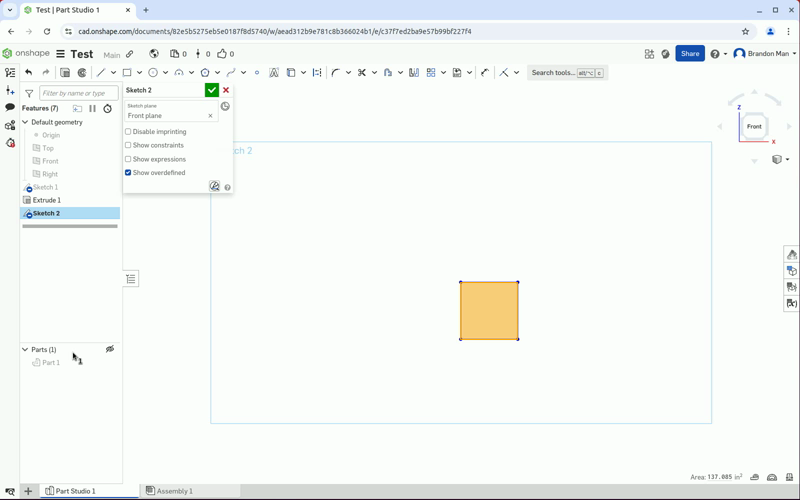
key(shift+y)
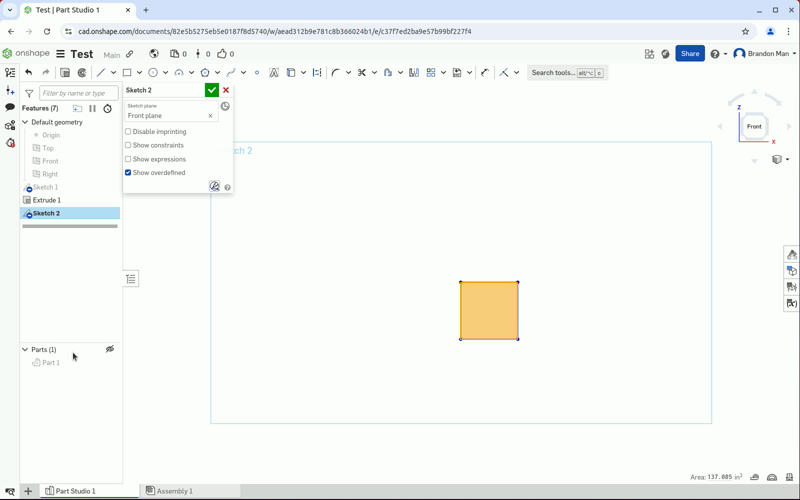
key(shift+e)
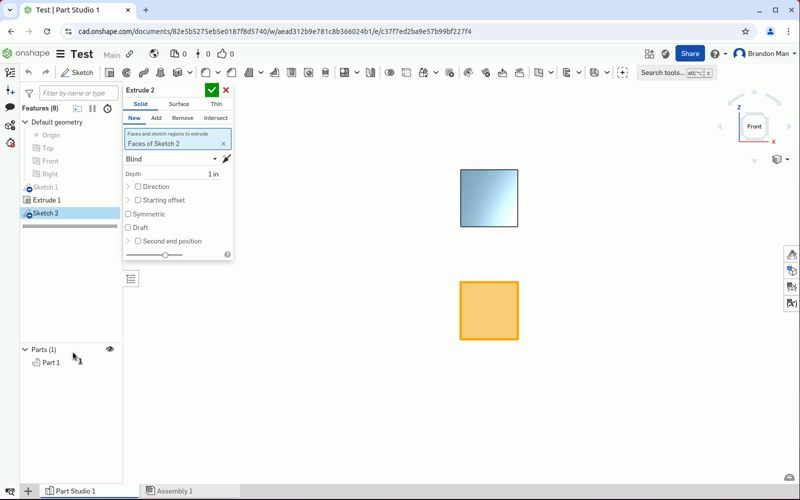
mouse_move(143, 106)
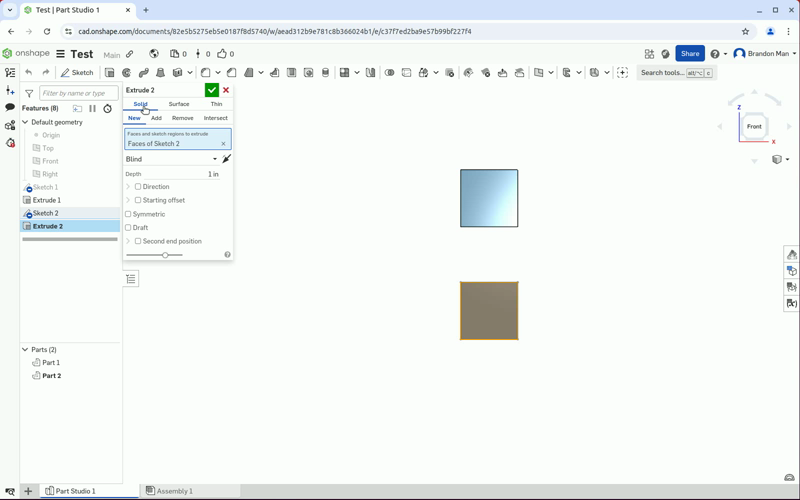
click(143, 106)
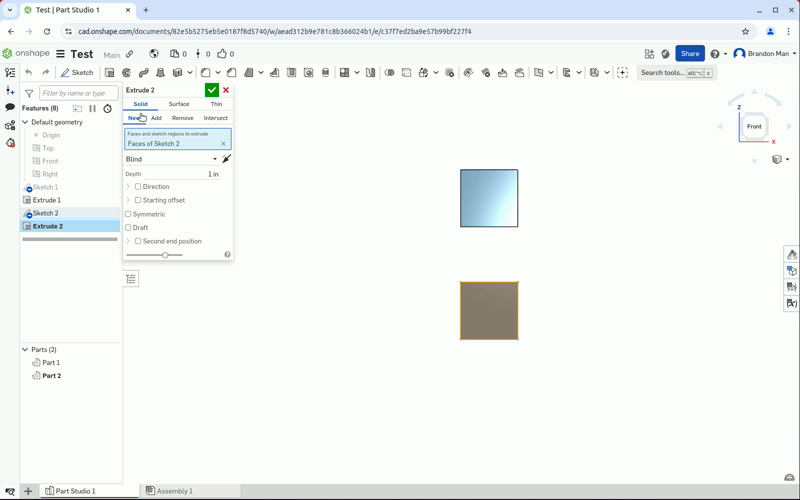
mouse_move(137, 120)
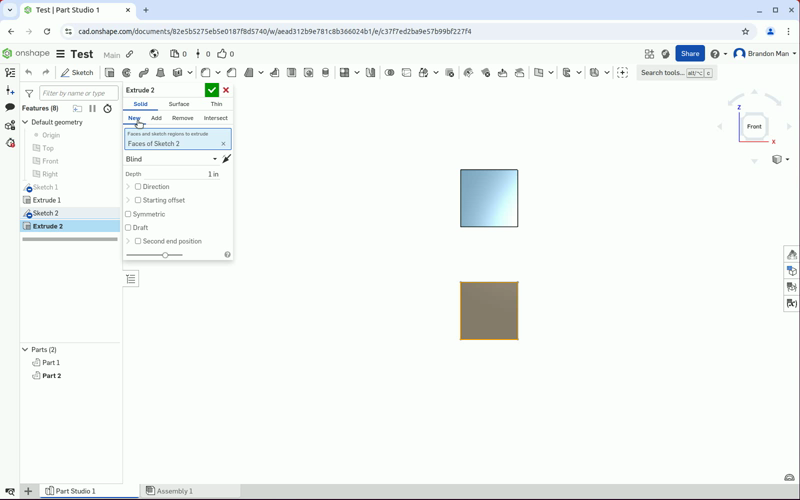
click(137, 120)
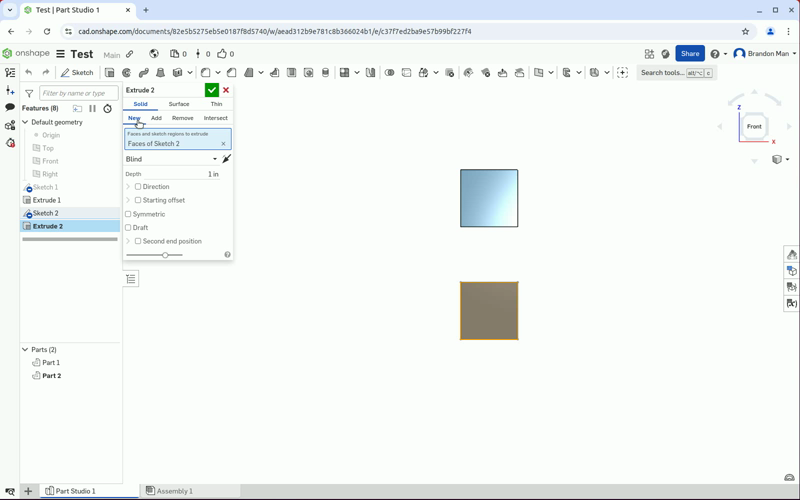
key(tab, 4)
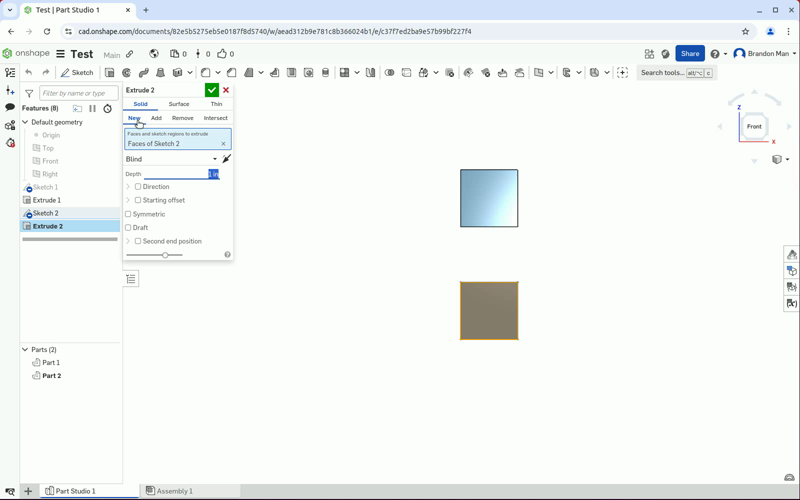
text(11.554)
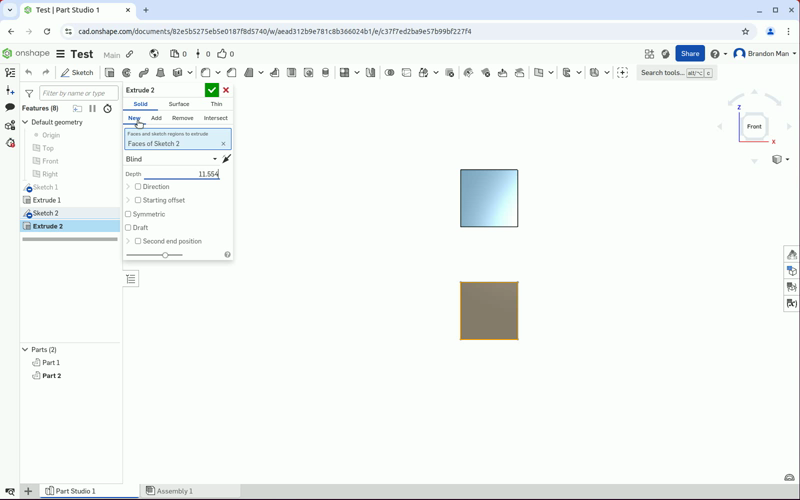
key(enter)
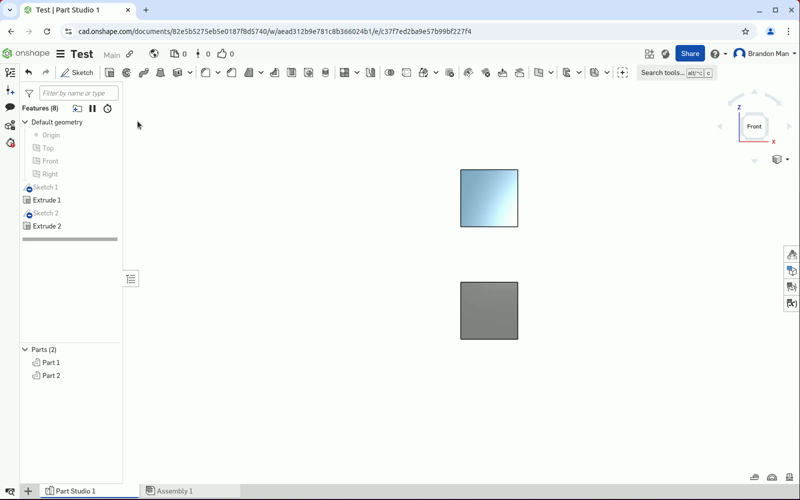
key(shift+h)
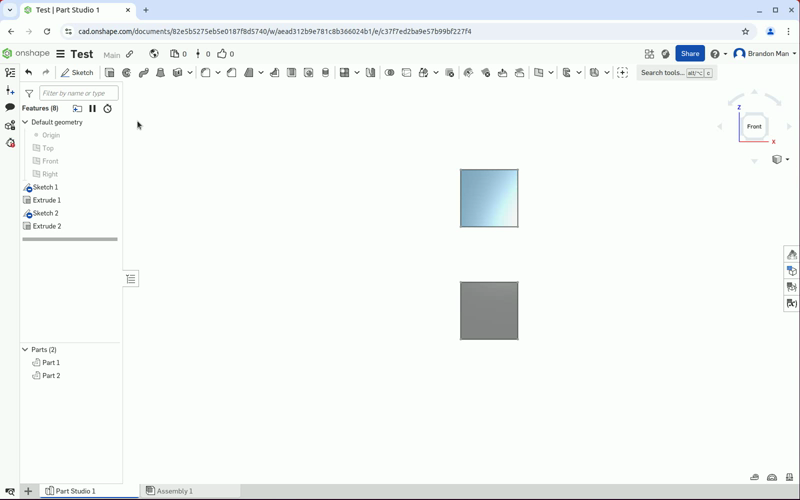
key(shift+h)
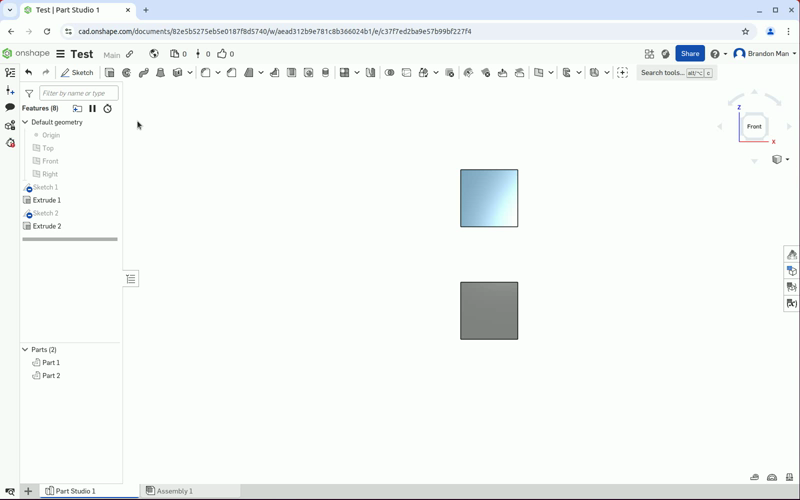
mouse_move(73, 189)
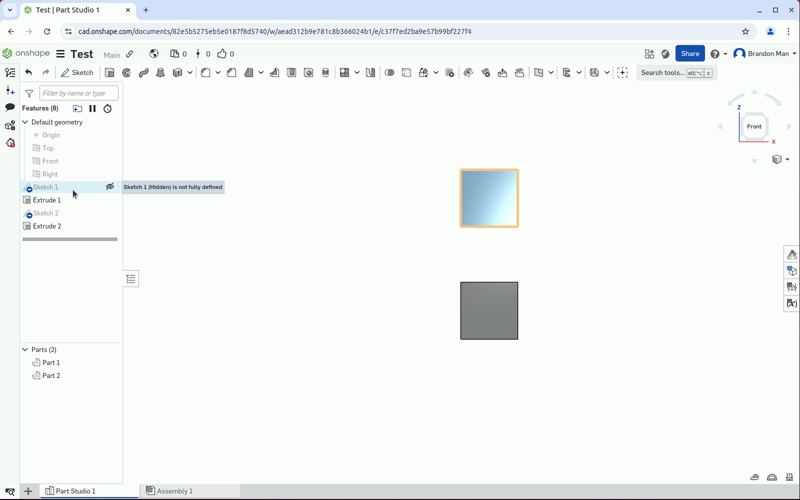
click(73, 189)
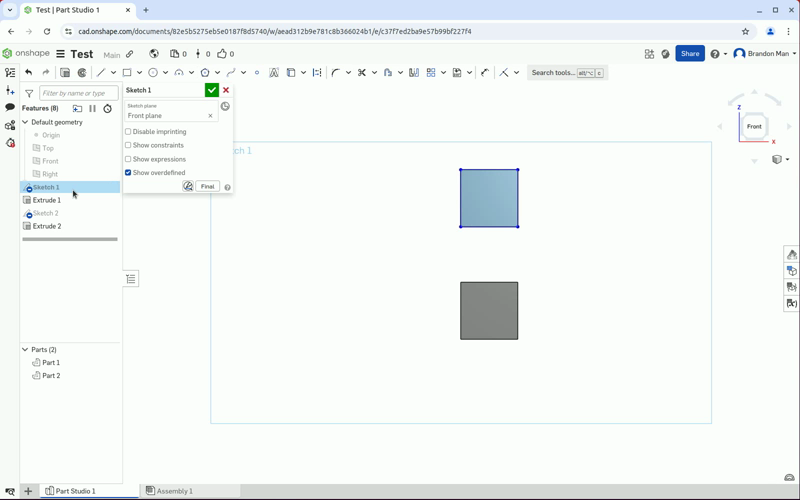
mouse_move(229, 92)
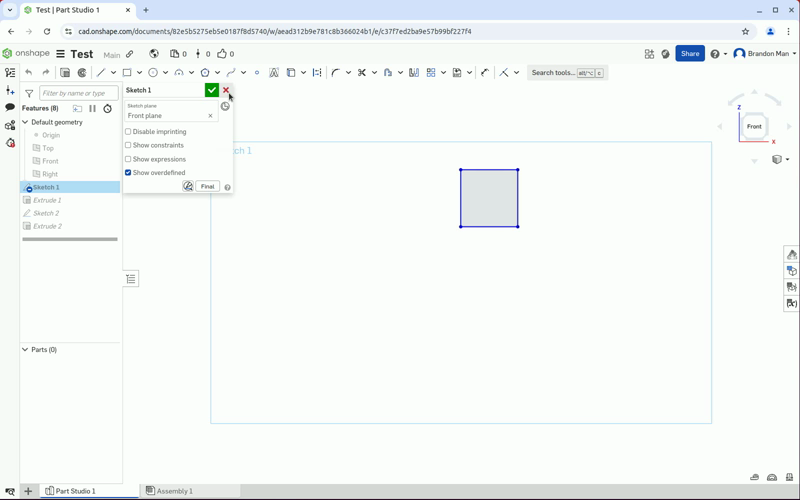
click(229, 92)
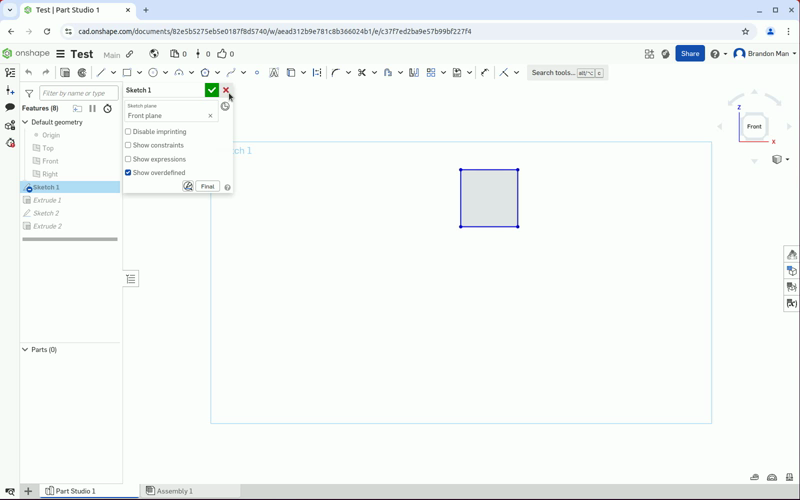
key(shift+s)
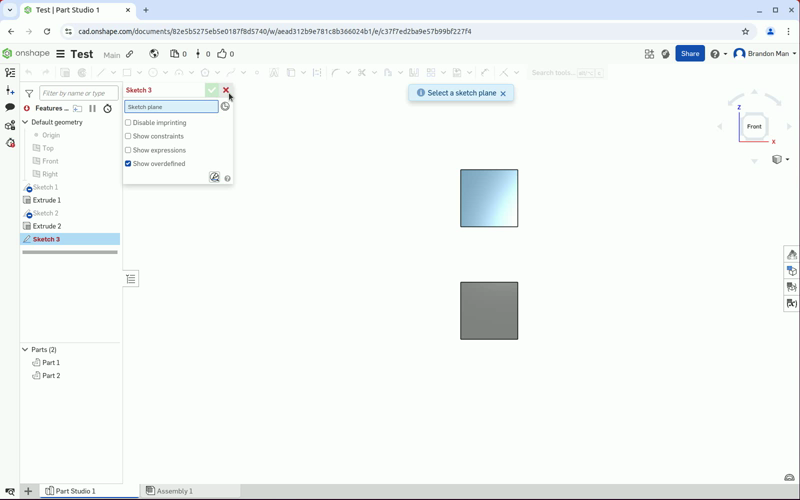
mouse_move(73, 163)
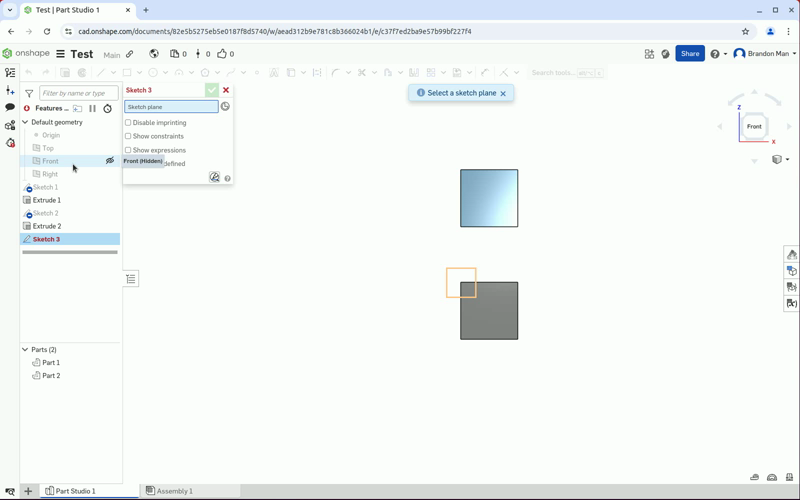
click(73, 163)
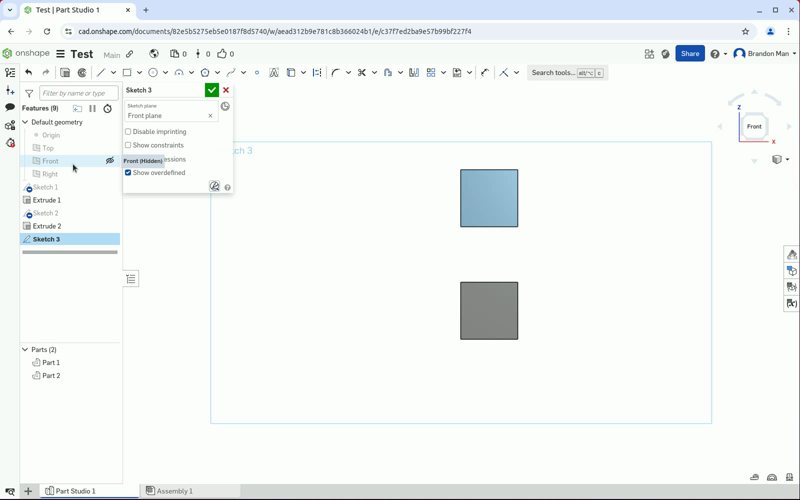
mouse_move(73, 352)
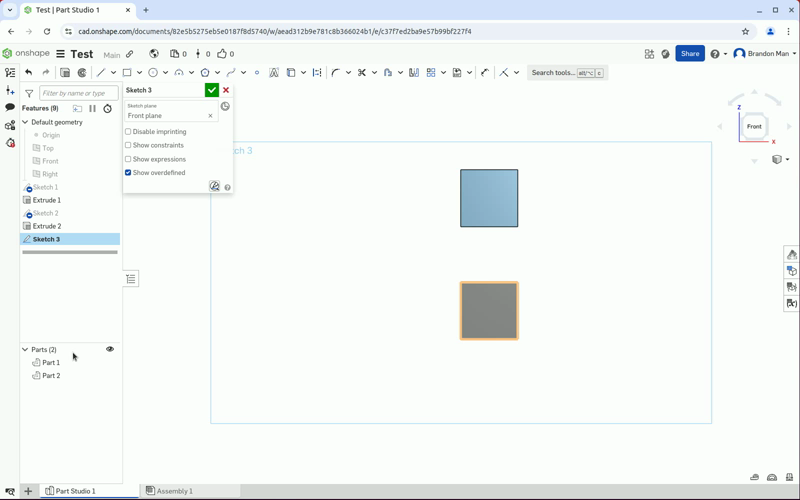
key(y)
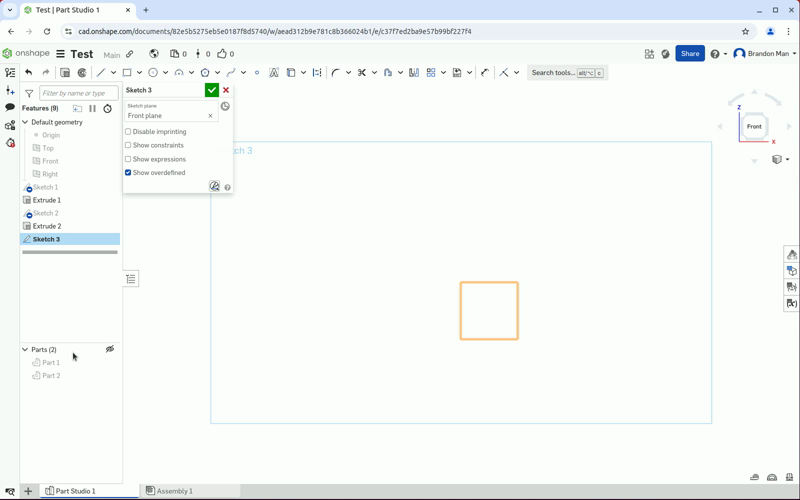
key(l)
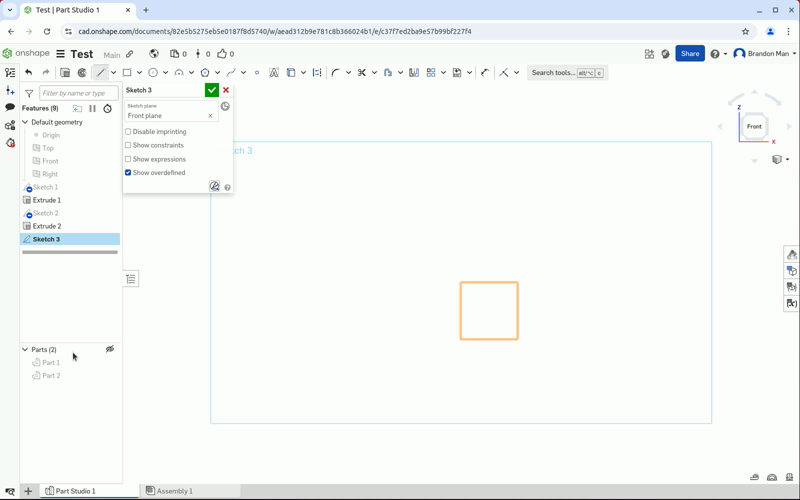
key_down(shift)
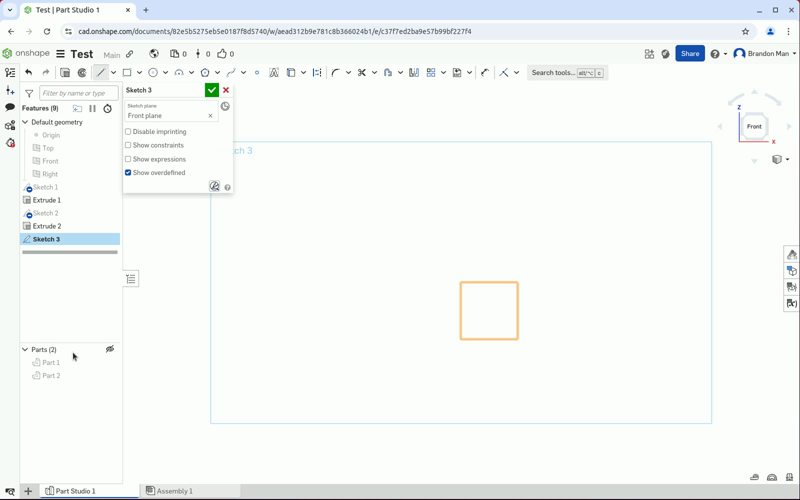
mouse_move(404, 339)
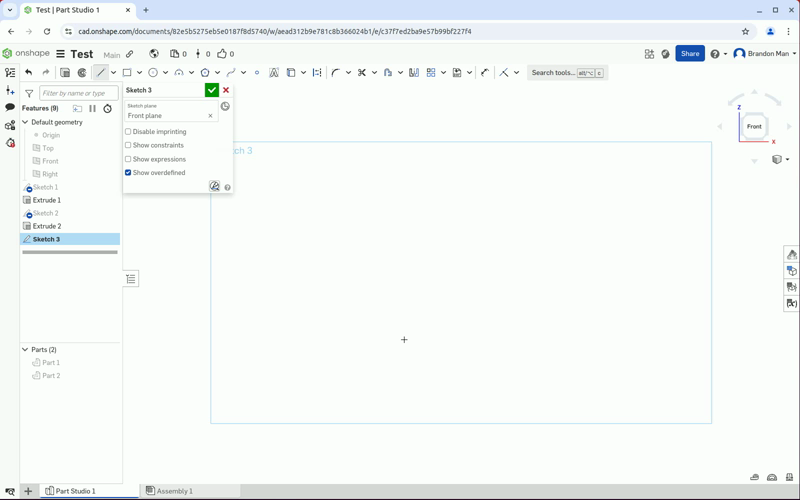
click(404, 339)
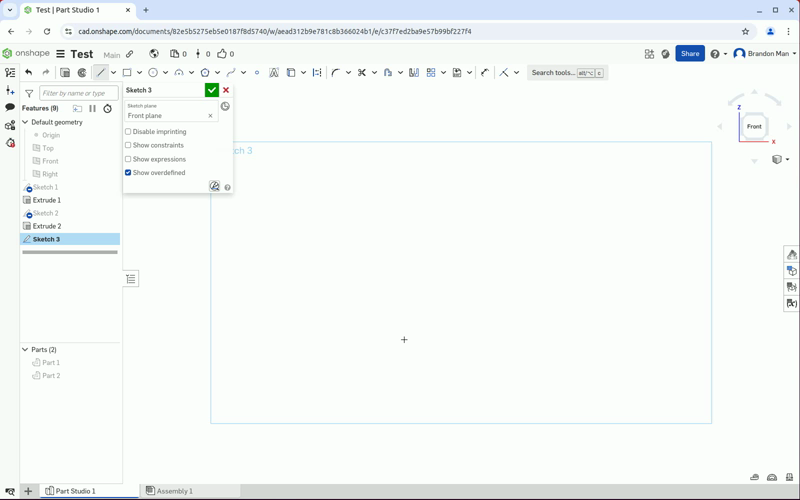
key_up(shift)
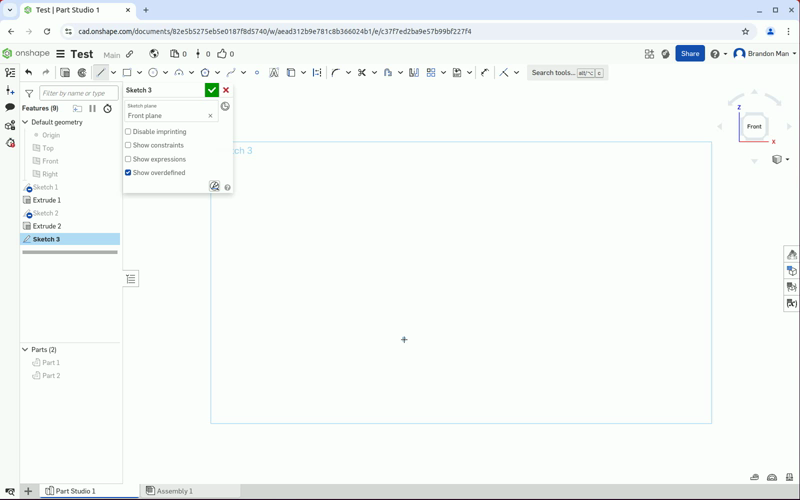
key_down(shift)
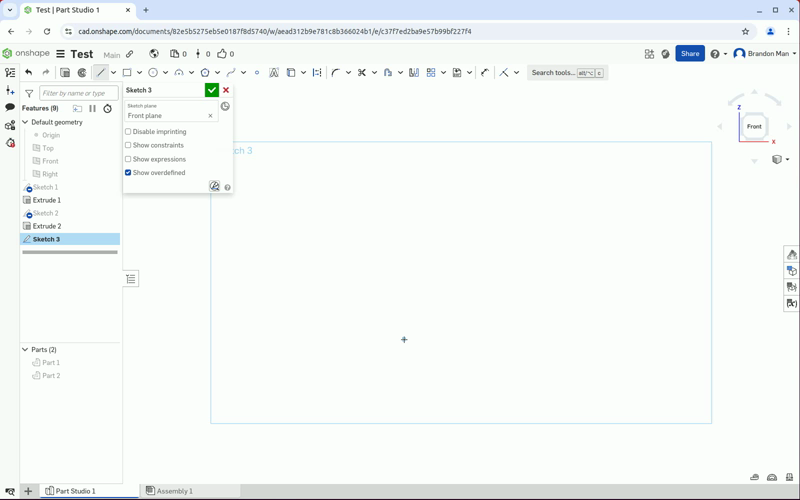
mouse_move(434, 339)
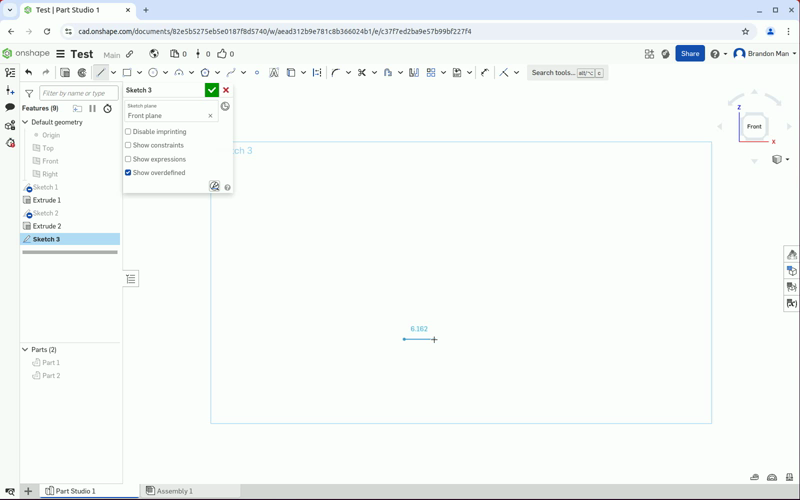
mouse_move(461, 339)
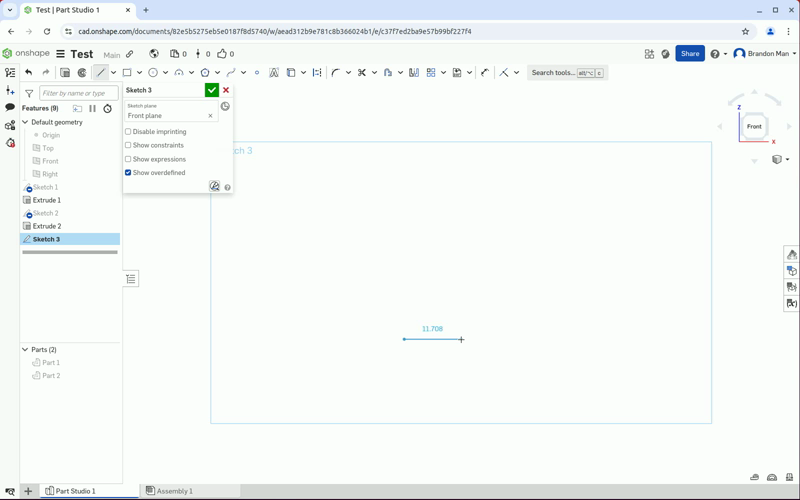
click(461, 339)
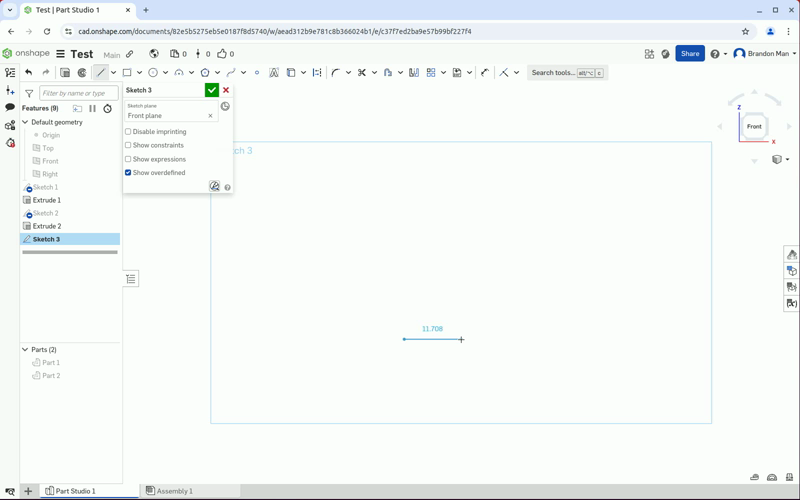
key_up(shift)
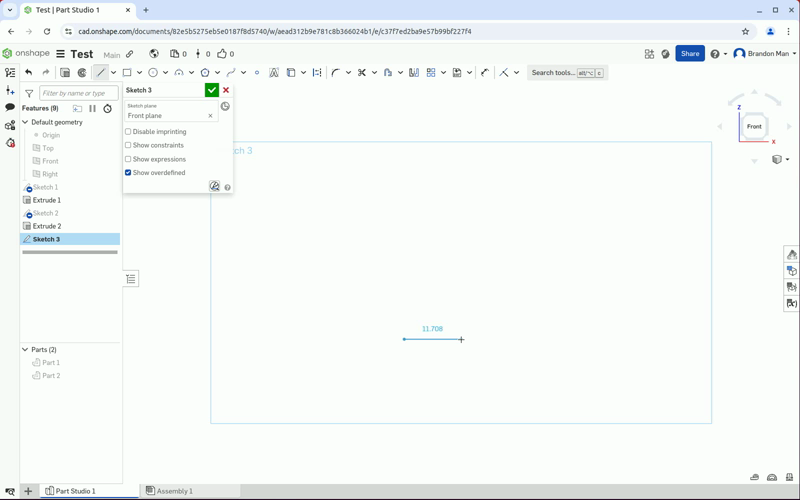
key_down(shift)
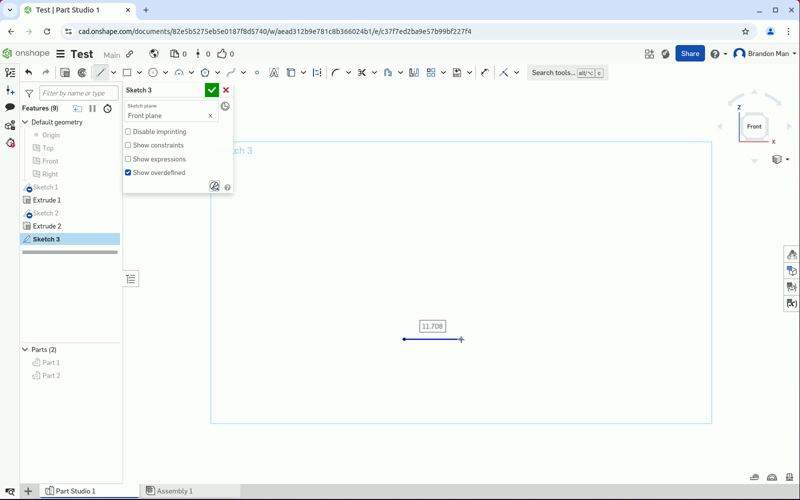
mouse_move(491, 339)
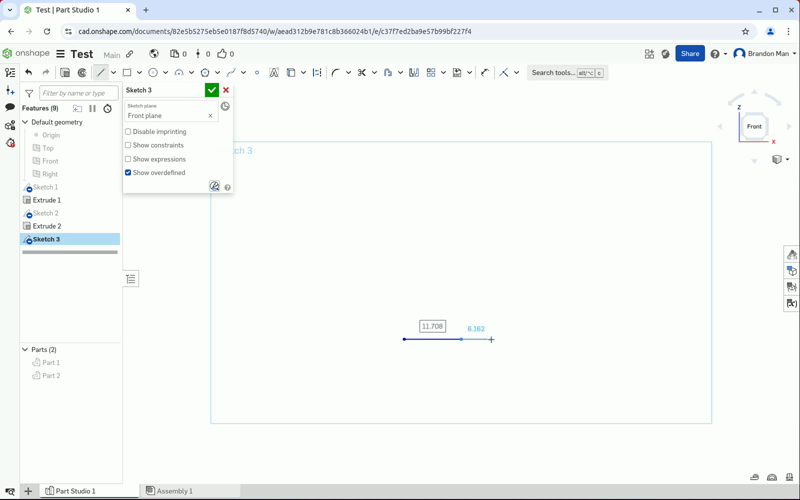
mouse_move(461, 282)
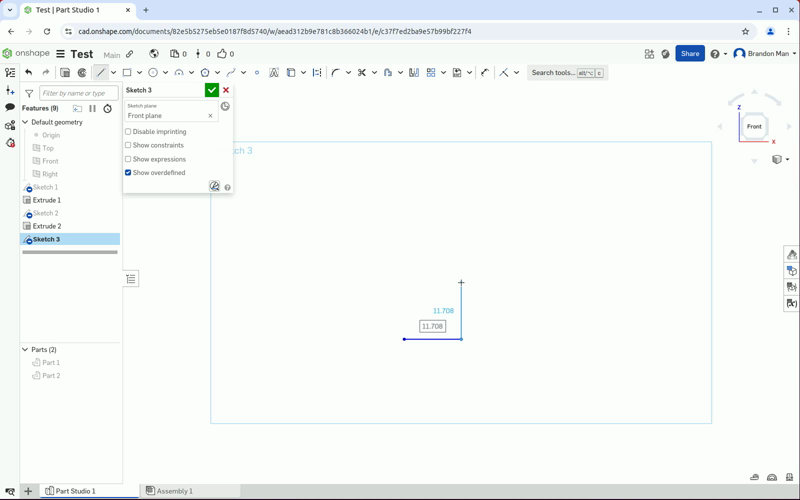
click(461, 282)
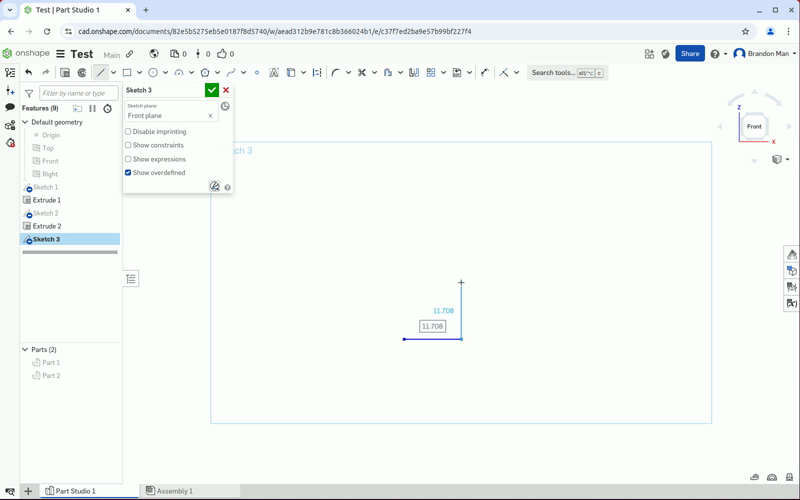
key_up(shift)
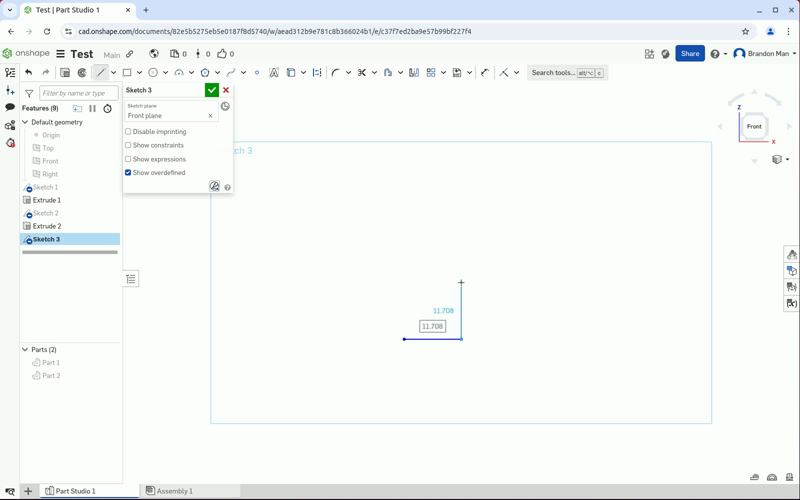
key_down(shift)
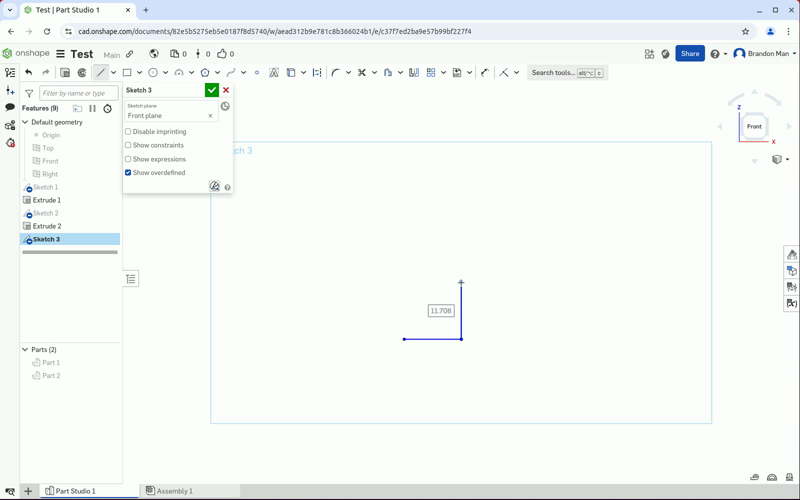
mouse_move(491, 282)
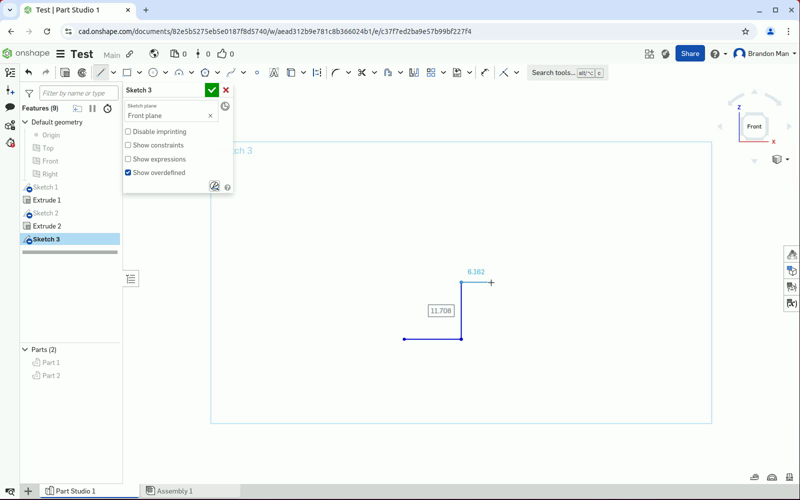
mouse_move(404, 282)
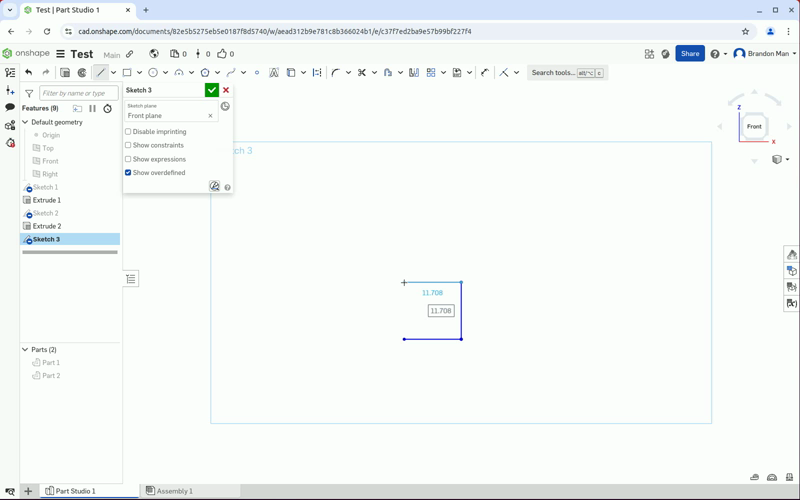
click(404, 282)
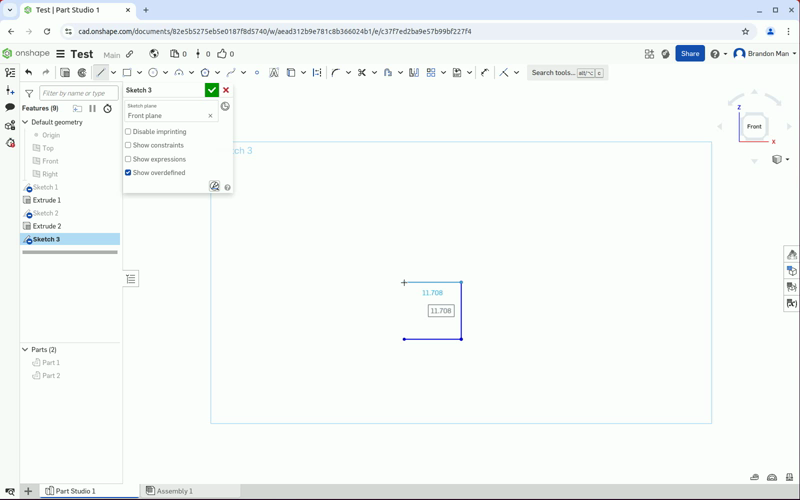
key_up(shift)
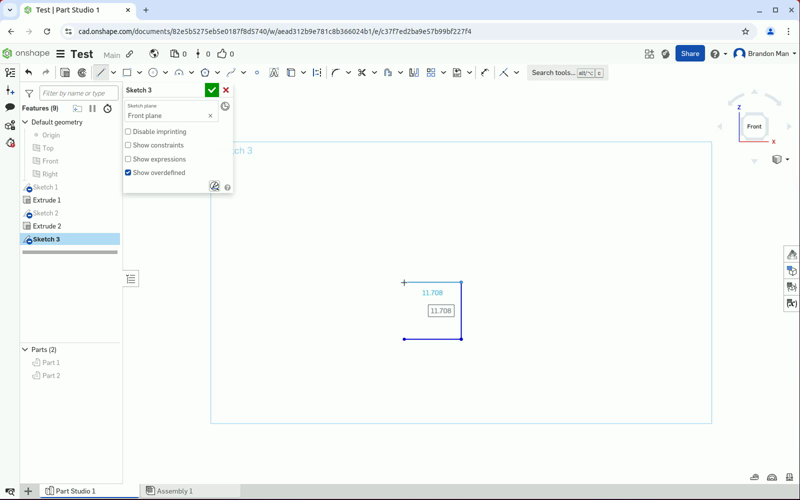
mouse_move(434, 282)
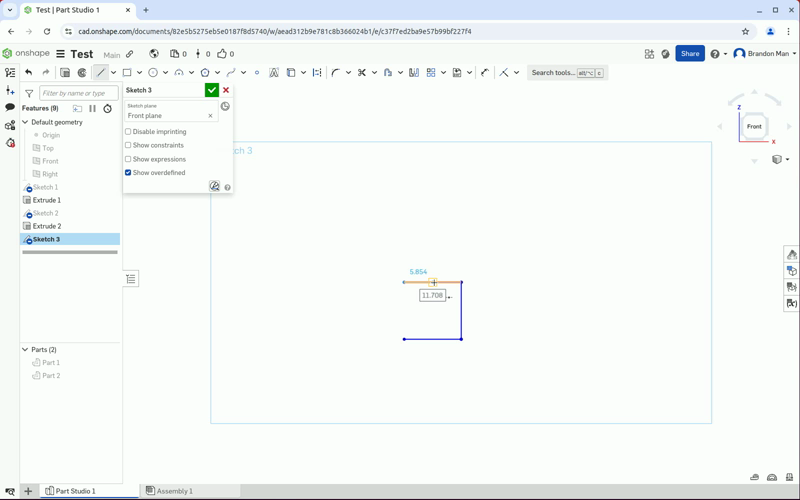
key_down(shift)
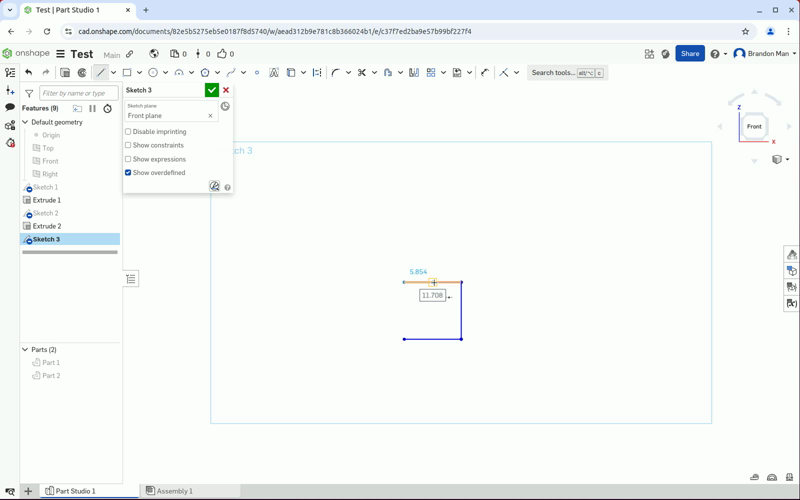
mouse_move(404, 339)
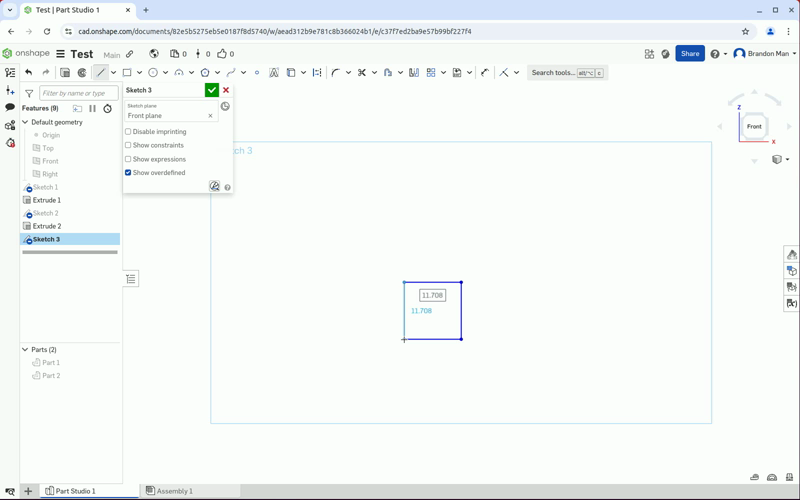
key_up(shift)
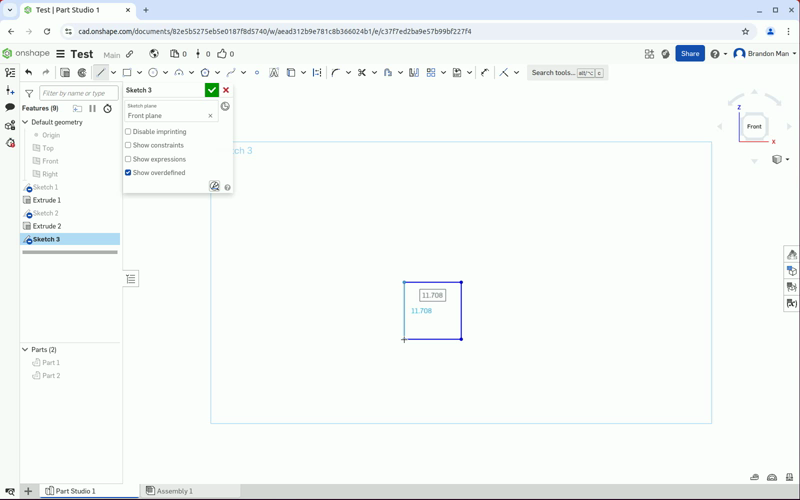
click(404, 339)
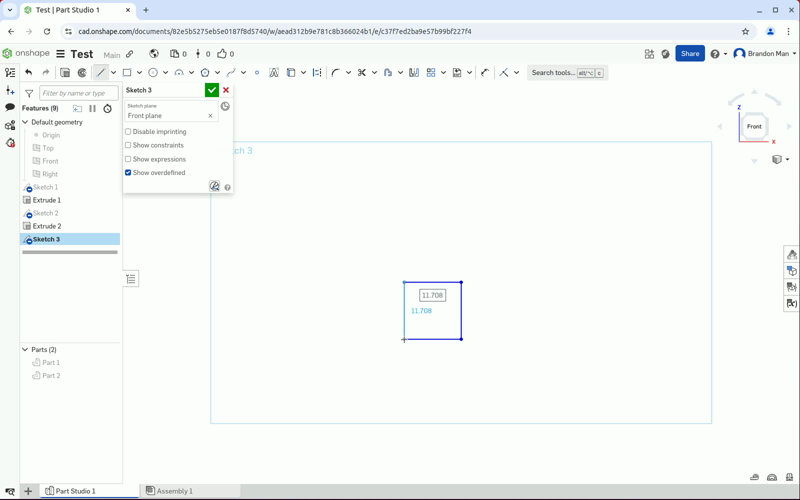
key(esc)
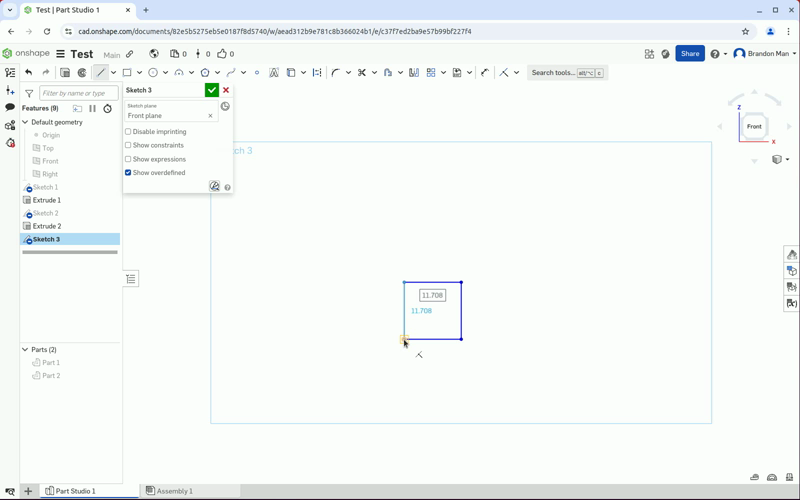
mouse_move(454, 288)
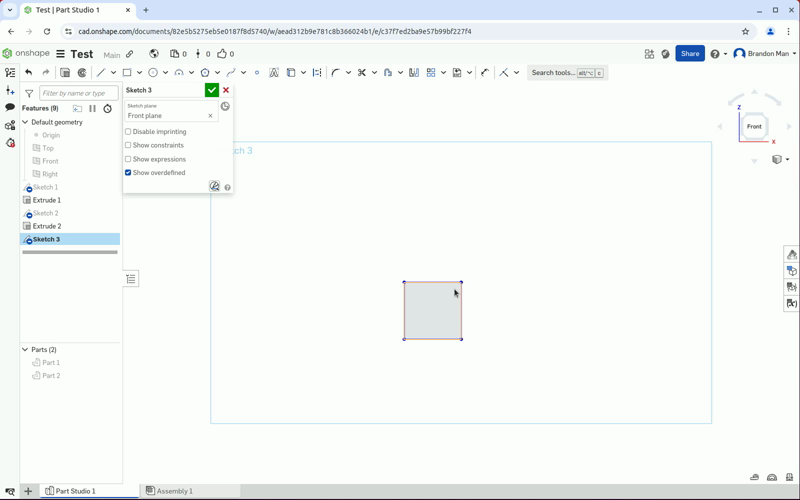
click(454, 288)
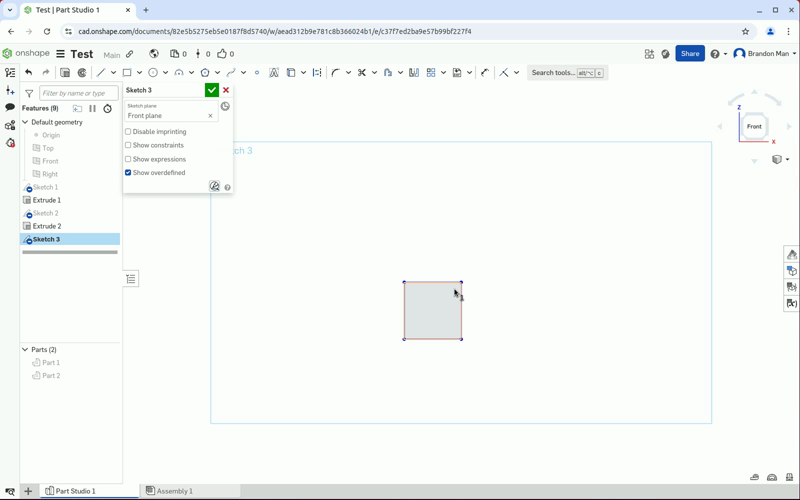
mouse_move(73, 352)
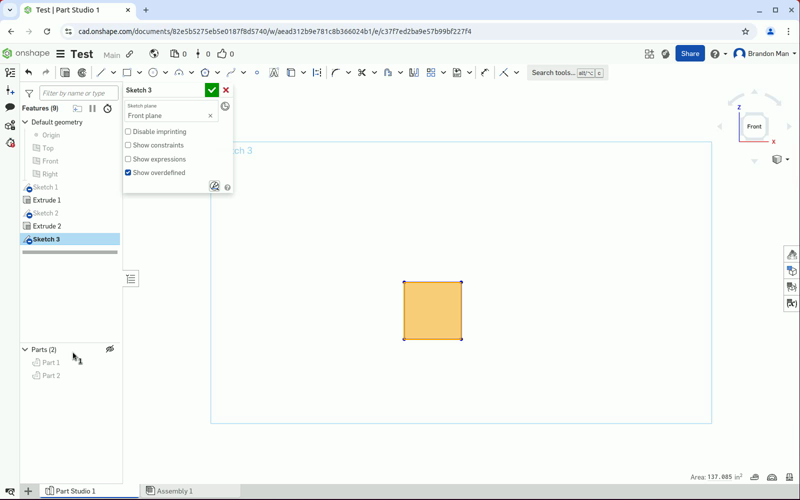
key(shift+y)
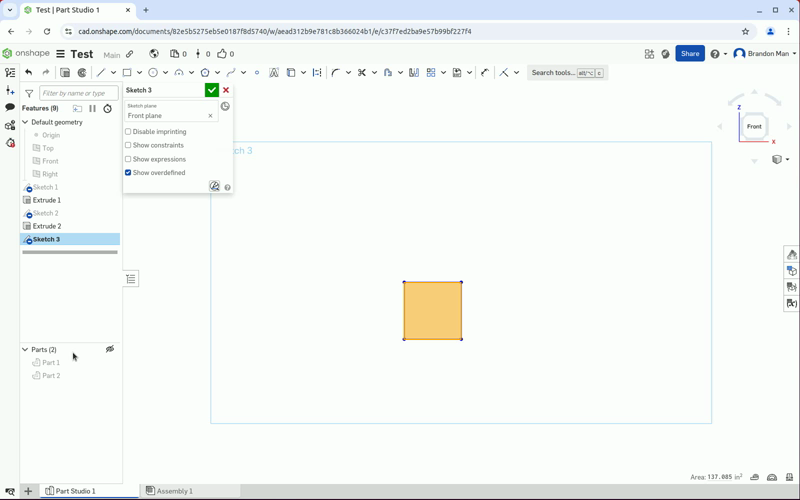
key(shift+e)
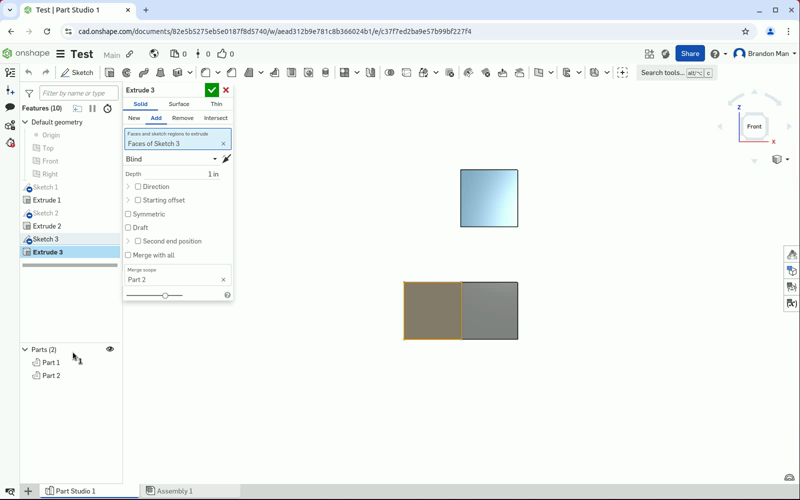
mouse_move(143, 106)
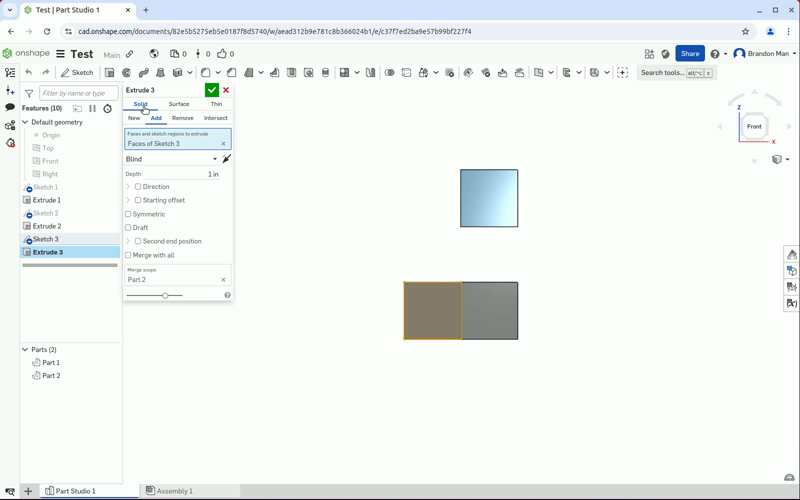
click(143, 106)
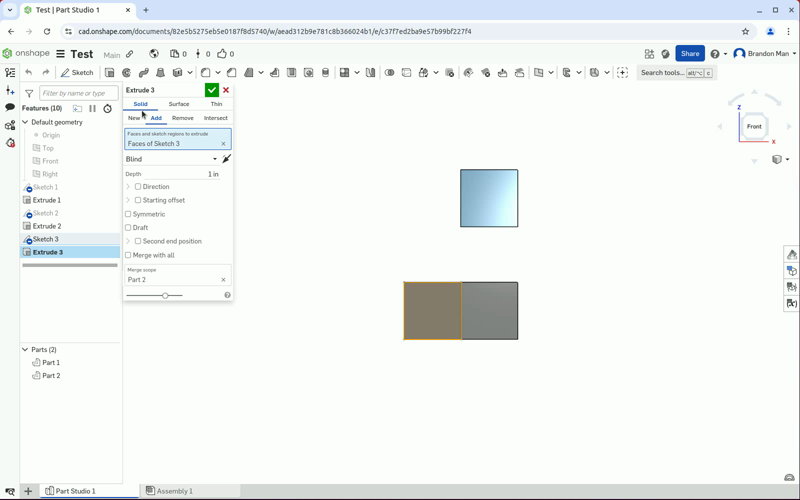
mouse_move(137, 120)
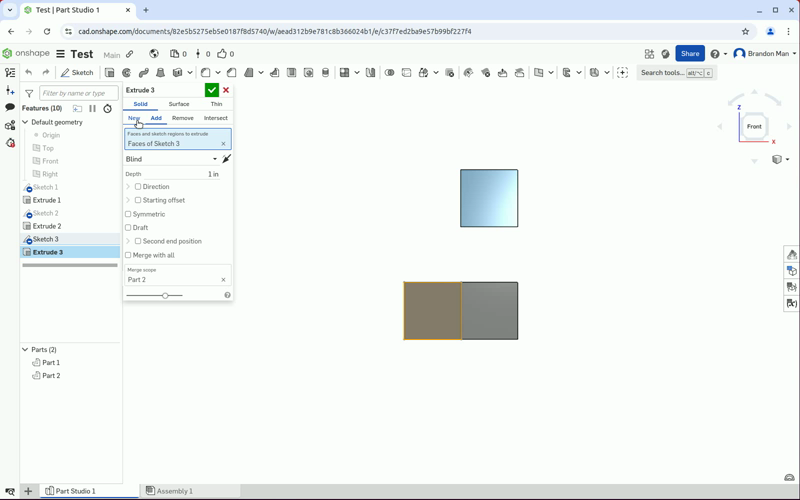
click(137, 120)
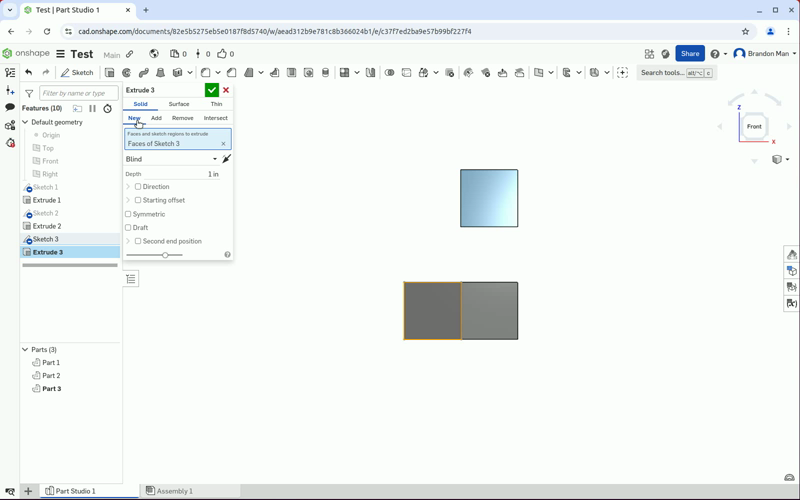
key(tab, 4)
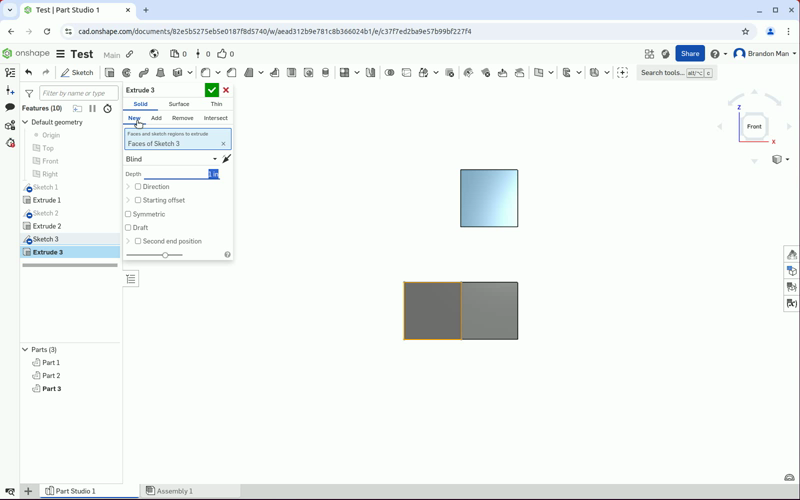
text(11.554)
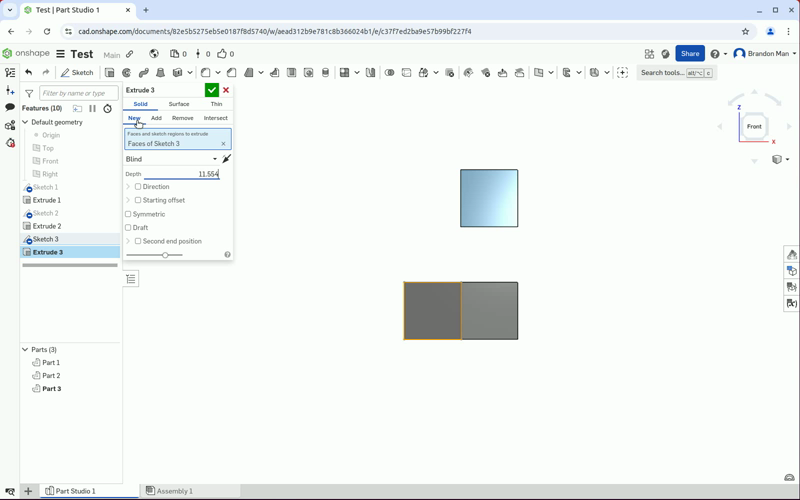
key(enter)
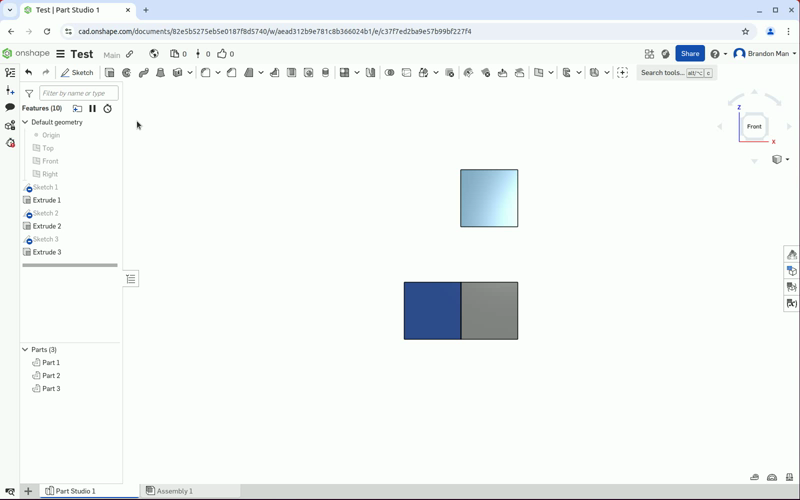
key(shift+h)
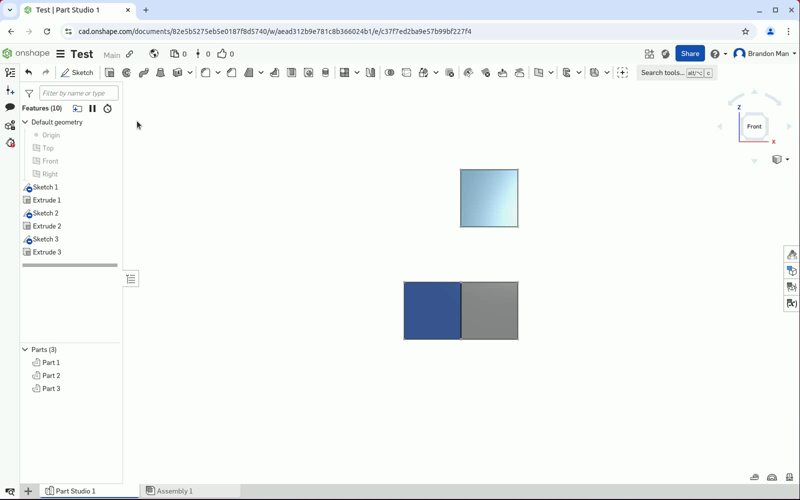
key(shift+h)
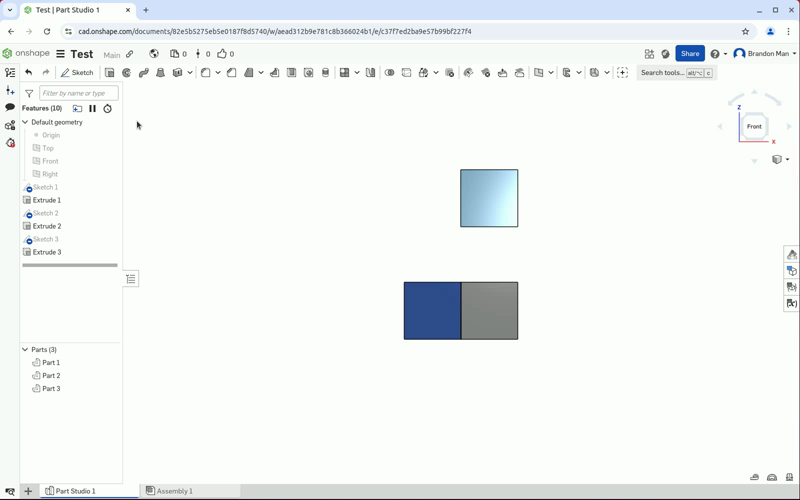
mouse_move(73, 189)
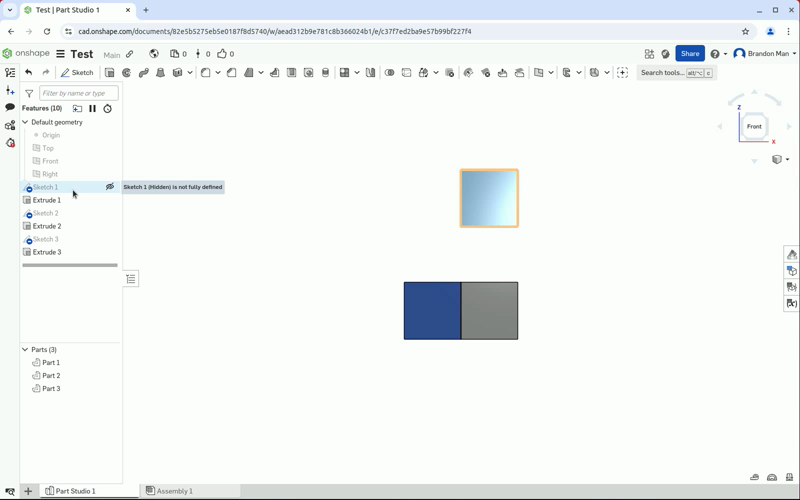
click(73, 189)
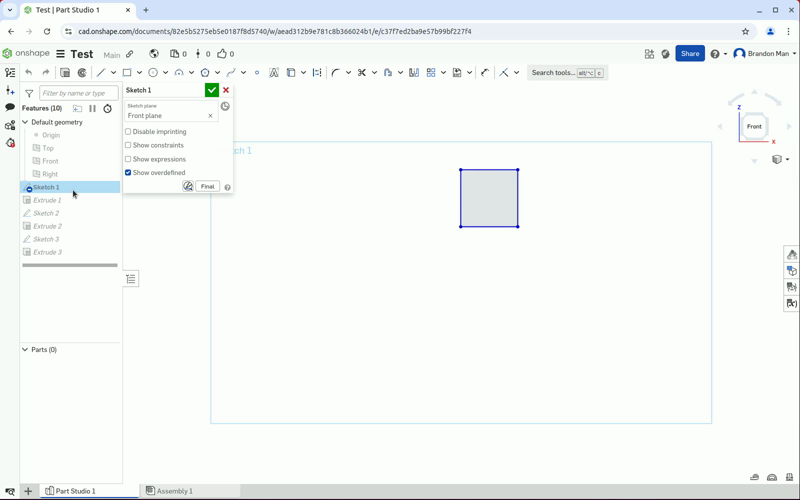
mouse_move(229, 92)
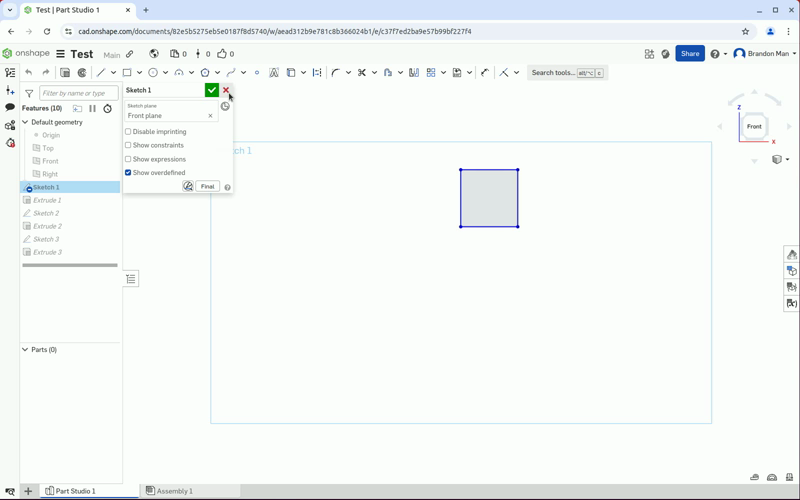
click(229, 92)
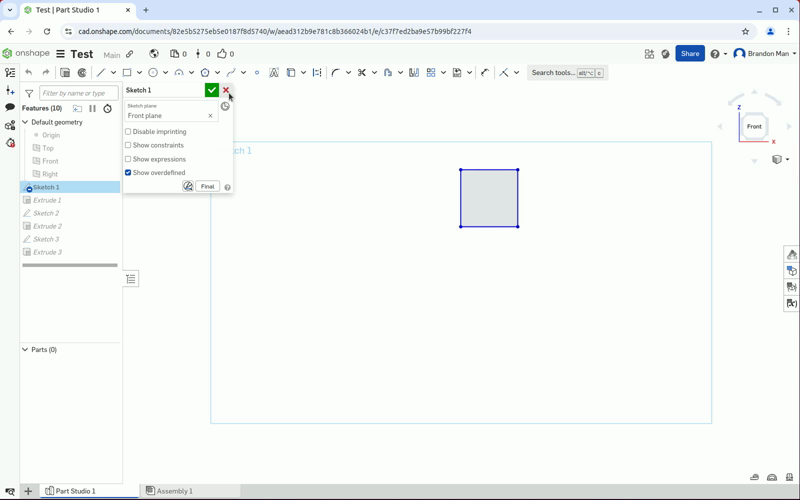
key(shift+s)
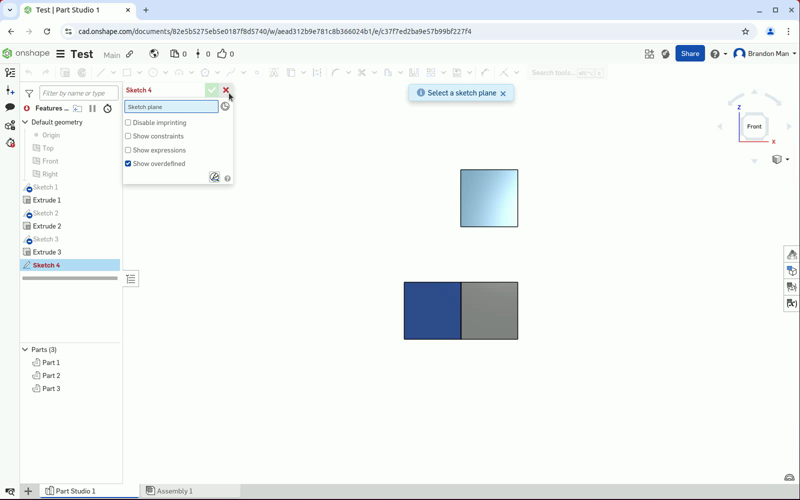
mouse_move(73, 163)
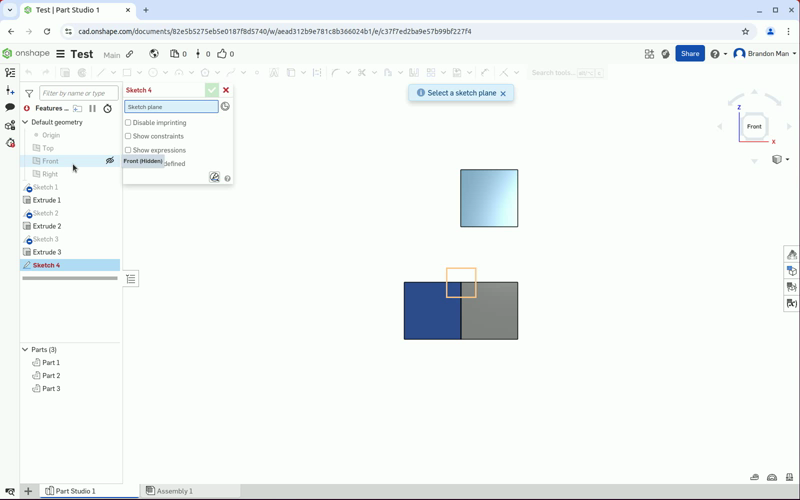
click(73, 163)
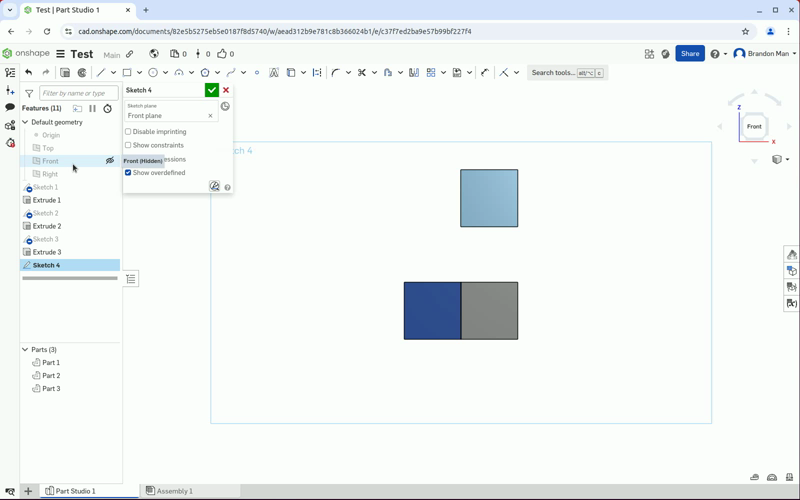
mouse_move(73, 352)
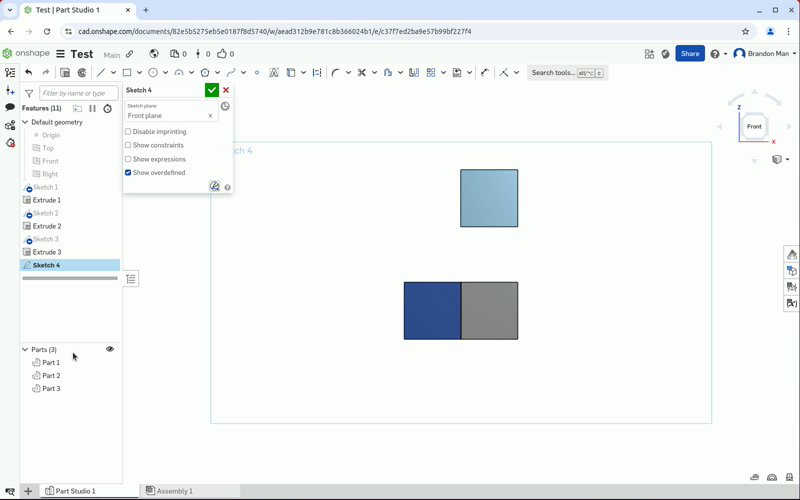
key(y)
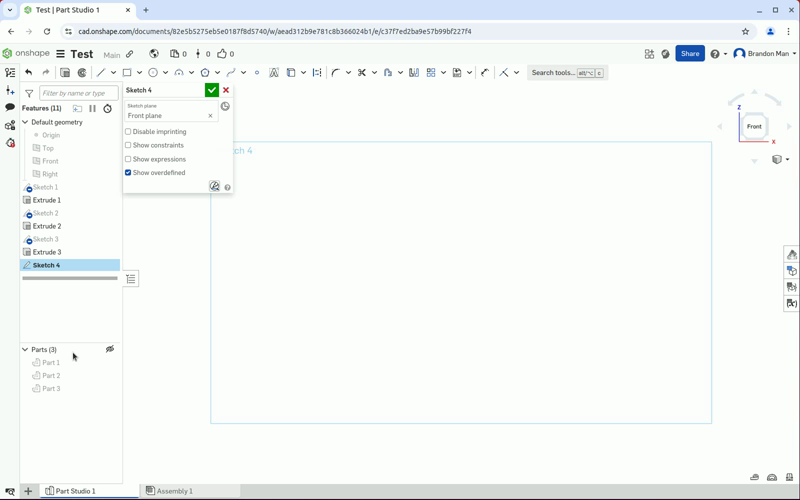
key(l)
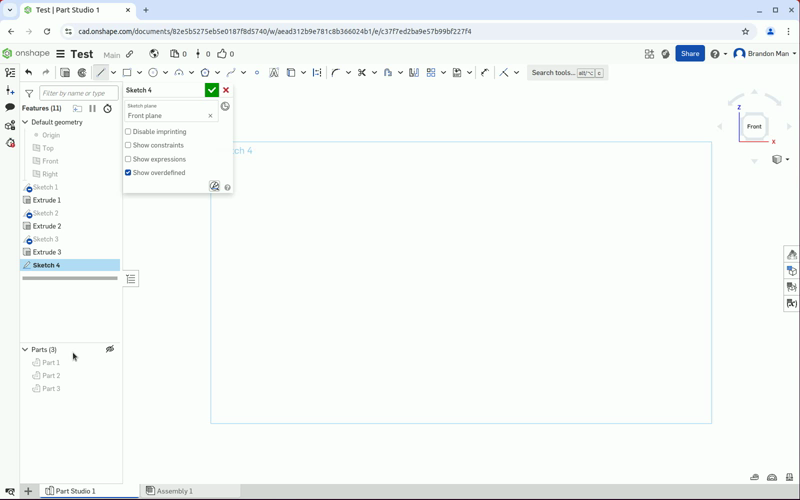
key_down(shift)
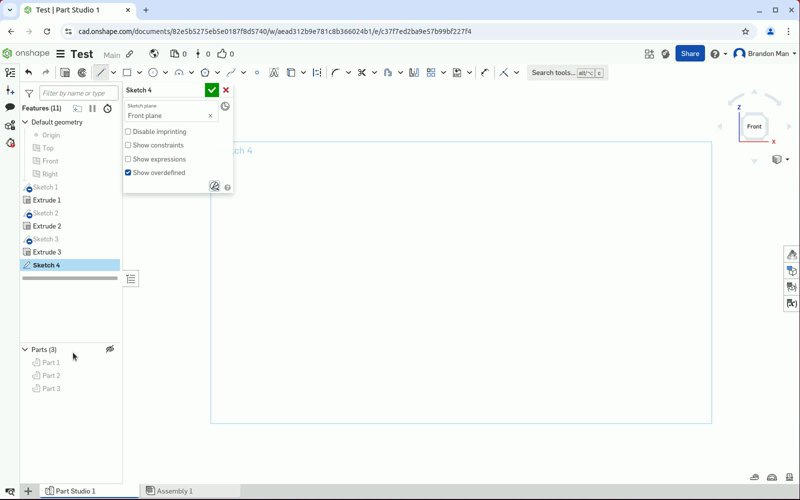
mouse_move(404, 282)
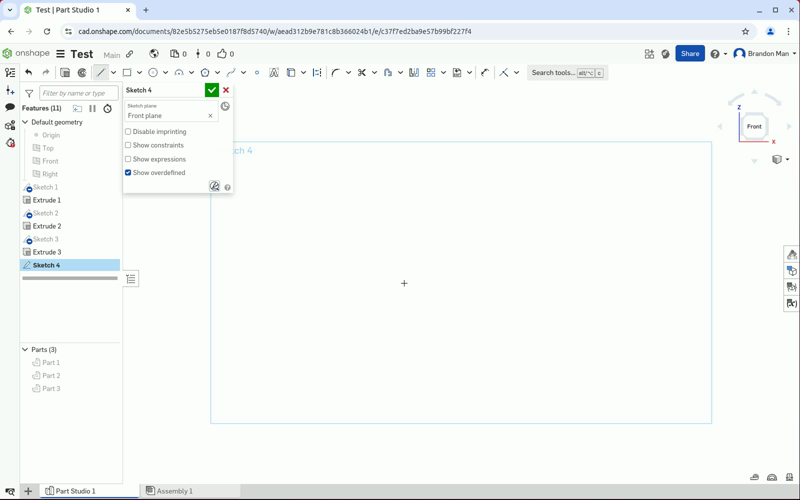
click(404, 282)
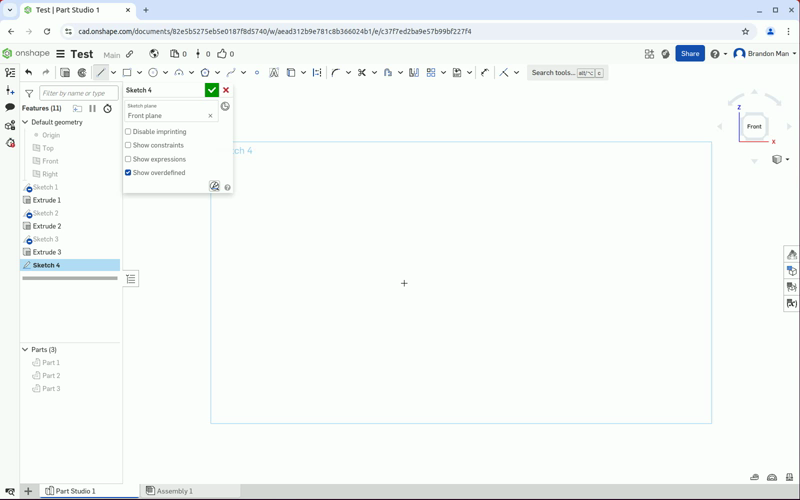
key_up(shift)
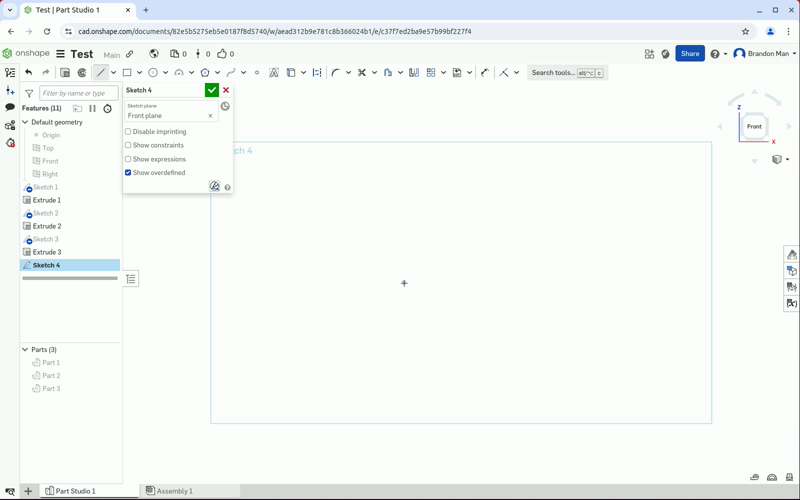
key_down(shift)
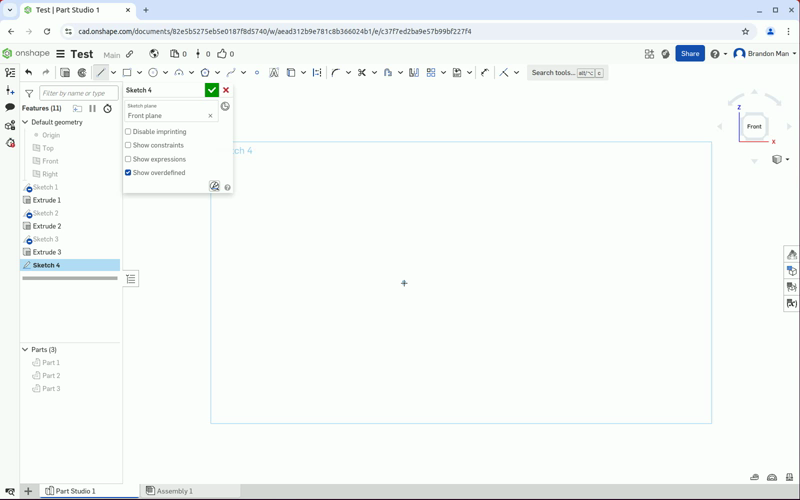
mouse_move(434, 282)
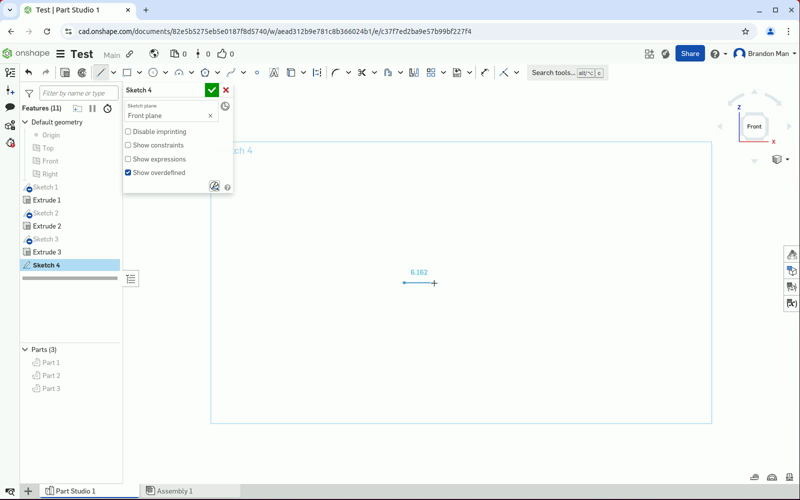
mouse_move(461, 282)
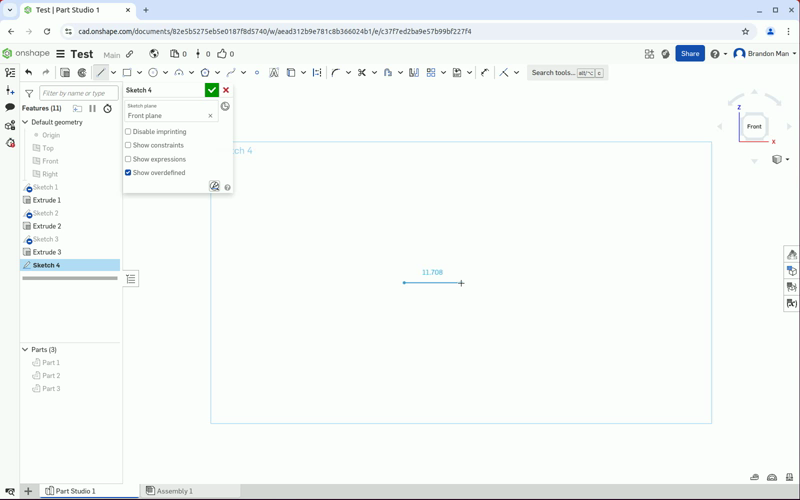
click(461, 282)
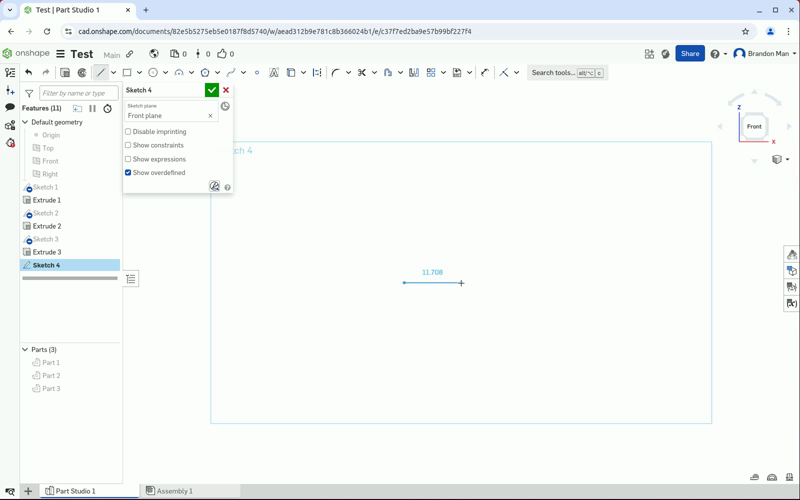
key_up(shift)
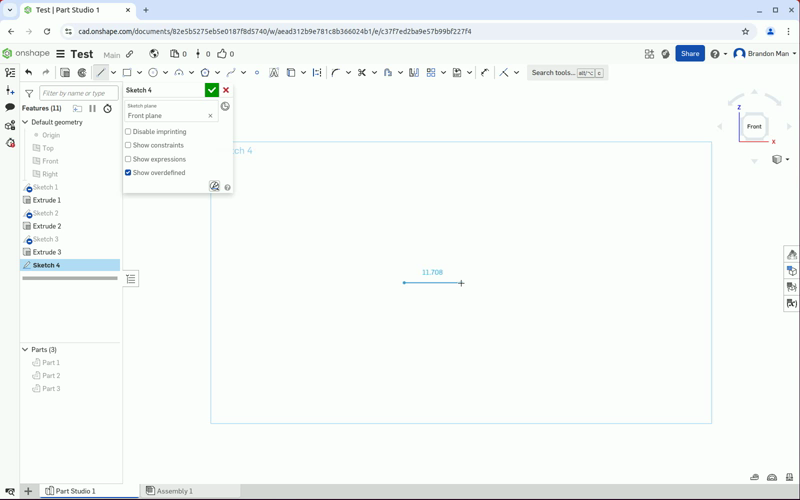
key_down(shift)
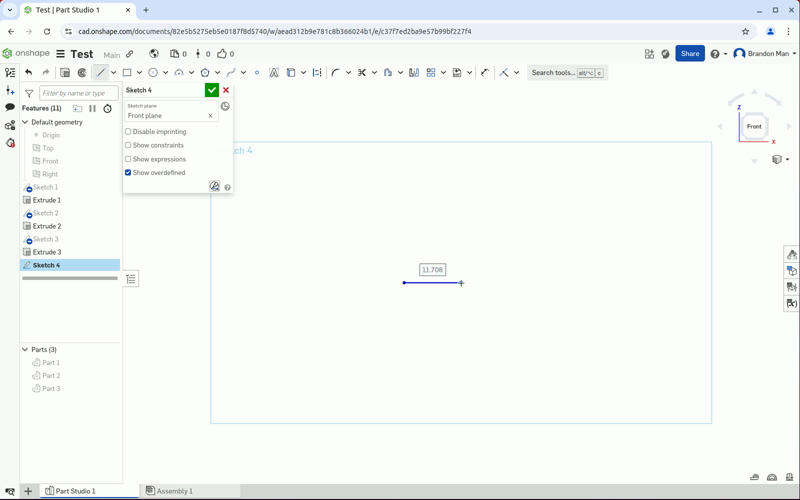
mouse_move(491, 282)
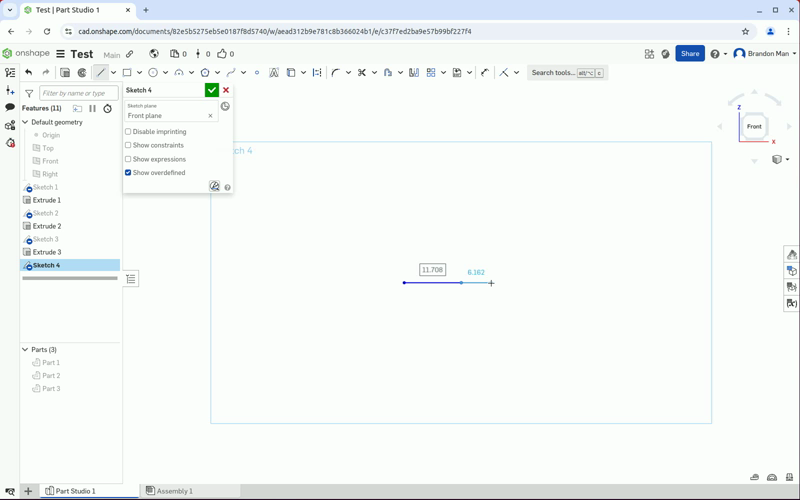
mouse_move(461, 226)
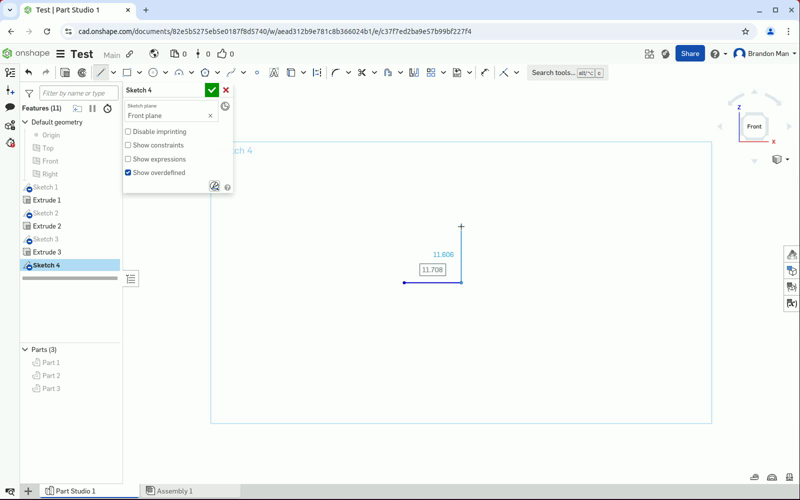
click(461, 226)
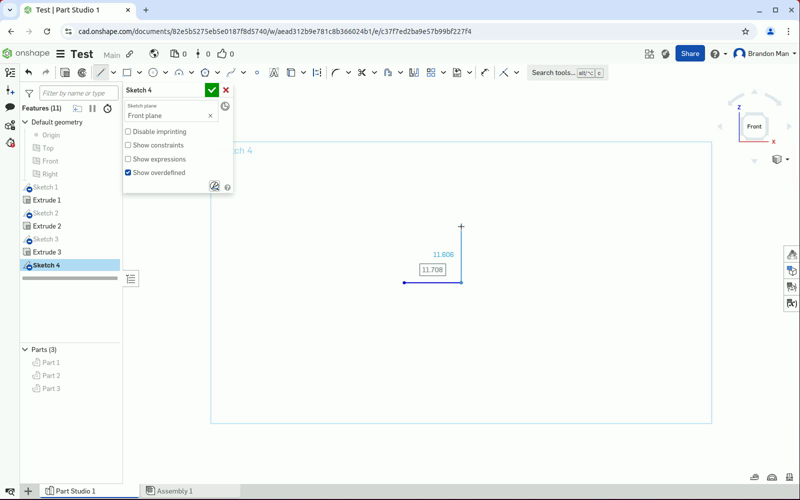
key_up(shift)
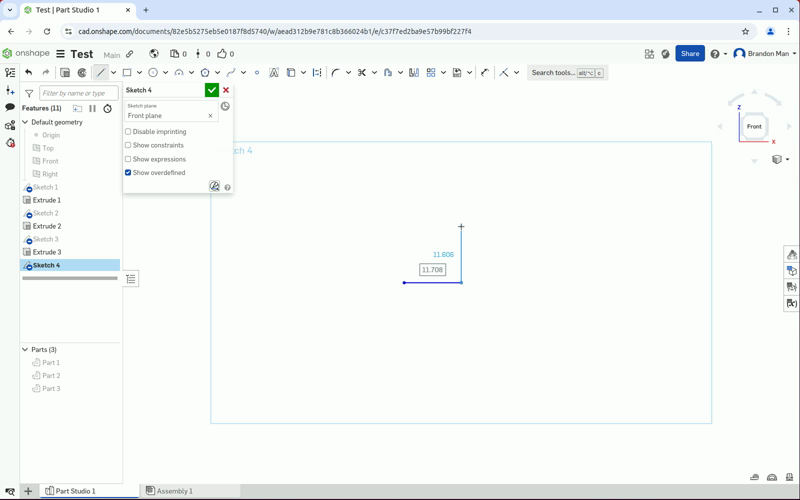
key_down(shift)
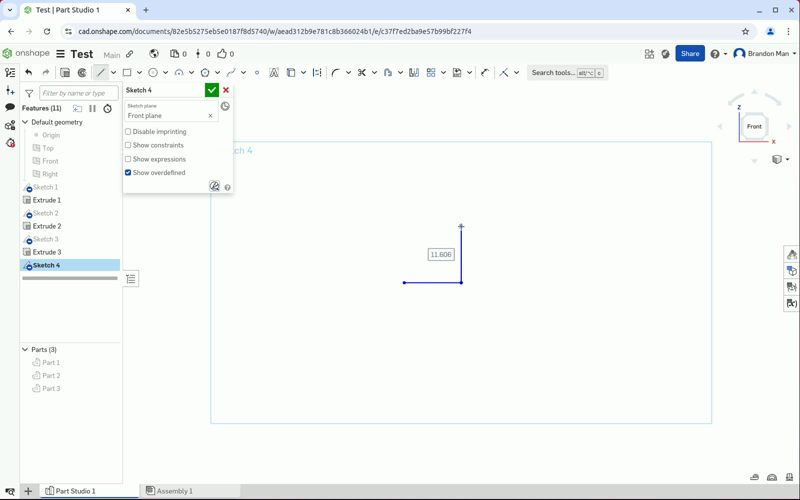
mouse_move(491, 226)
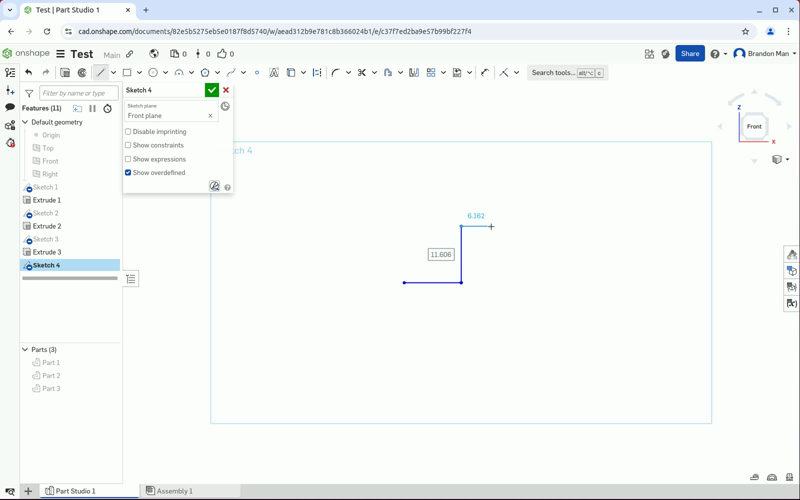
mouse_move(404, 226)
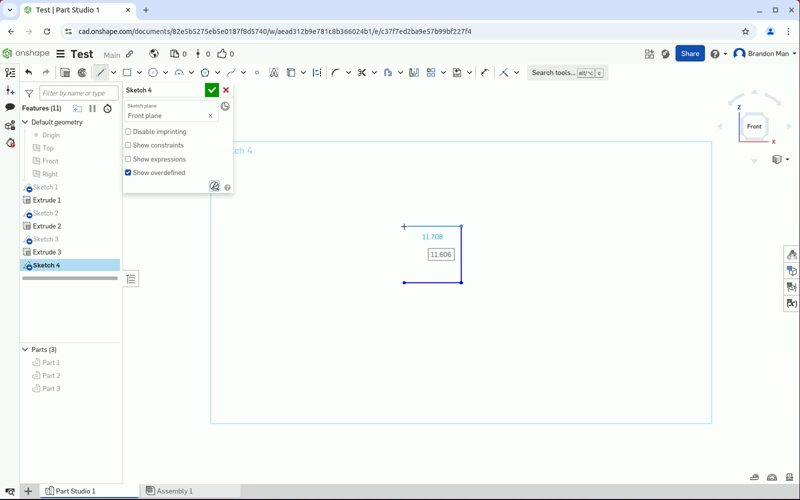
click(404, 226)
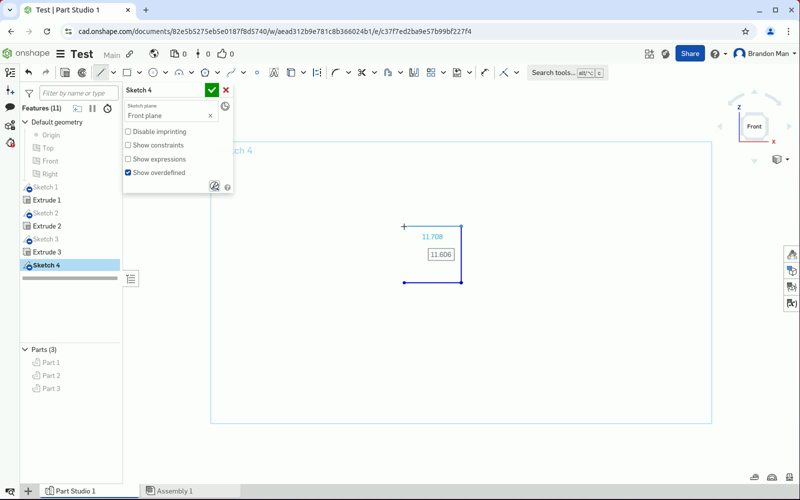
key_up(shift)
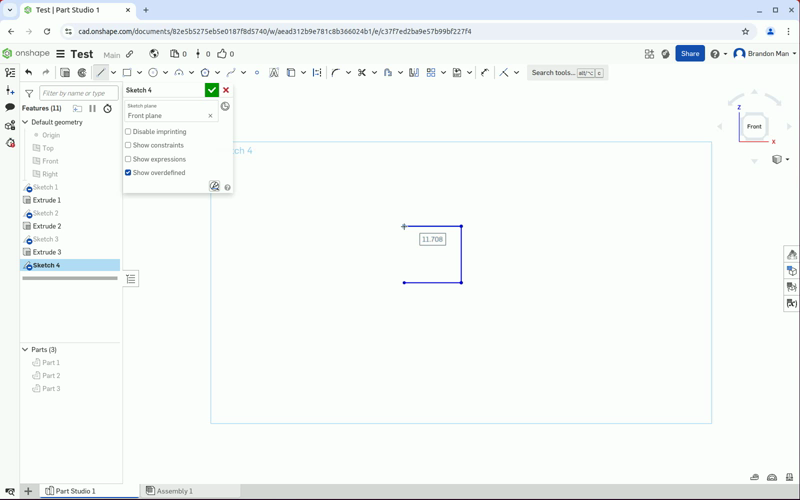
mouse_move(434, 226)
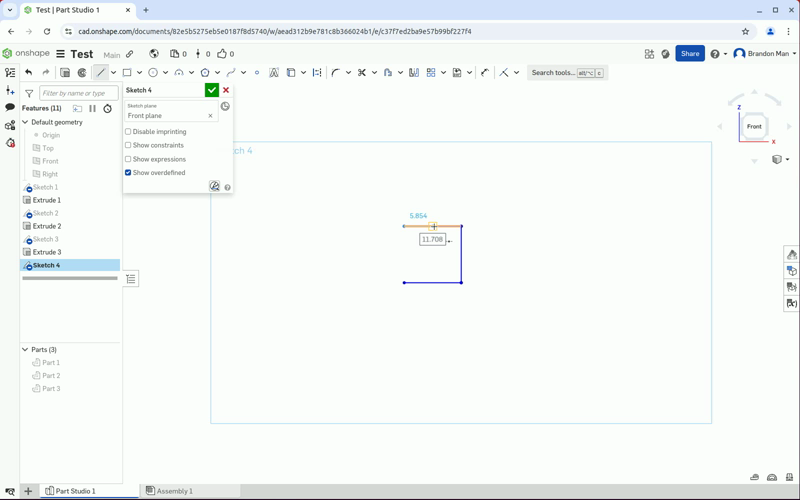
key_down(shift)
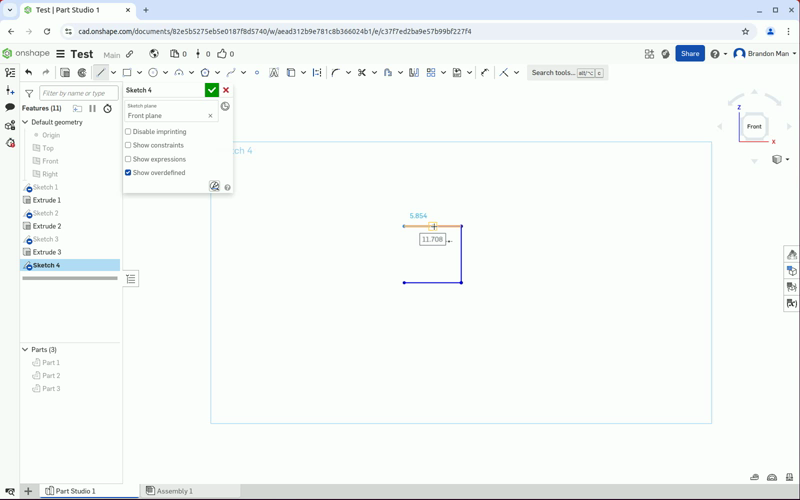
mouse_move(404, 282)
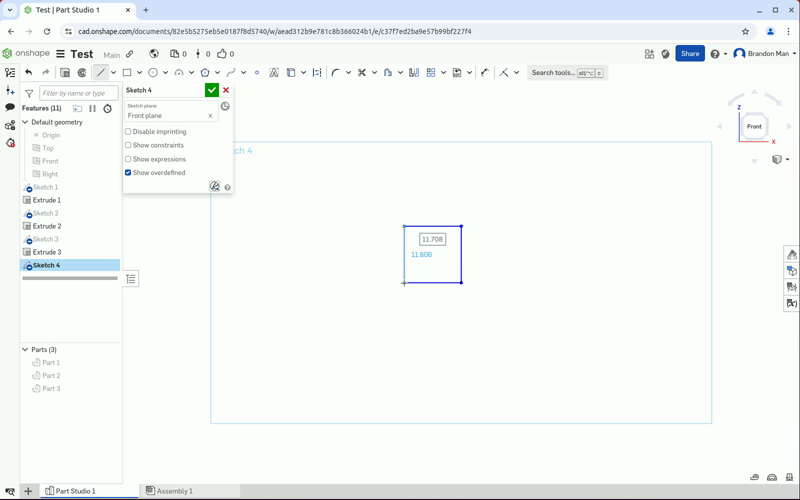
key_up(shift)
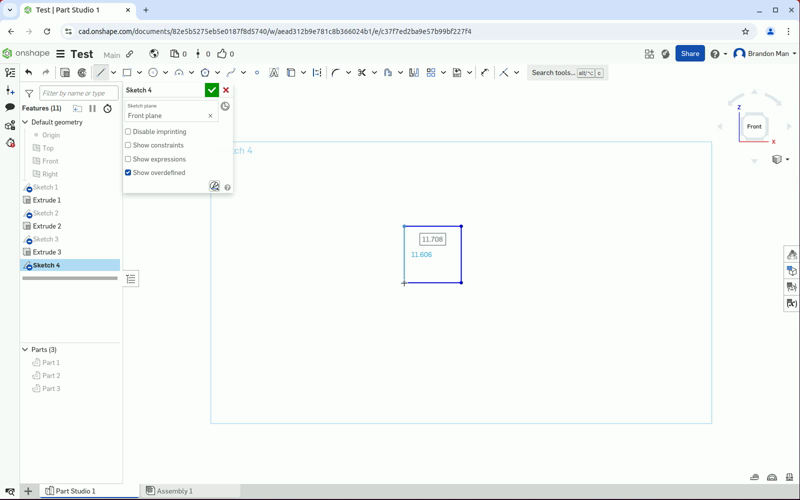
click(404, 282)
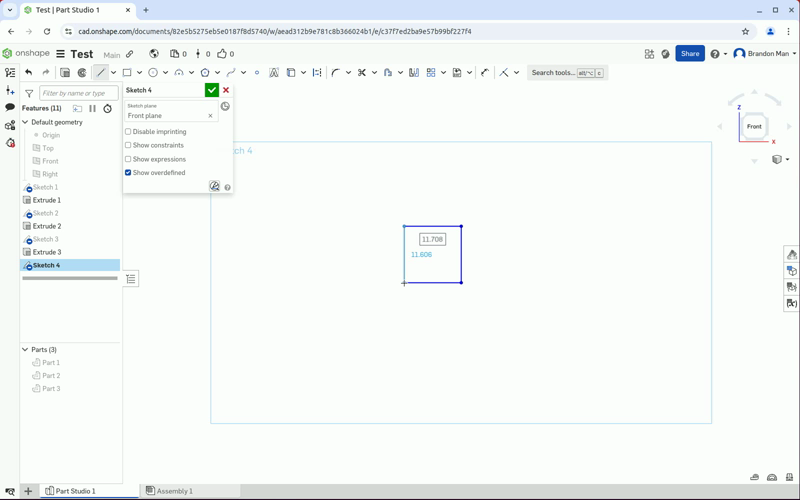
key(esc)
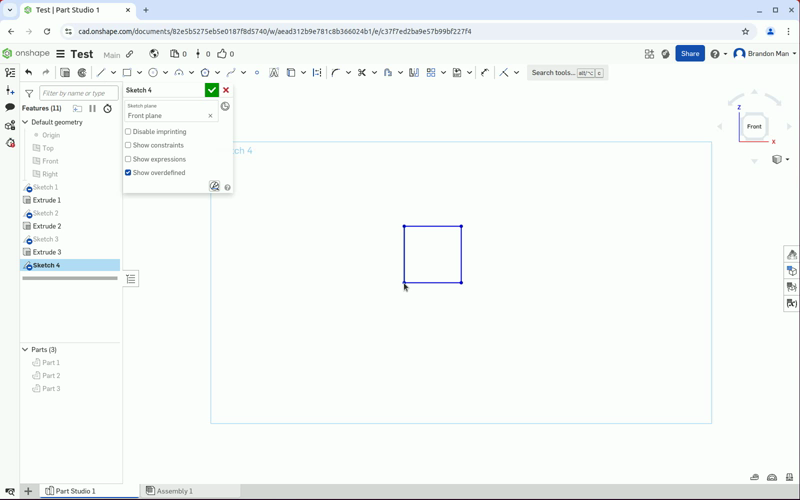
mouse_move(416, 259)
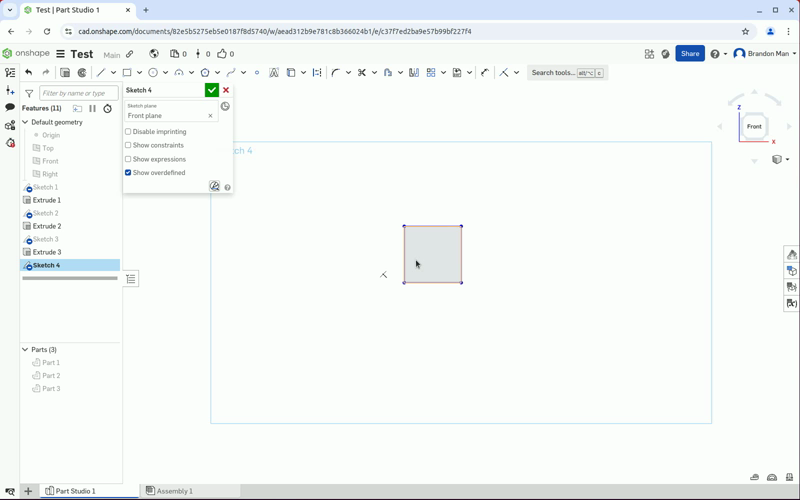
click(416, 259)
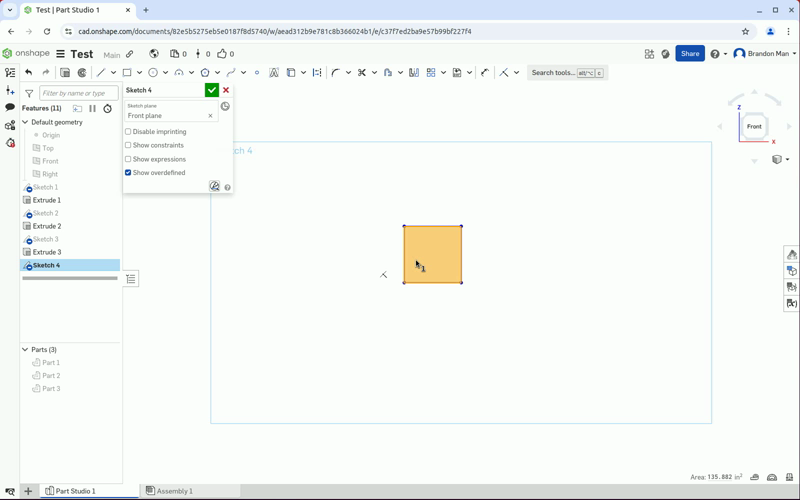
mouse_move(73, 352)
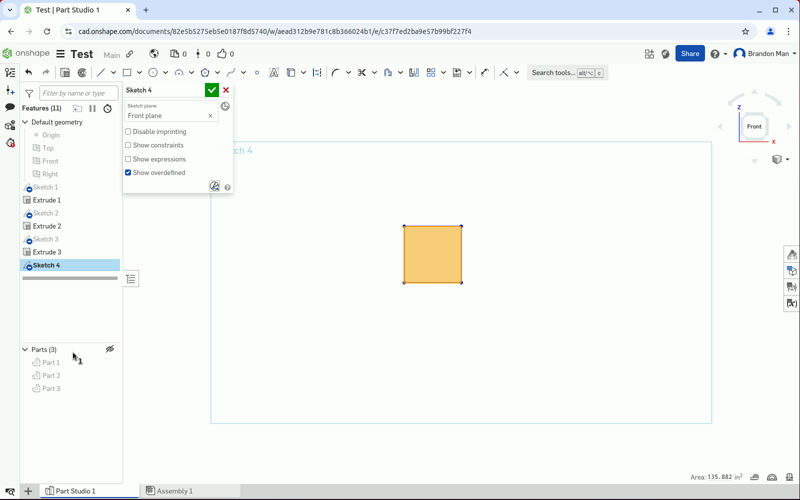
key(shift+y)
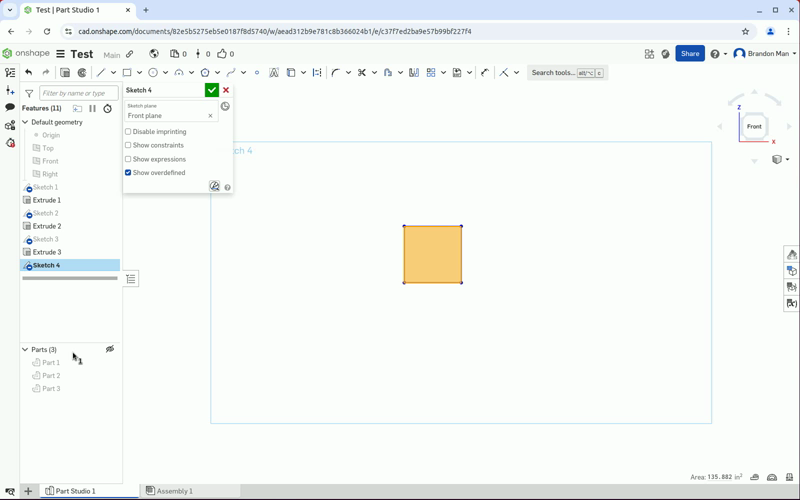
key(shift+e)
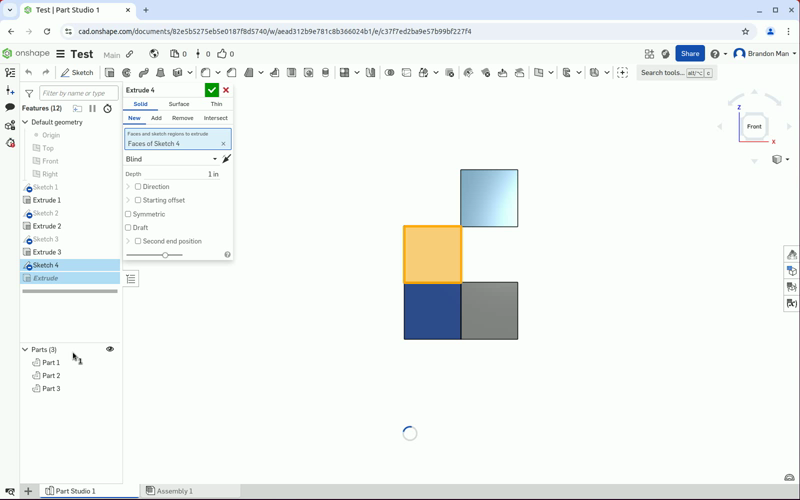
mouse_move(143, 106)
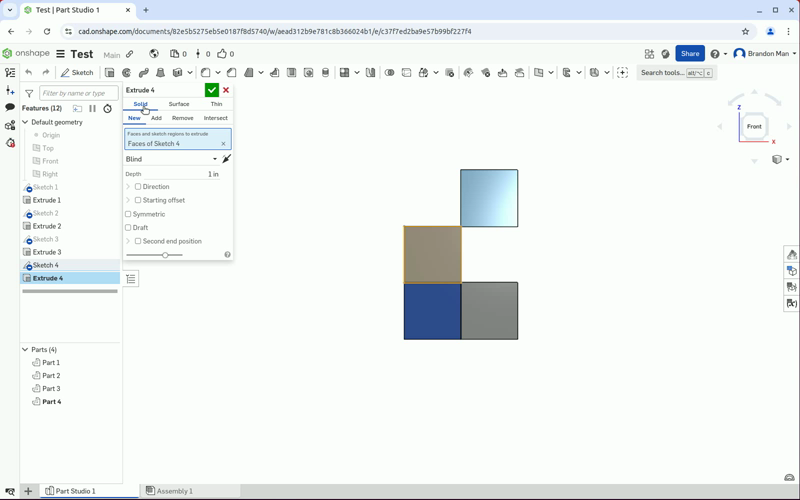
click(143, 106)
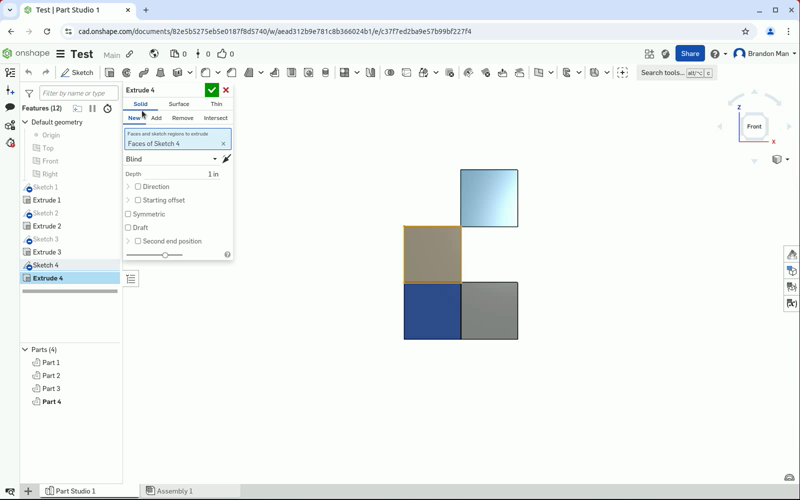
mouse_move(137, 120)
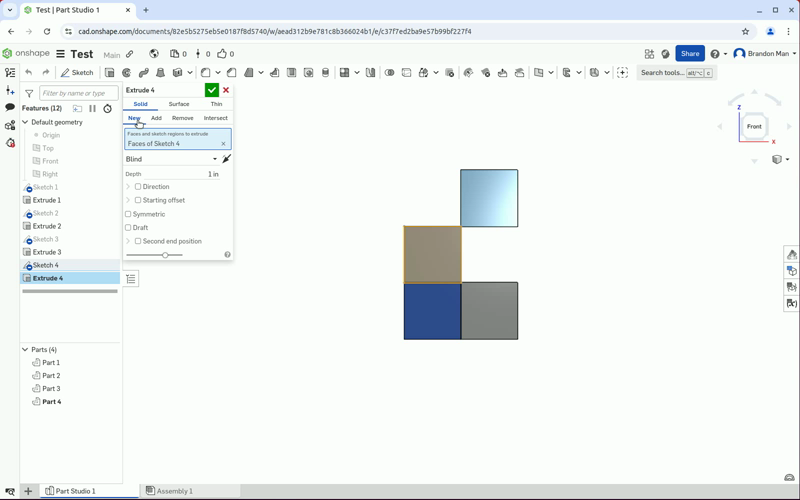
click(137, 120)
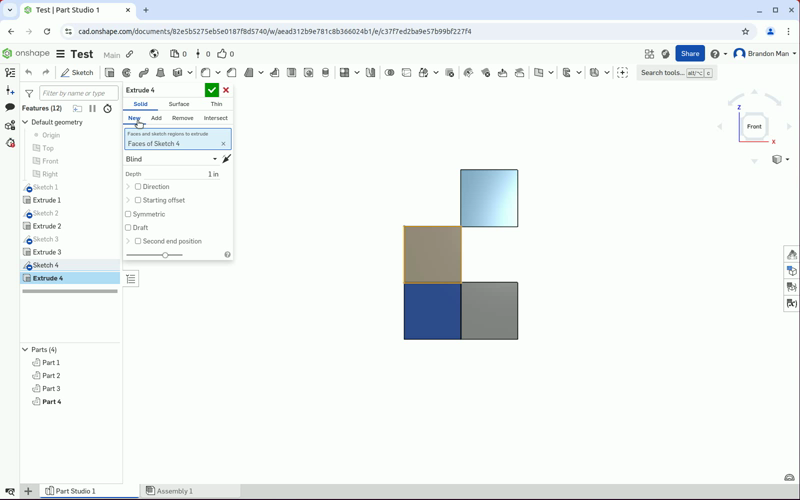
key(tab, 4)
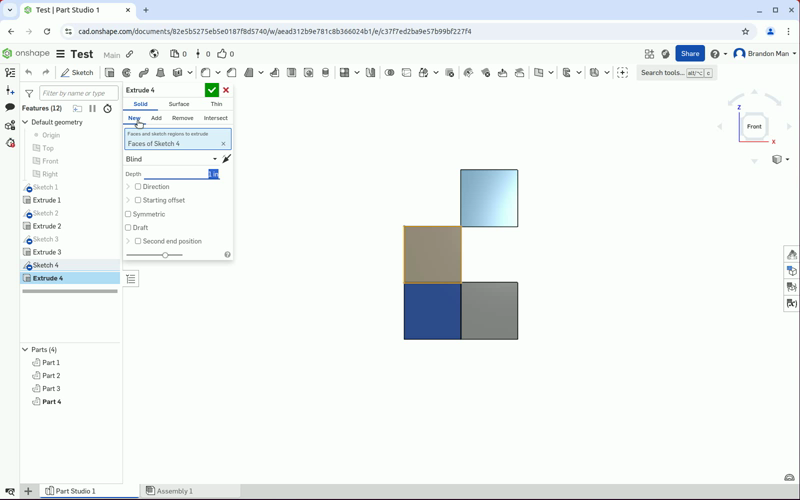
text(11.554)
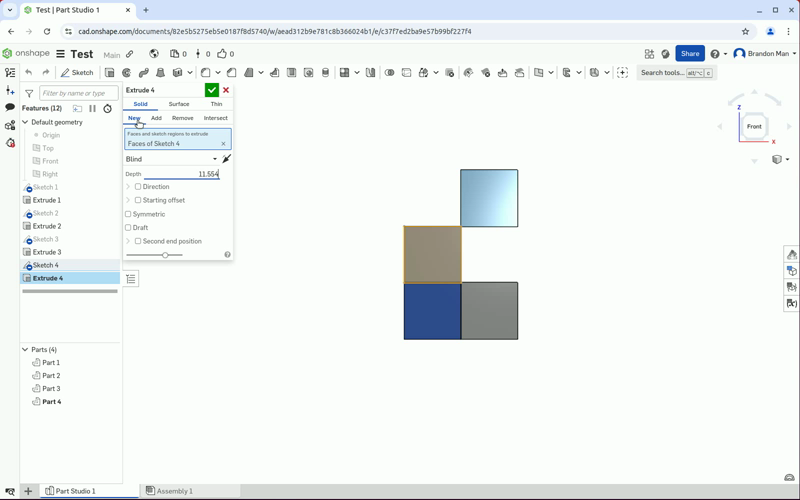
key(enter)
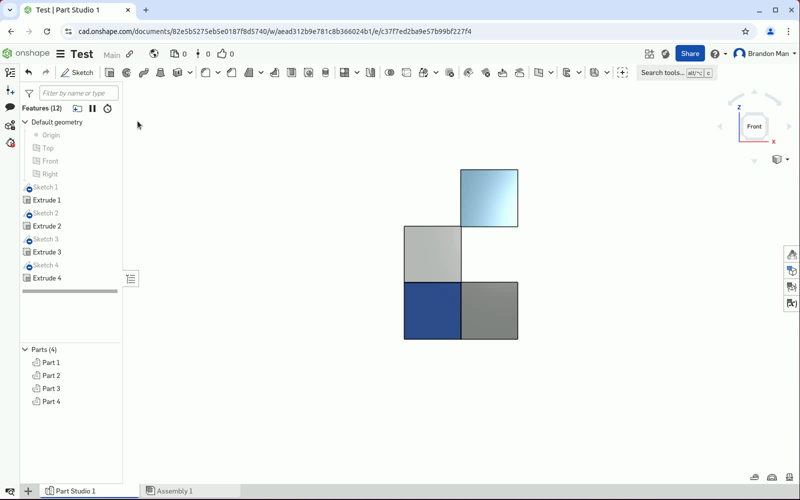
key(shift+h)
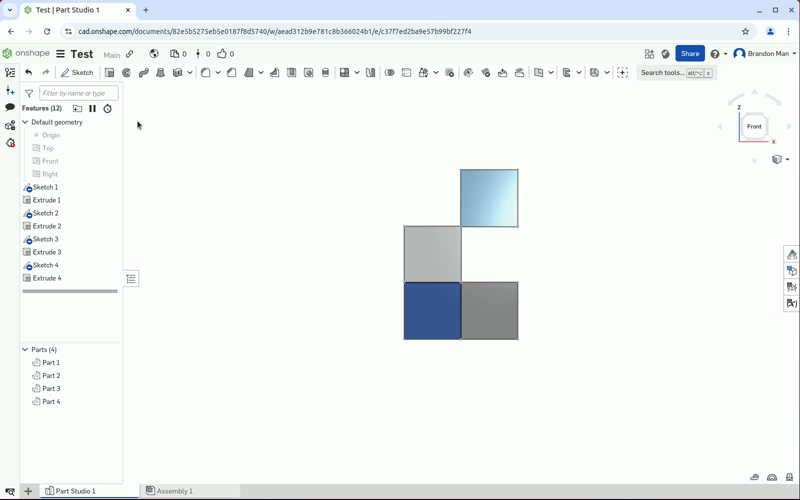
key(shift+h)
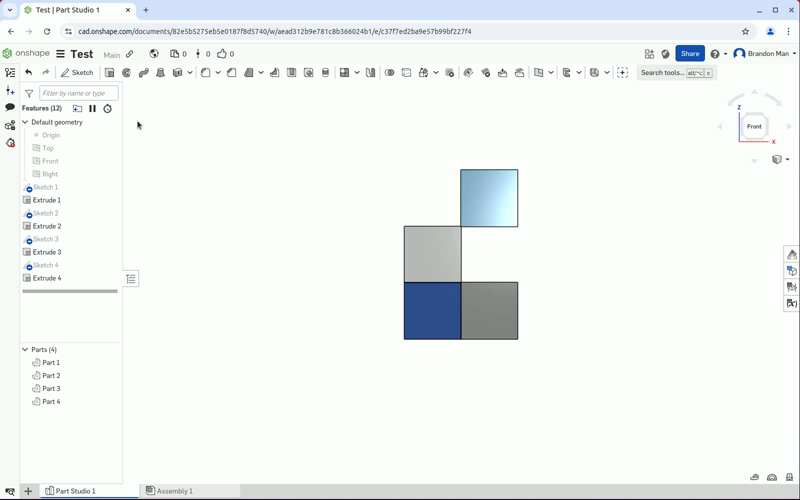
mouse_move(73, 189)
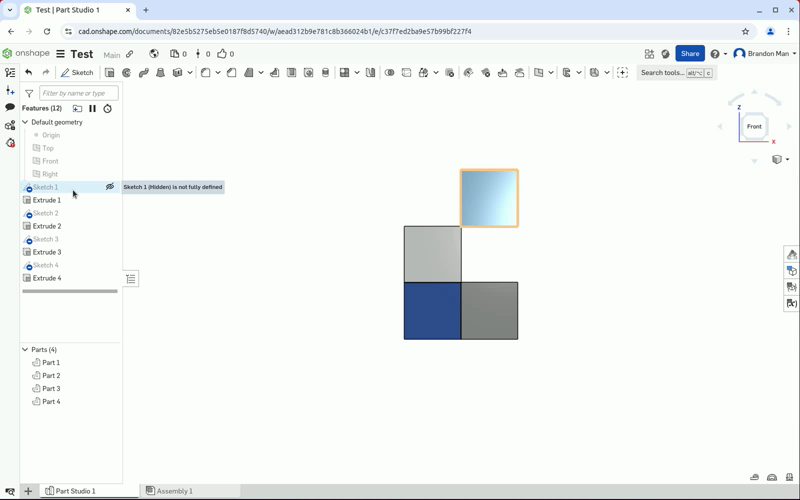
click(73, 189)
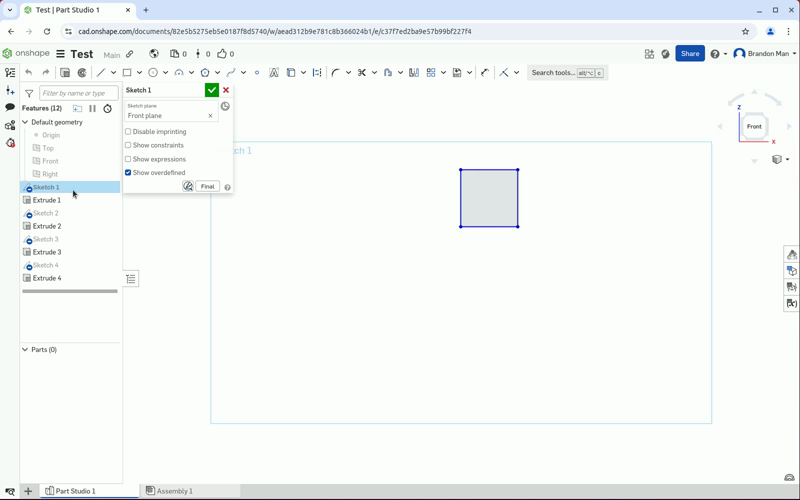
mouse_move(229, 92)
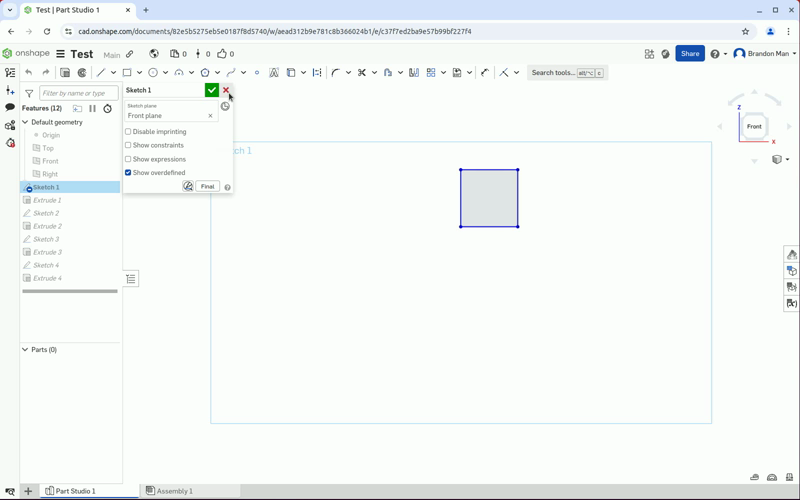
click(229, 92)
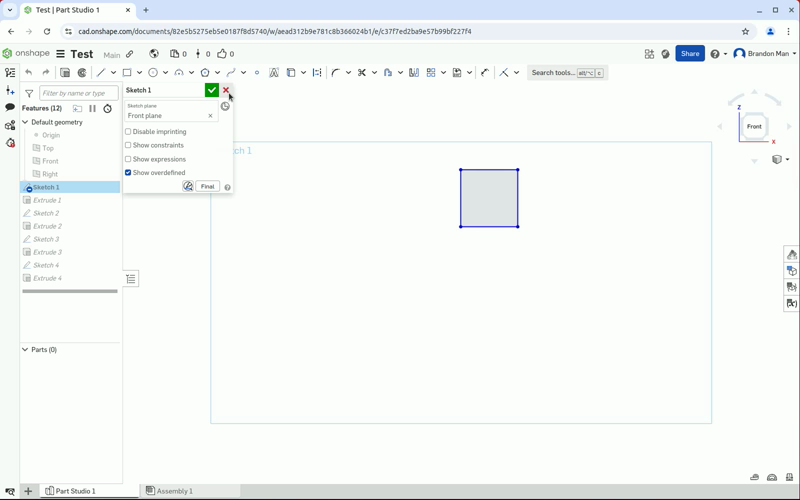
key(shift+s)
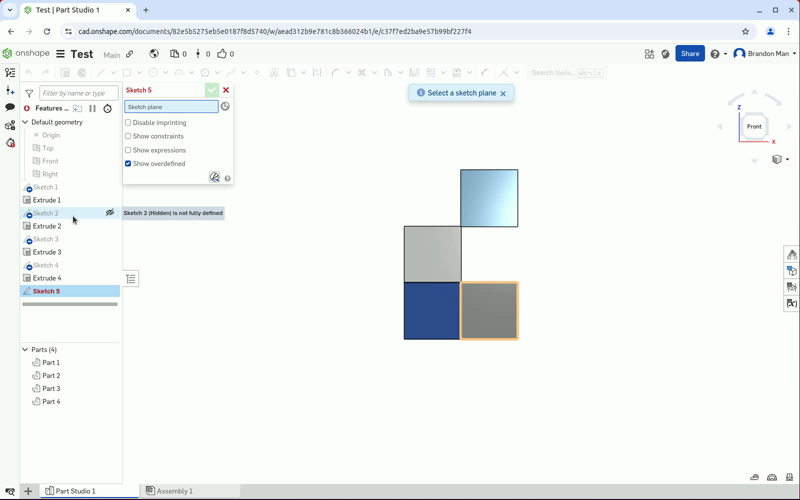
scroll(3)
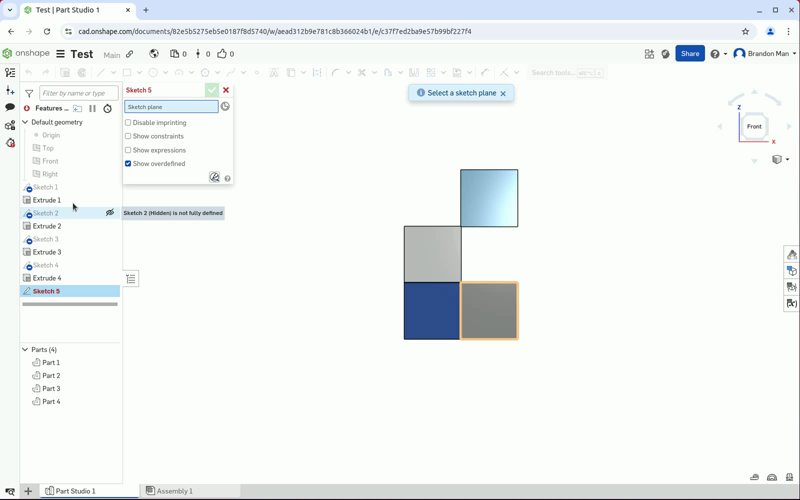
mouse_move(73, 163)
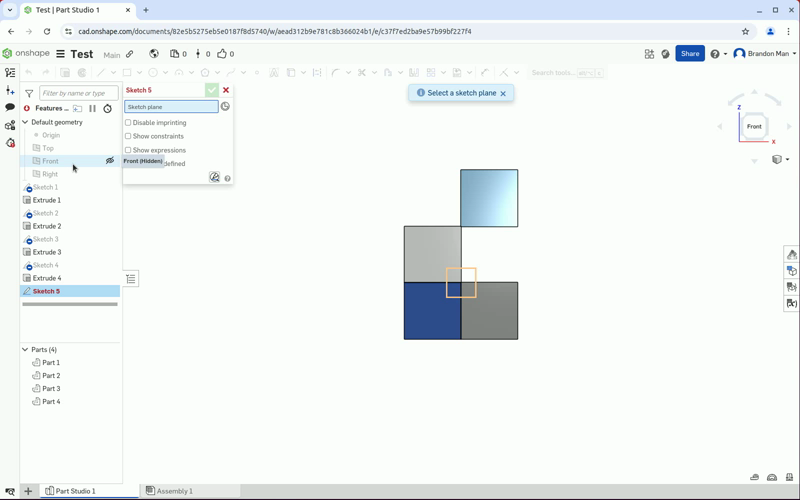
click(73, 163)
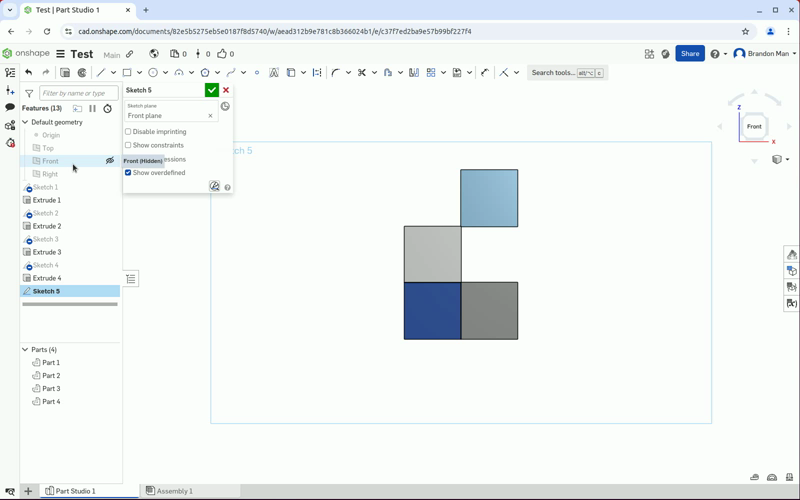
mouse_move(73, 352)
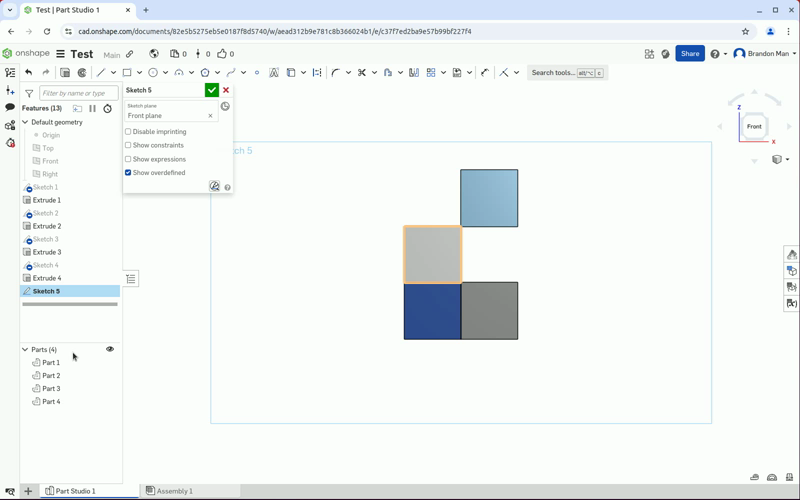
key(y)
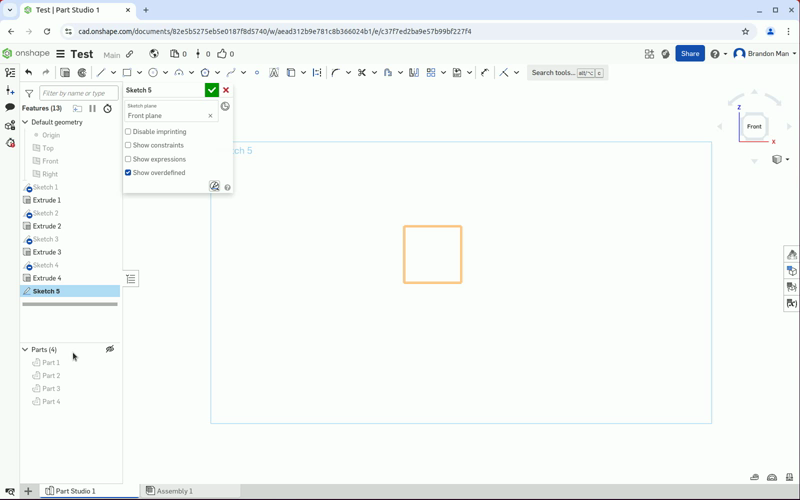
key(l)
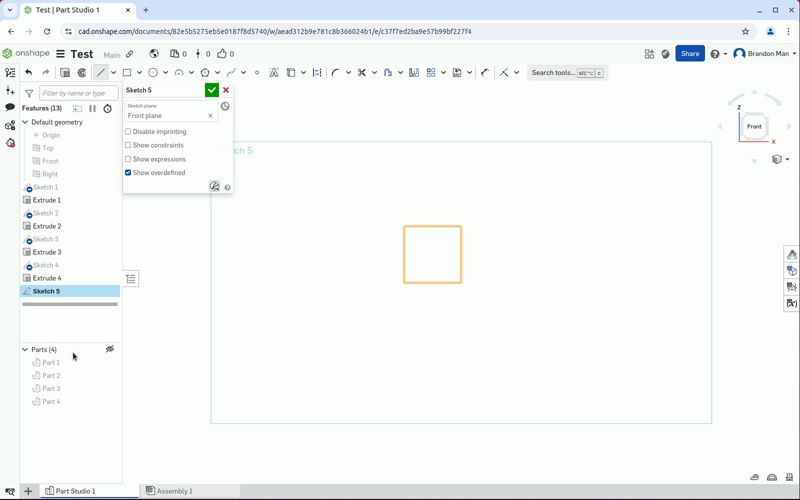
key_down(shift)
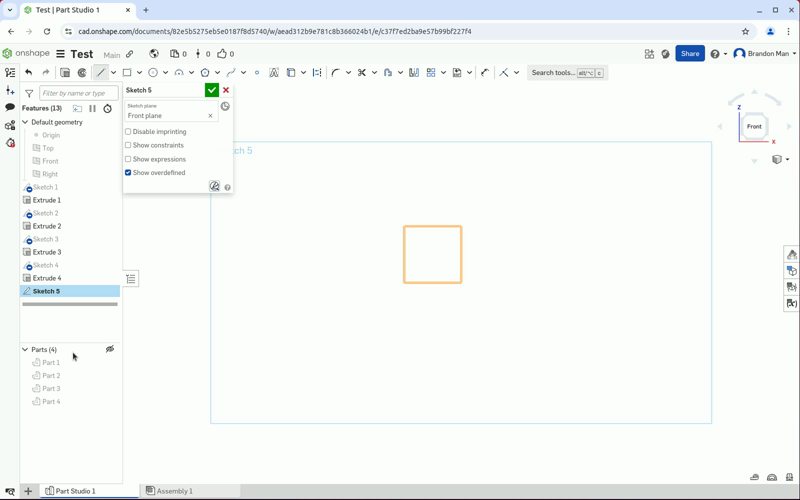
mouse_move(460, 282)
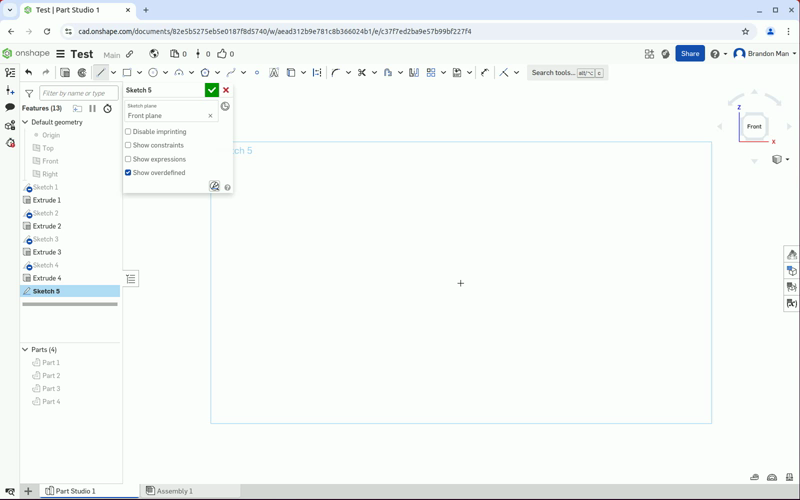
click(460, 282)
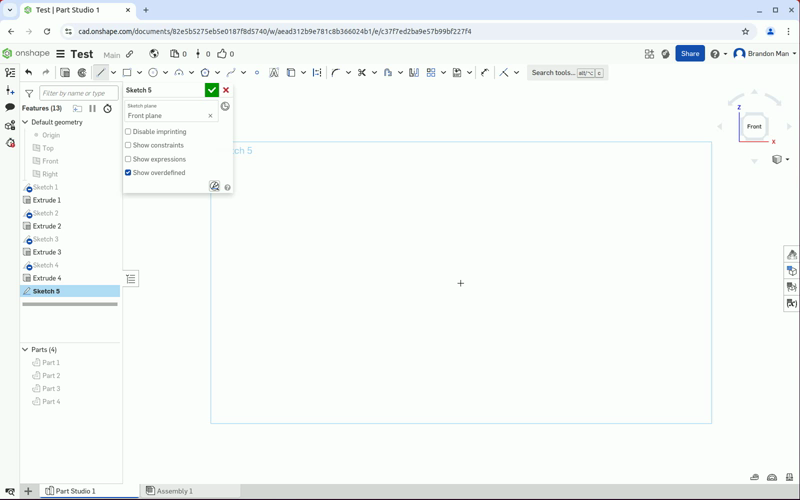
key_up(shift)
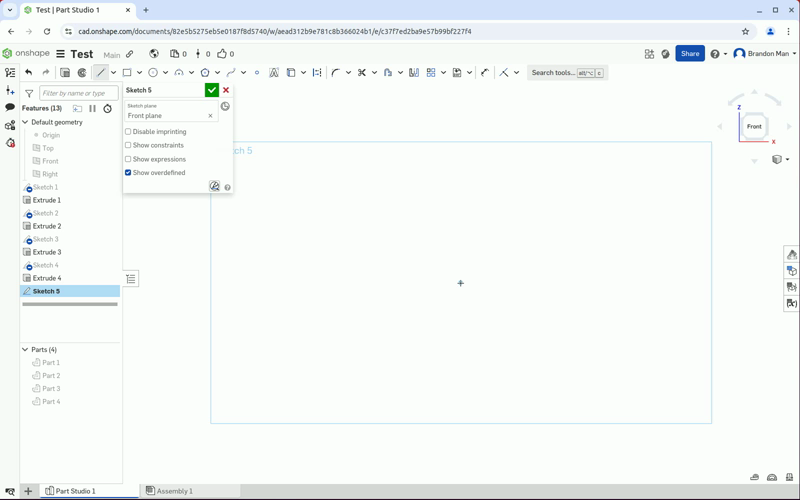
key_down(shift)
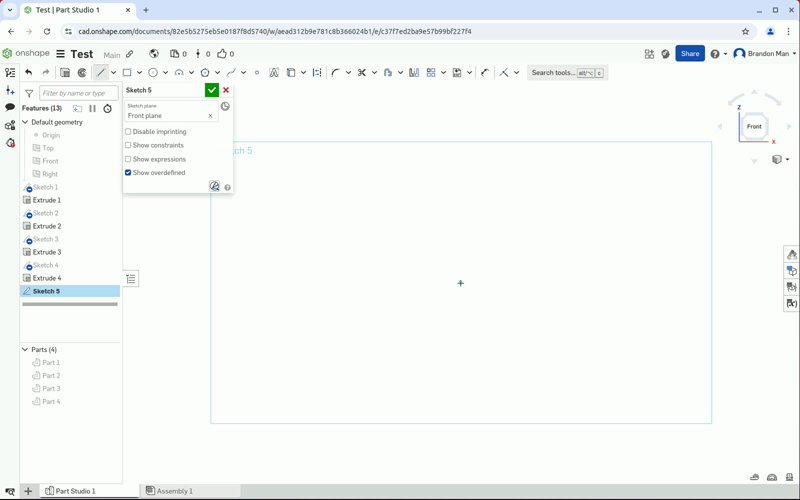
mouse_move(490, 282)
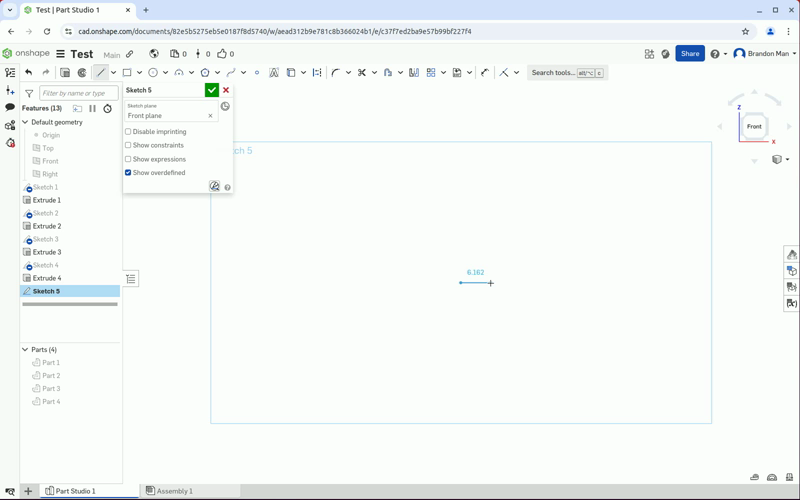
mouse_move(517, 282)
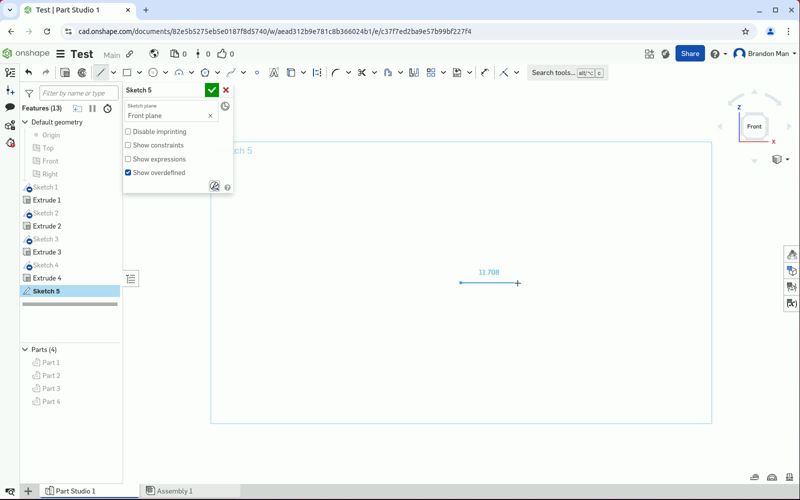
click(517, 282)
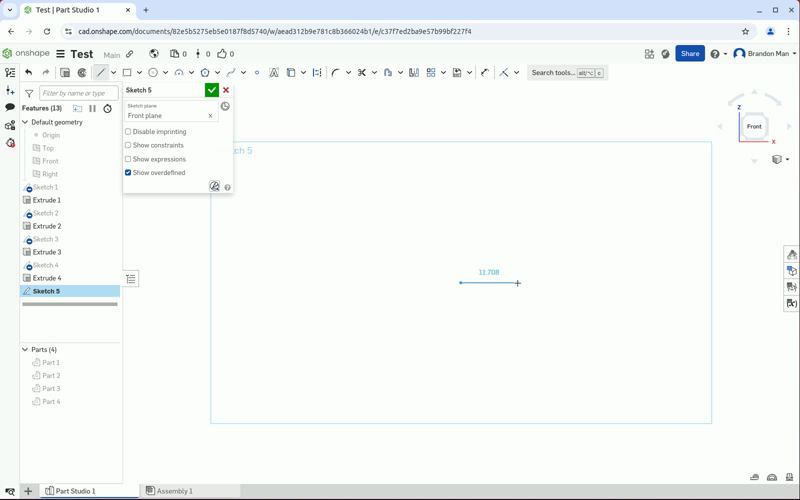
key_up(shift)
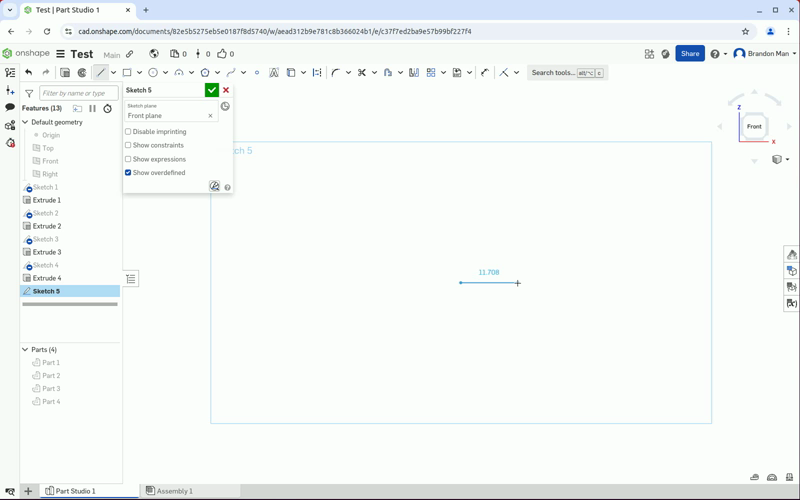
key_down(shift)
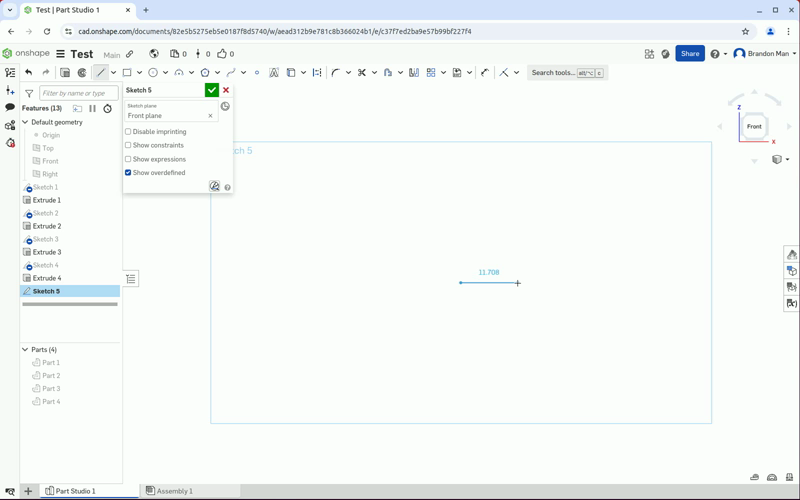
mouse_move(547, 282)
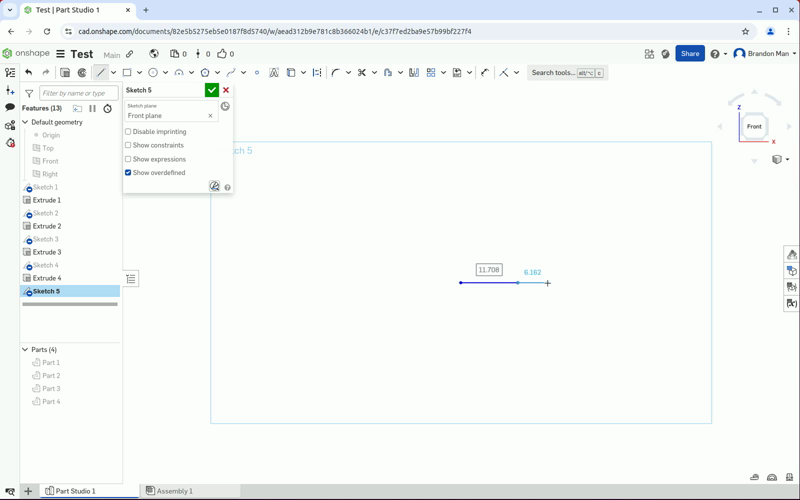
mouse_move(517, 226)
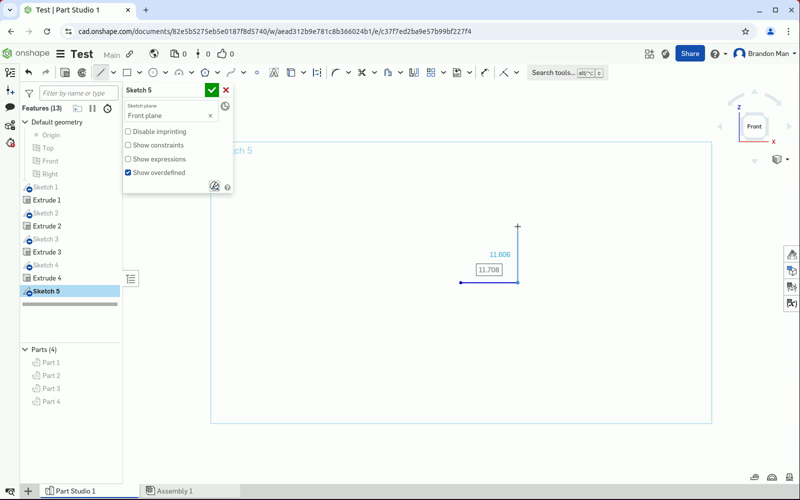
click(517, 226)
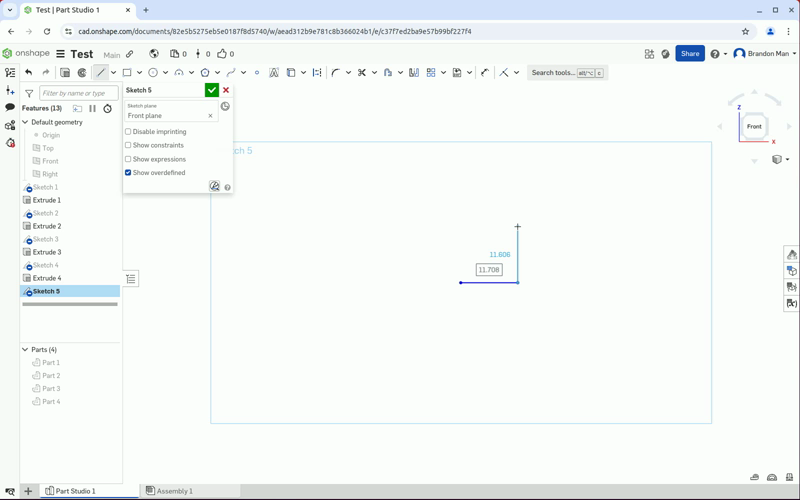
key_up(shift)
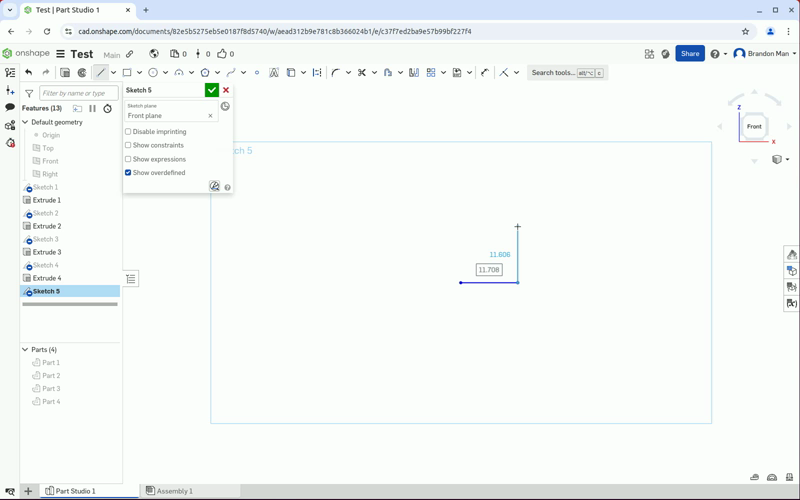
key_down(shift)
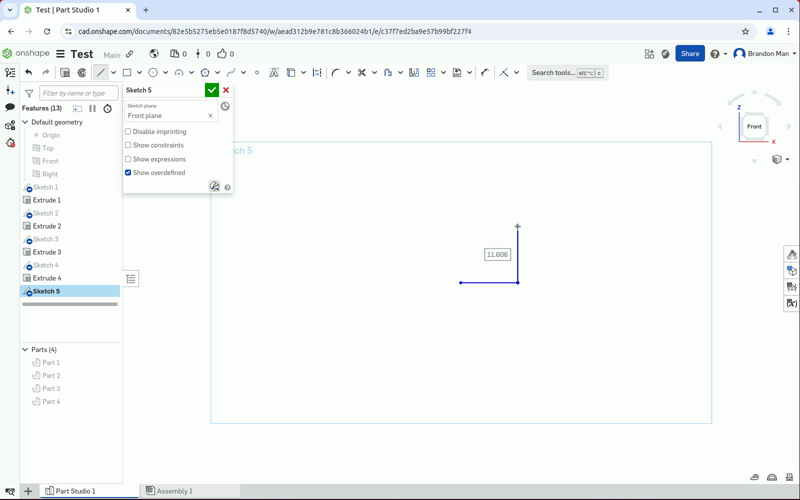
mouse_move(547, 226)
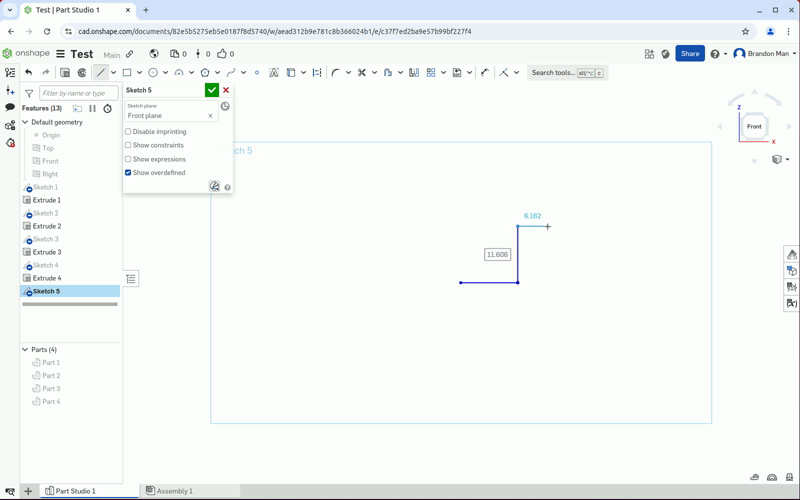
mouse_move(460, 226)
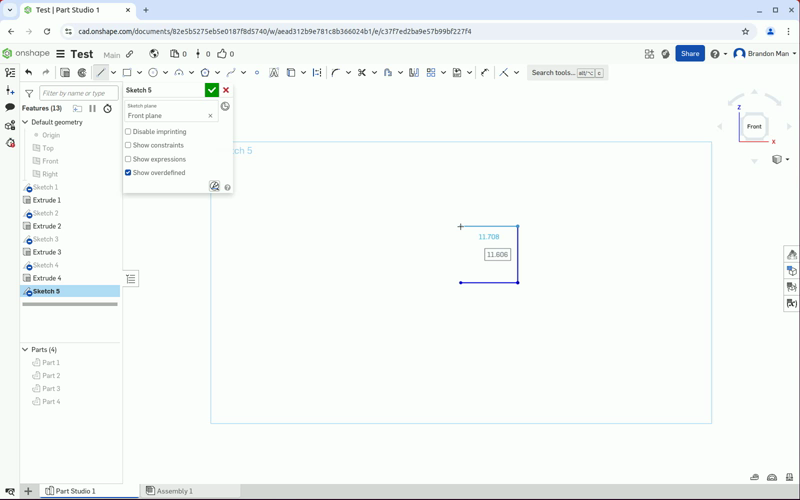
click(460, 226)
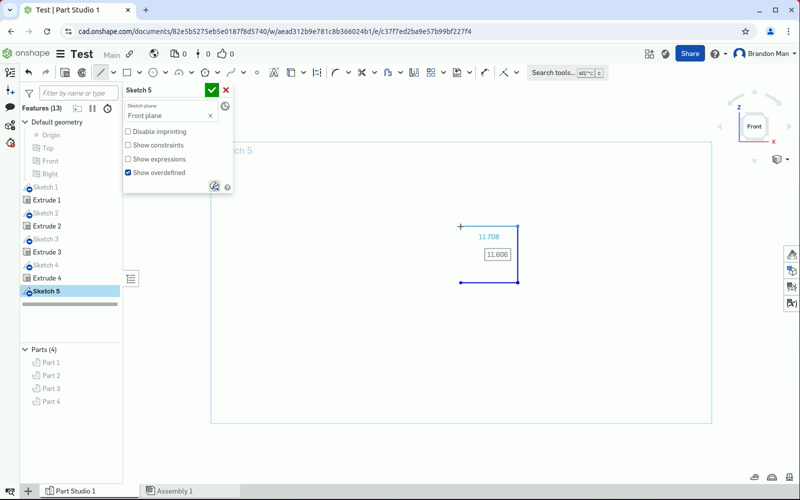
key_up(shift)
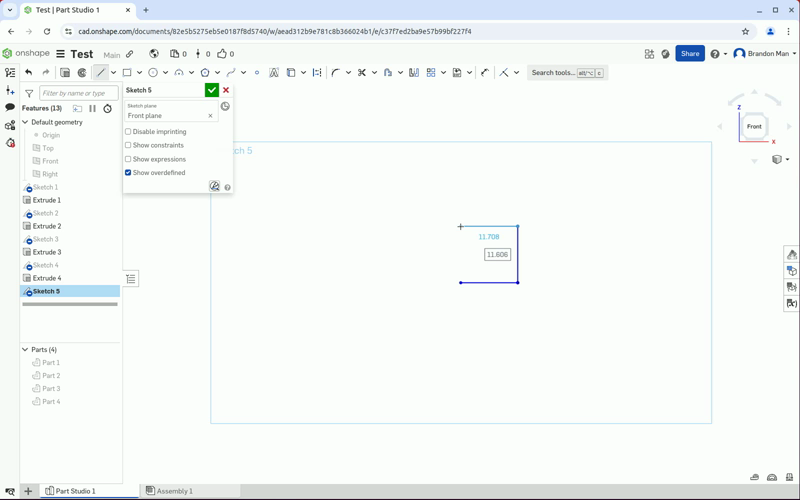
mouse_move(490, 226)
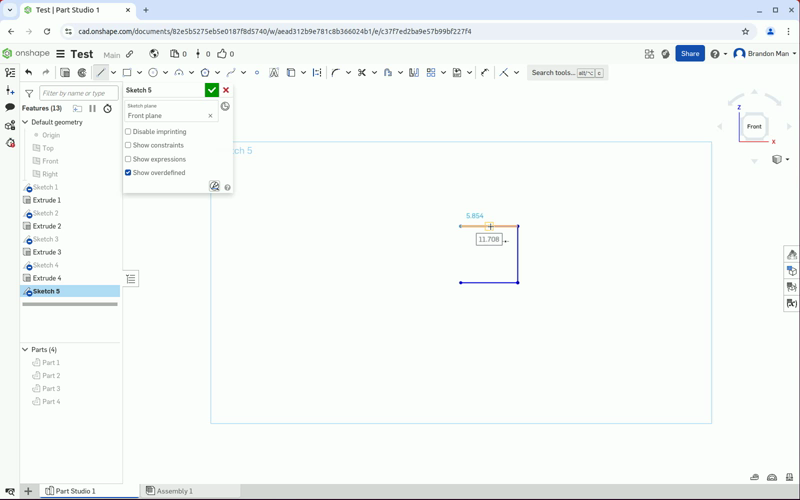
key_down(shift)
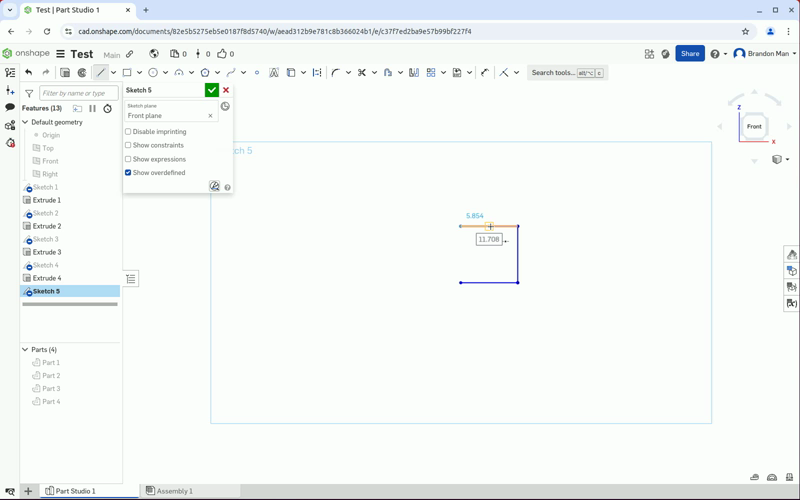
mouse_move(460, 282)
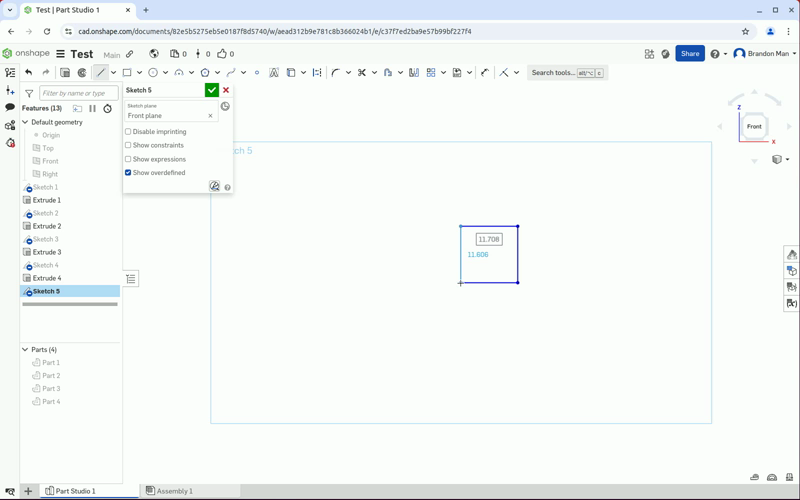
key_up(shift)
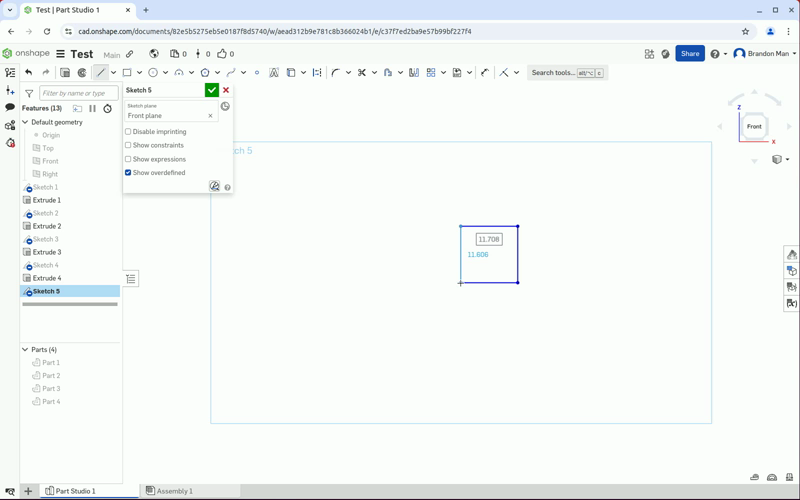
click(460, 282)
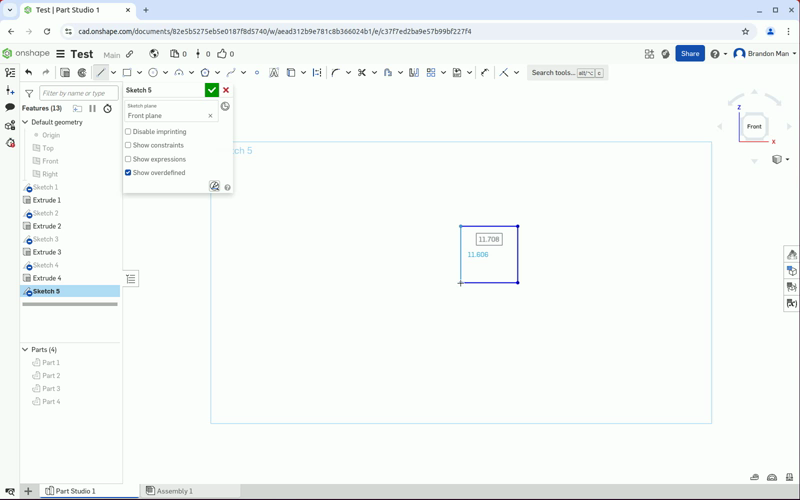
key(esc)
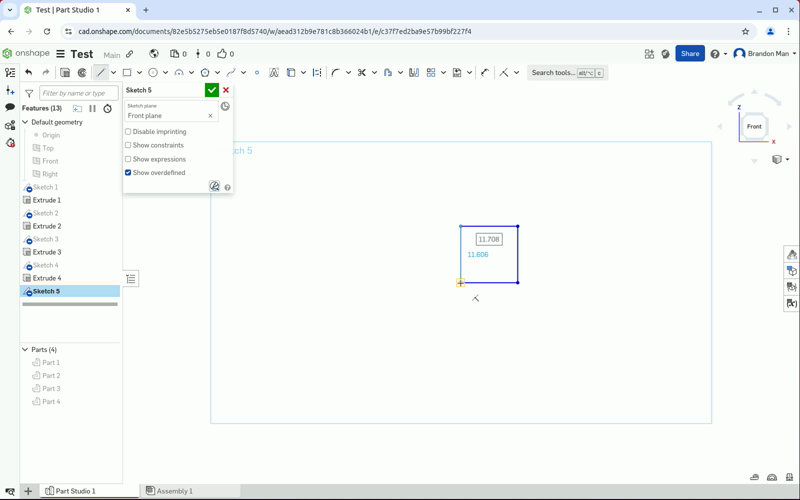
mouse_move(484, 274)
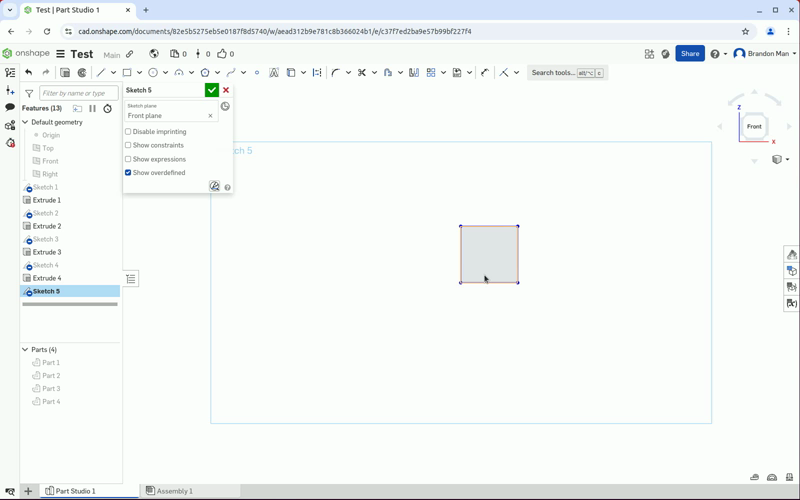
click(484, 274)
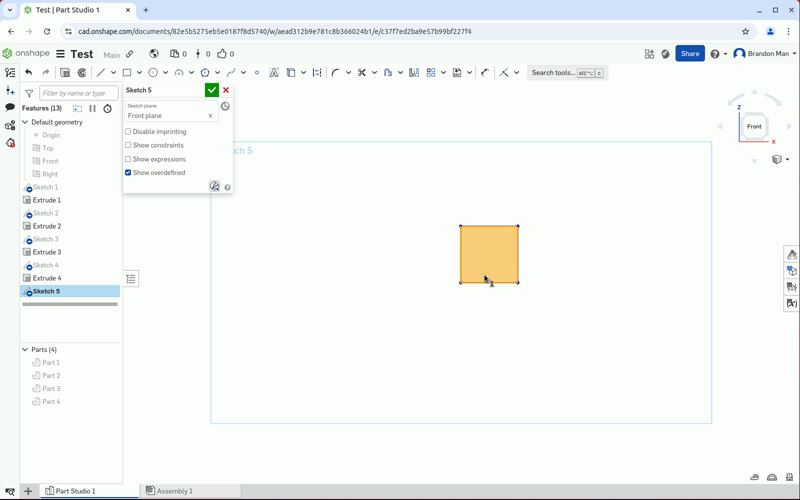
mouse_move(73, 352)
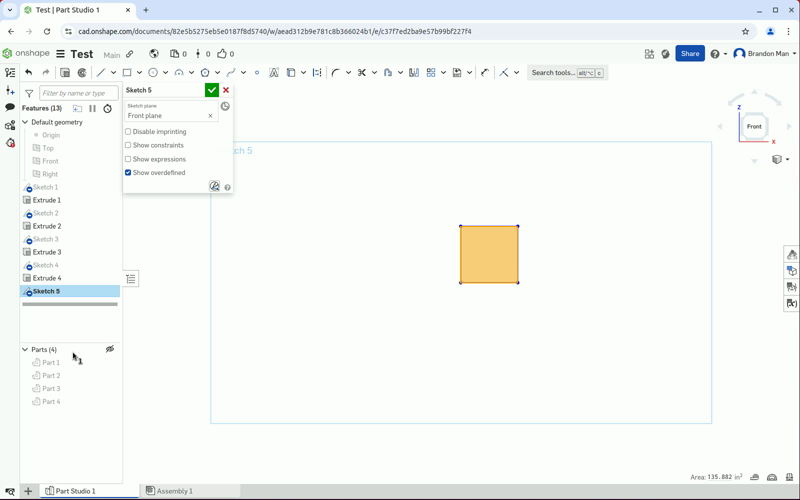
key(shift+y)
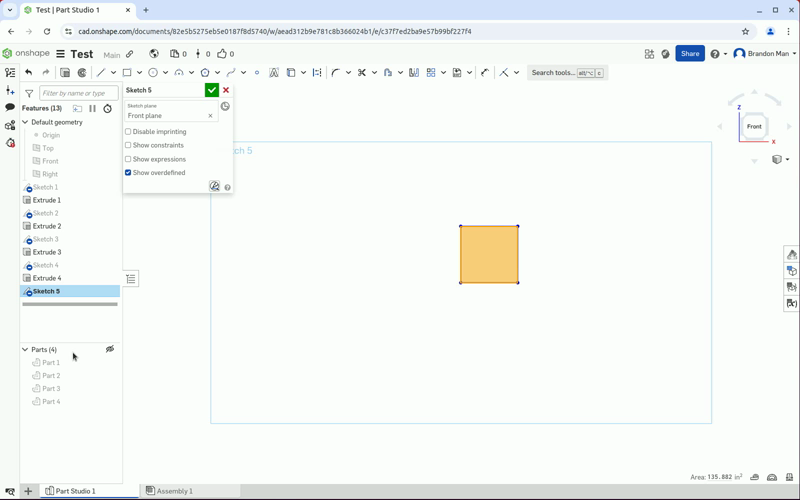
key(shift+e)
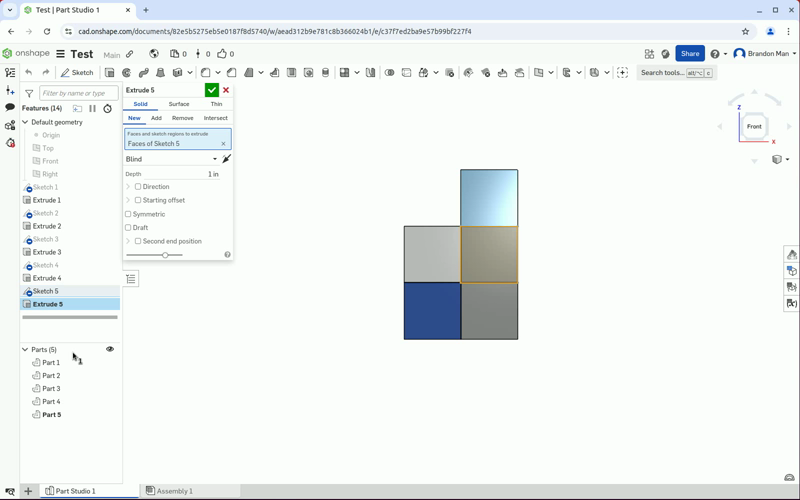
mouse_move(143, 106)
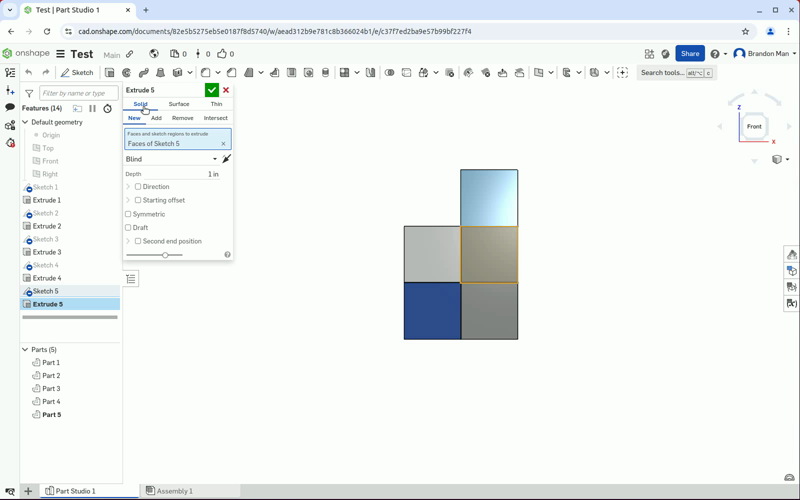
click(143, 106)
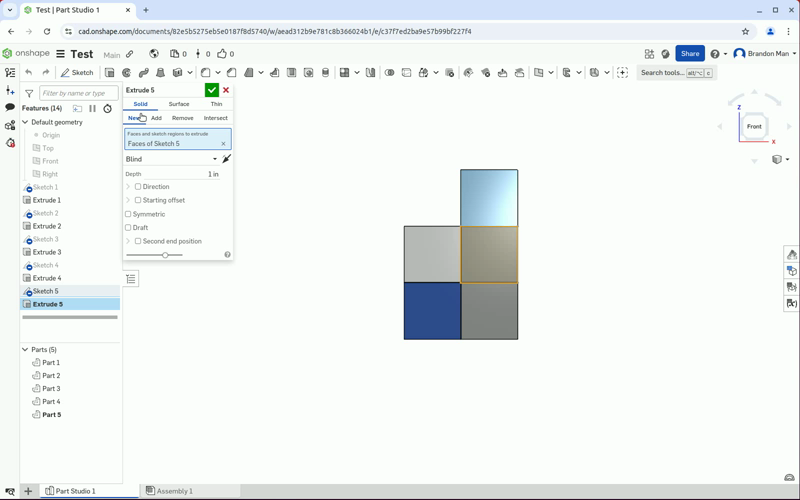
mouse_move(137, 120)
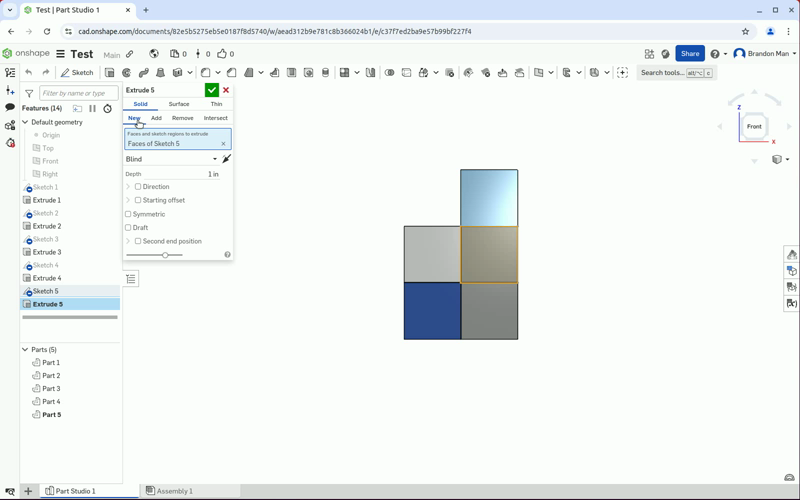
click(137, 120)
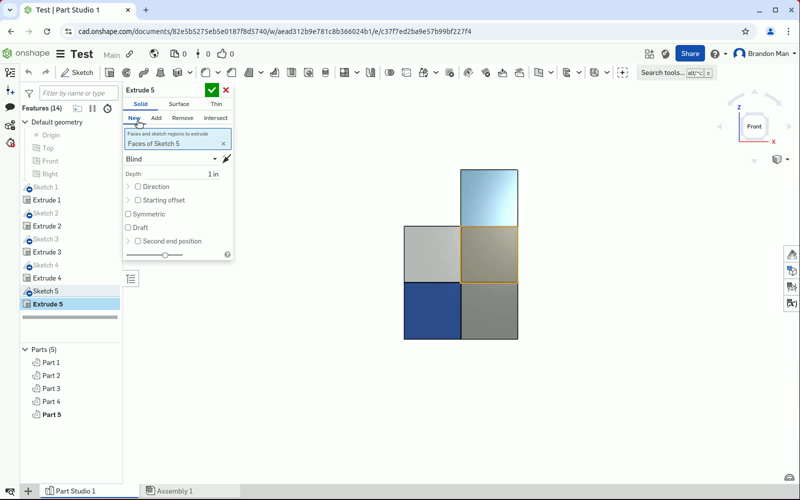
key(tab, 4)
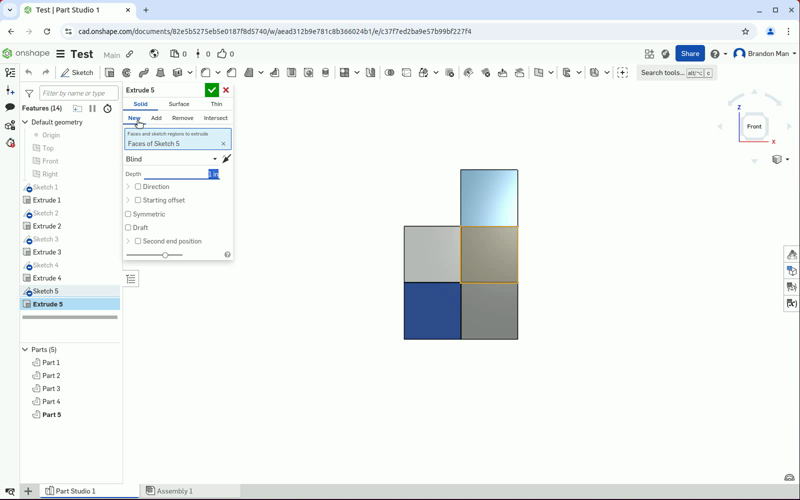
text(11.554)
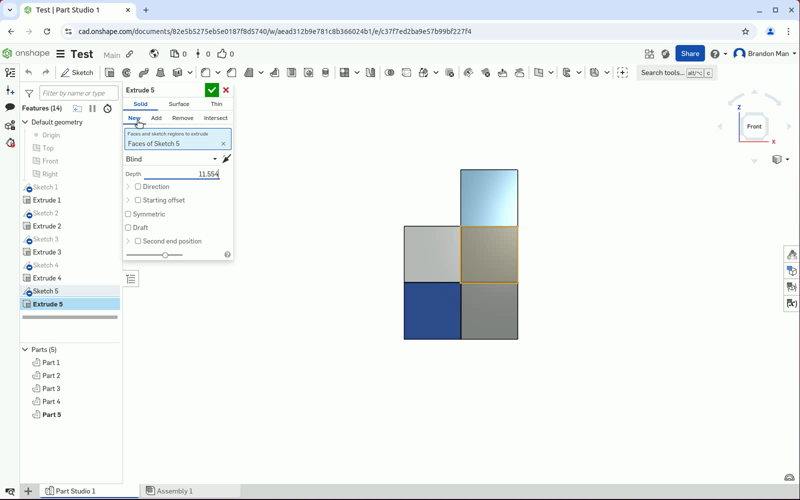
key(enter)
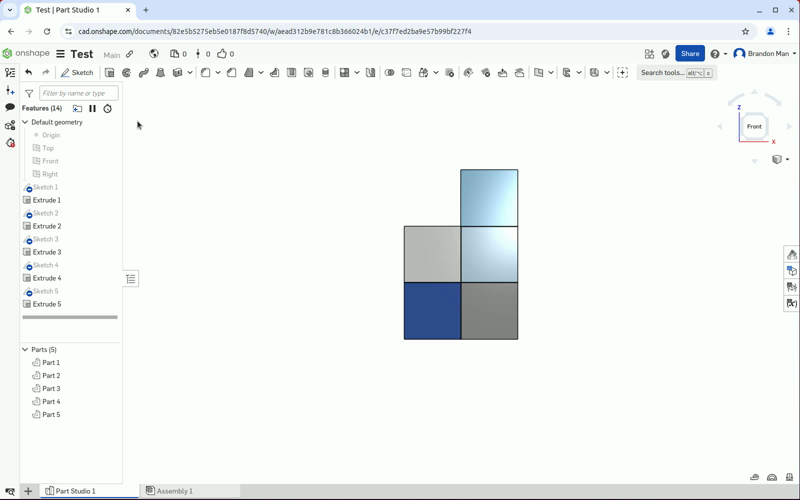
key(shift+h)
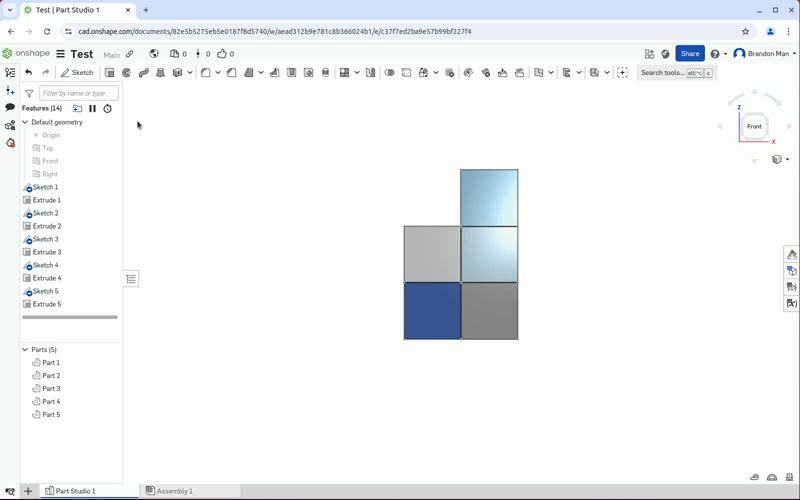
key(shift+h)
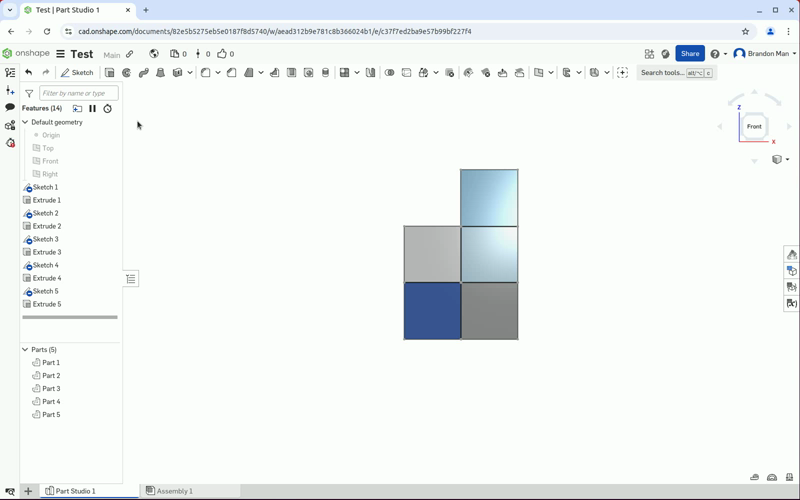
key(shift+7)
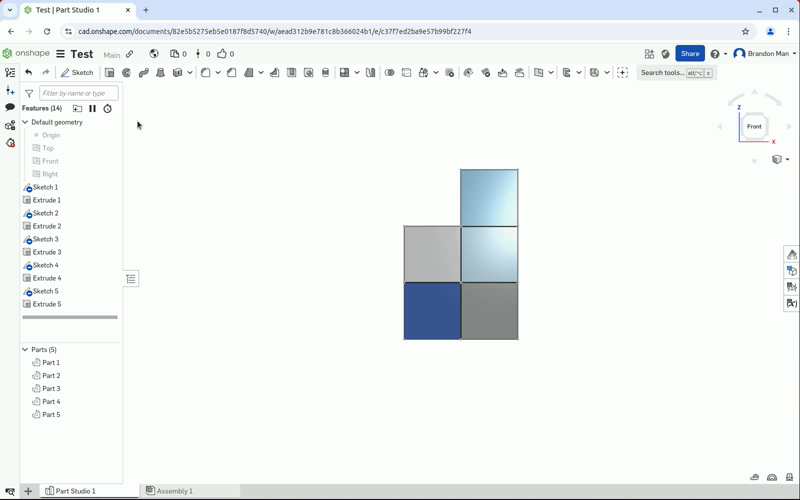
key(left, 2)
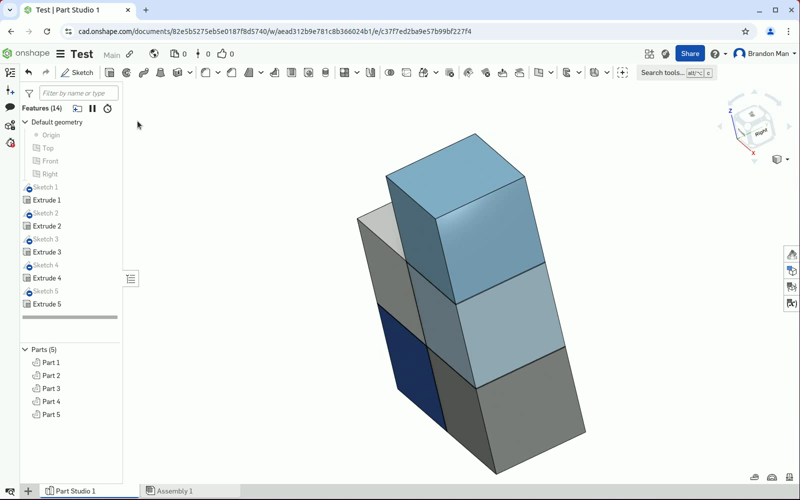
key(down, 2)
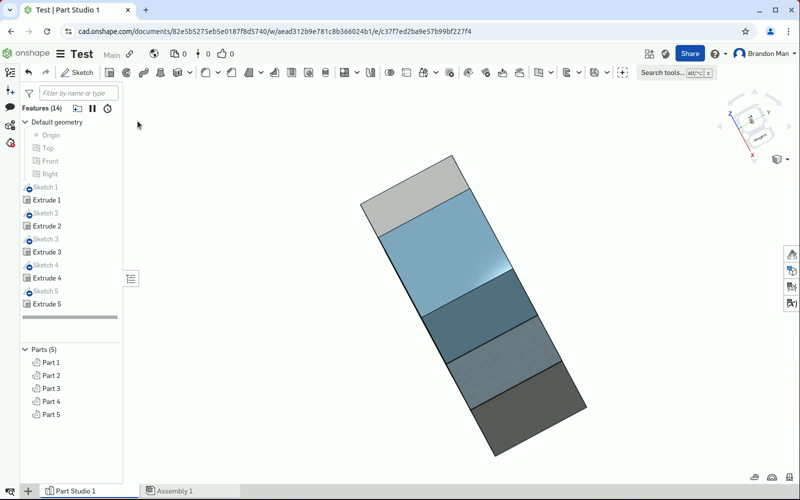
key(up, 2)
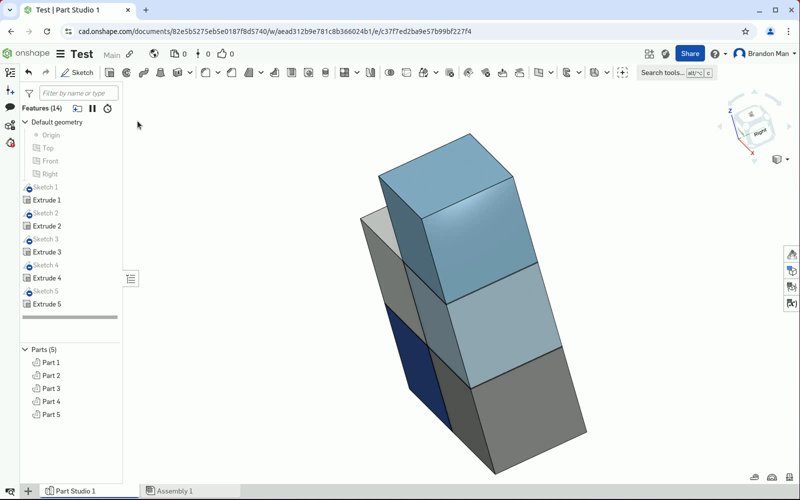
key(right, 2)
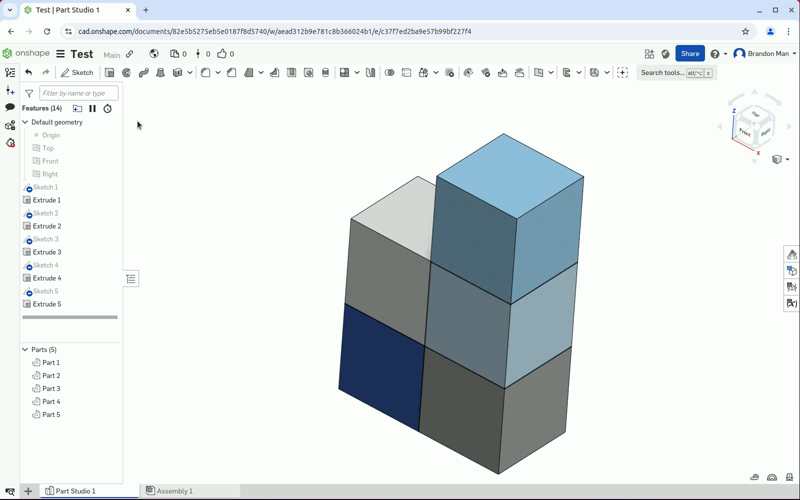
mouse_move(73, 189)
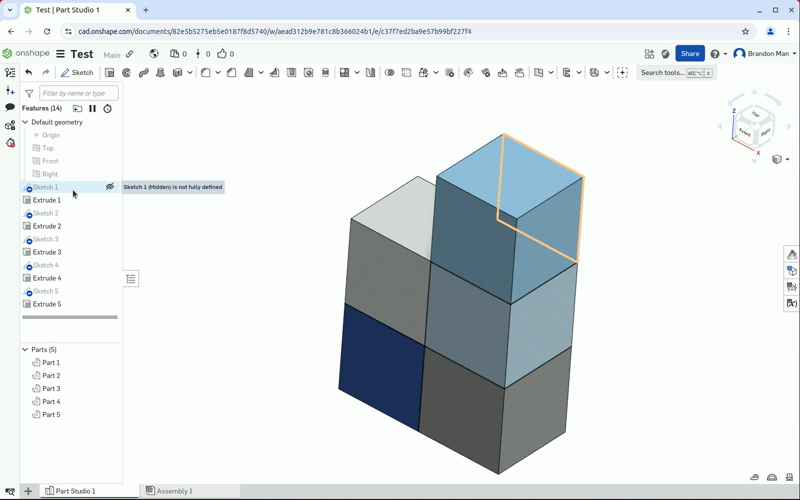
click(73, 189)